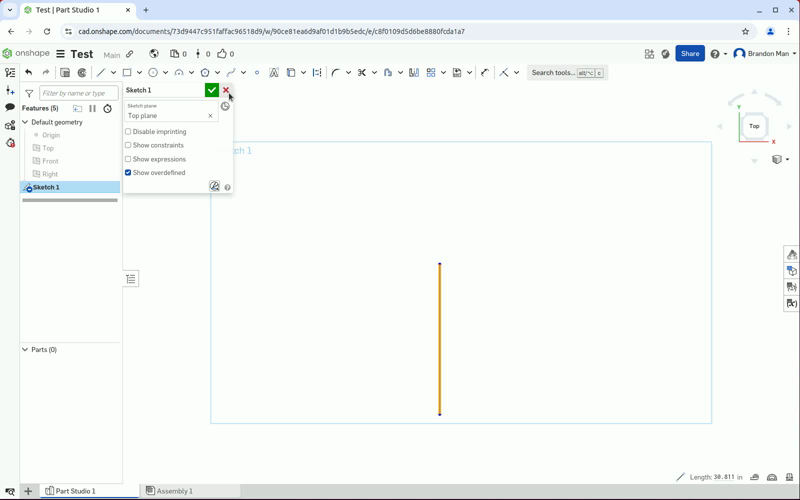
key(shift+h)
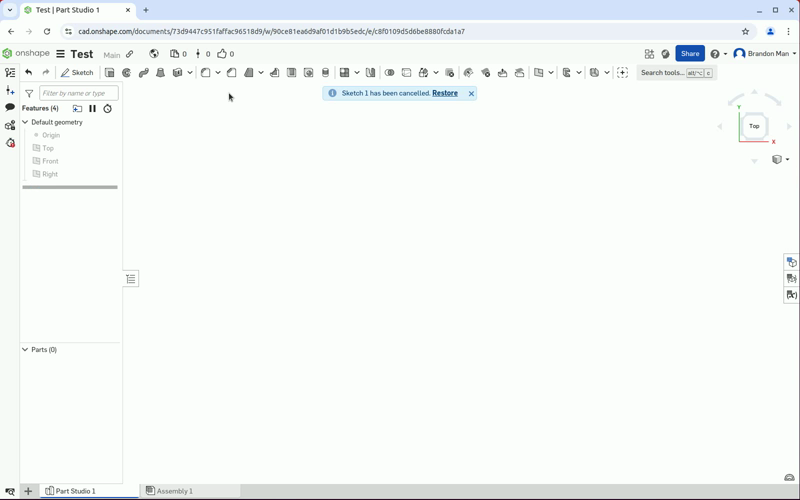
mouse_move(73, 352)
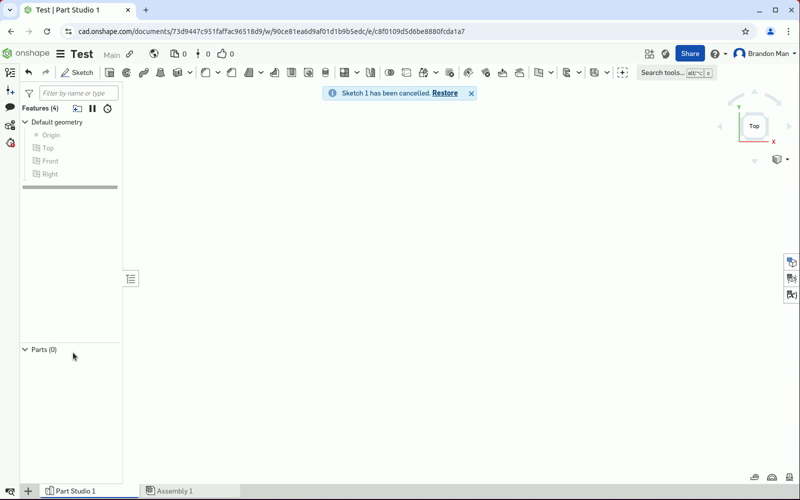
key(y)
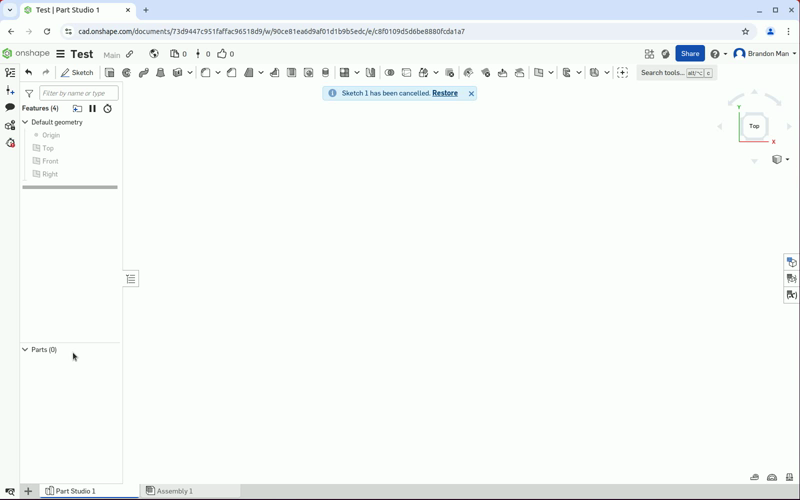
key(shift+p)
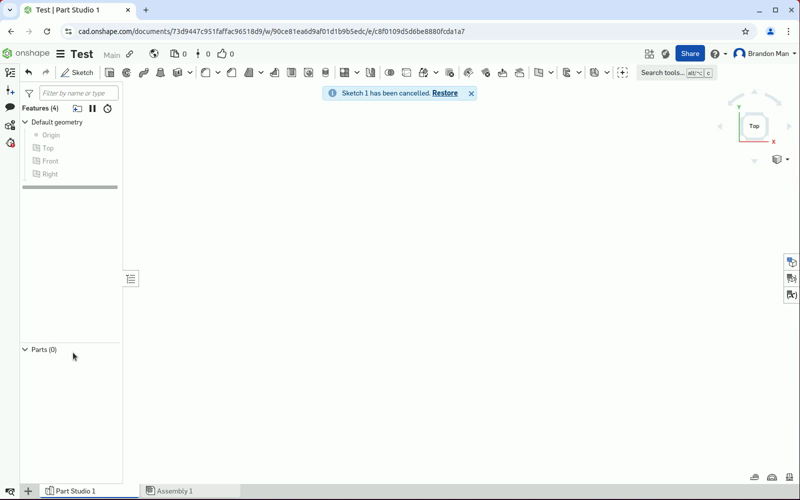
key(space)
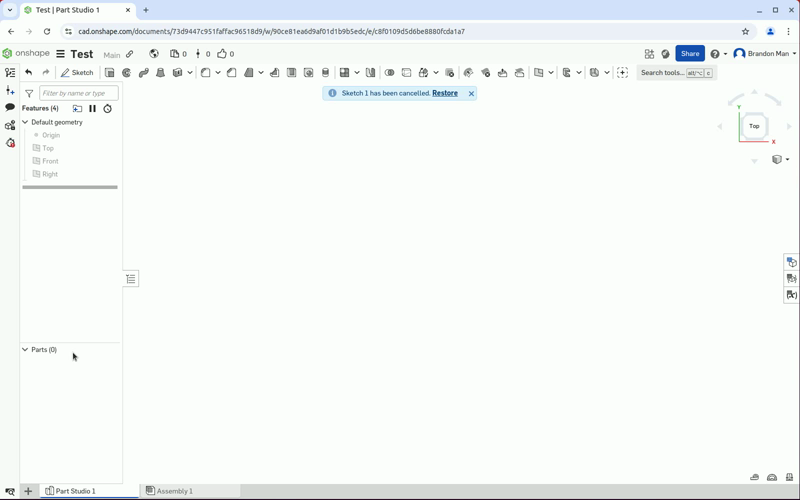
key_down(shift)
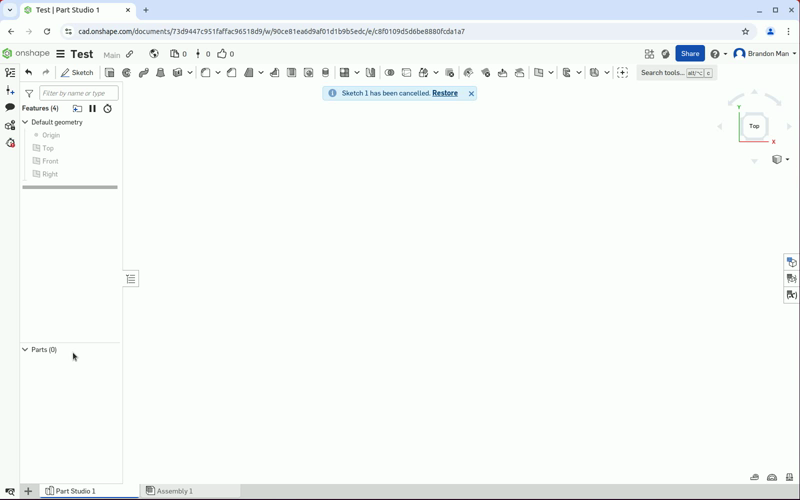
key(up)
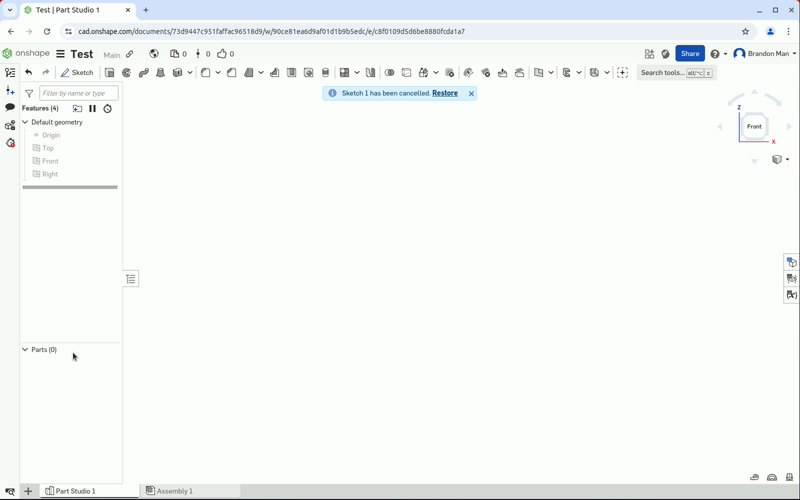
key_up(shift)
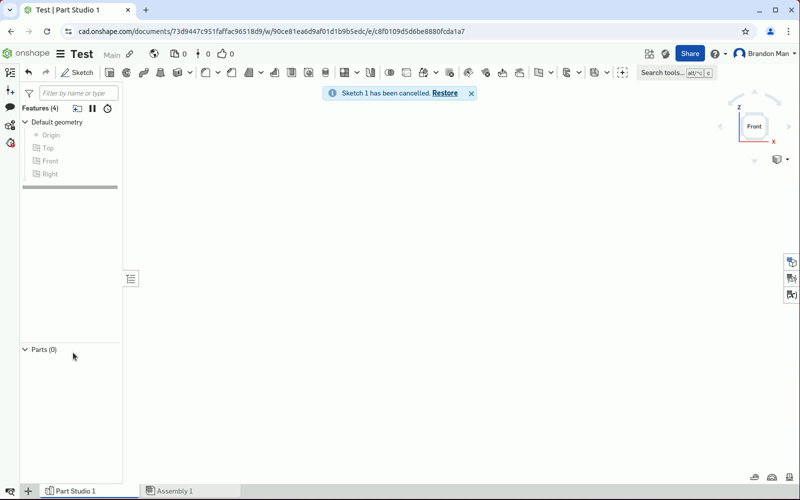
key(space)
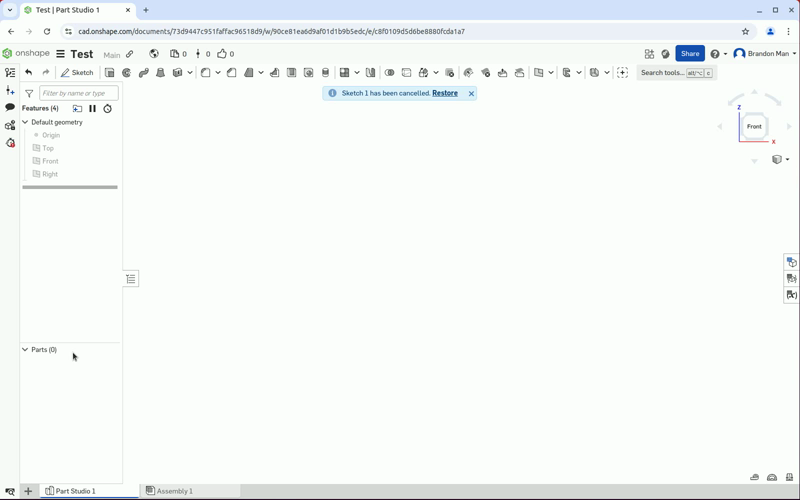
key_down(shift)
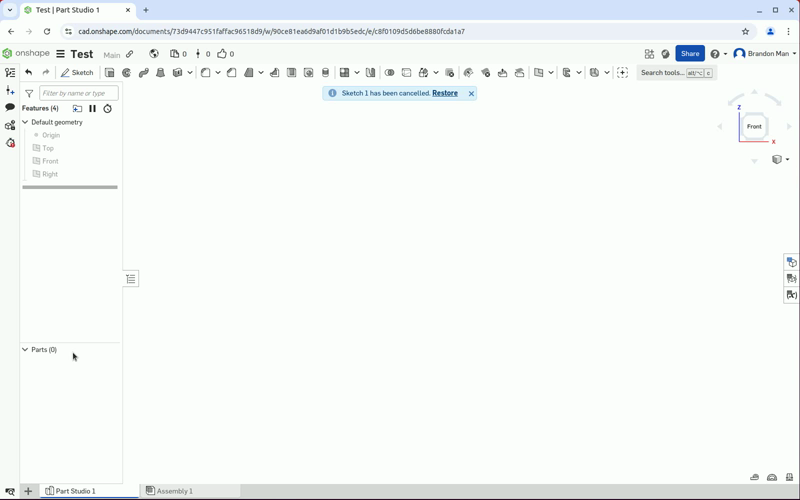
key(left)
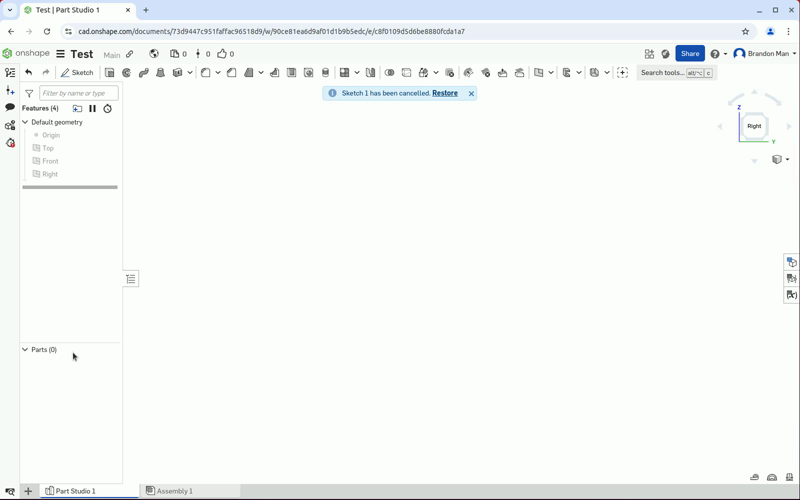
key_up(shift)
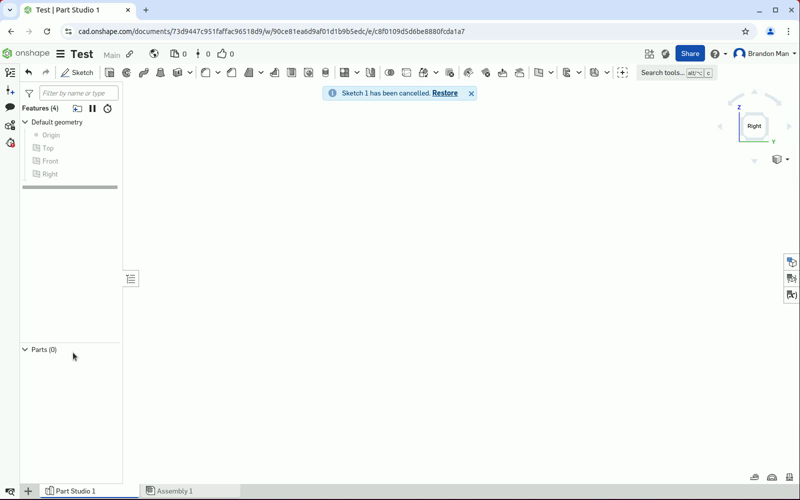
mouse_move(73, 352)
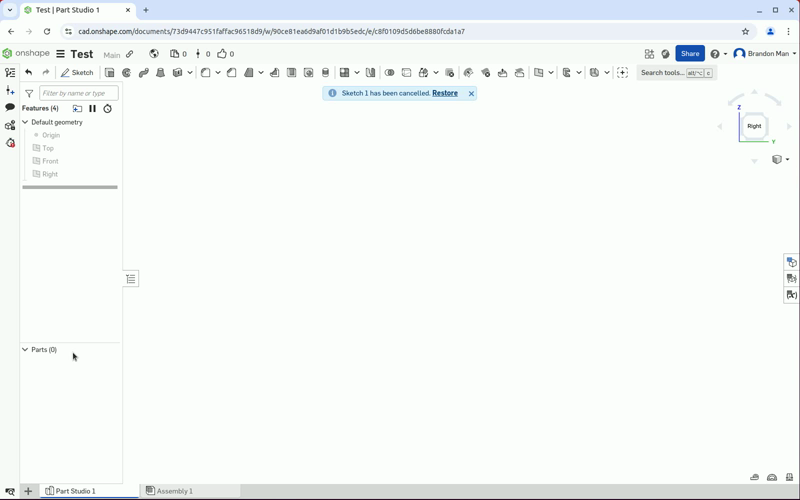
key(shift+y)
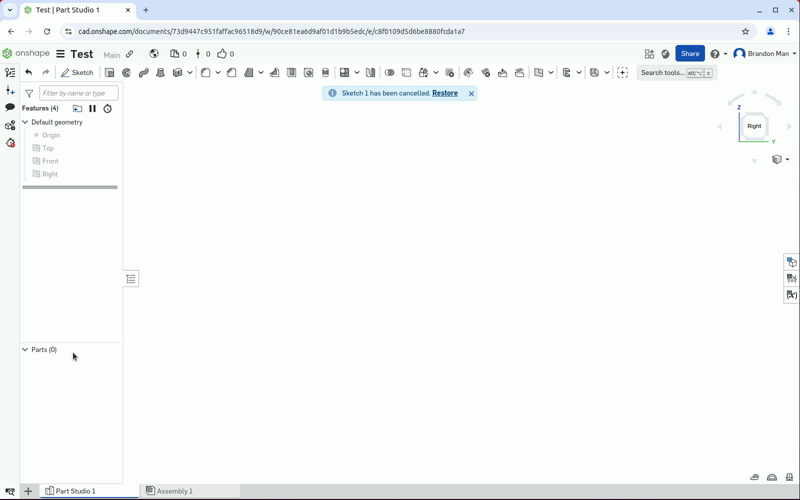
key(shift+s)
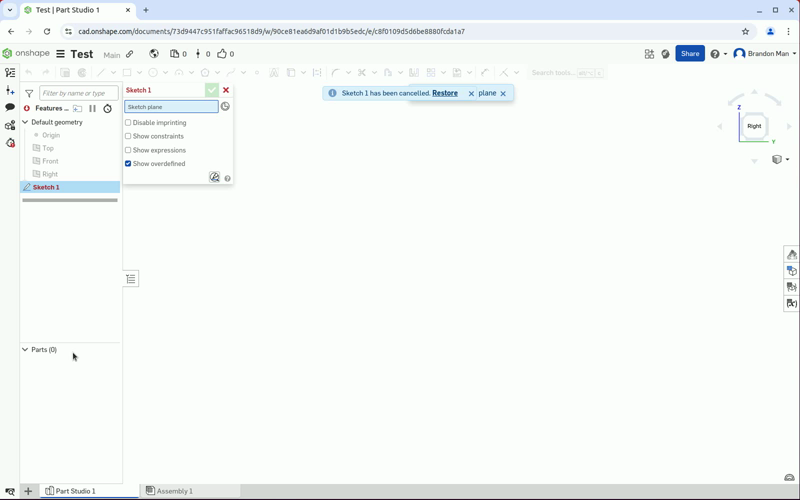
mouse_move(73, 176)
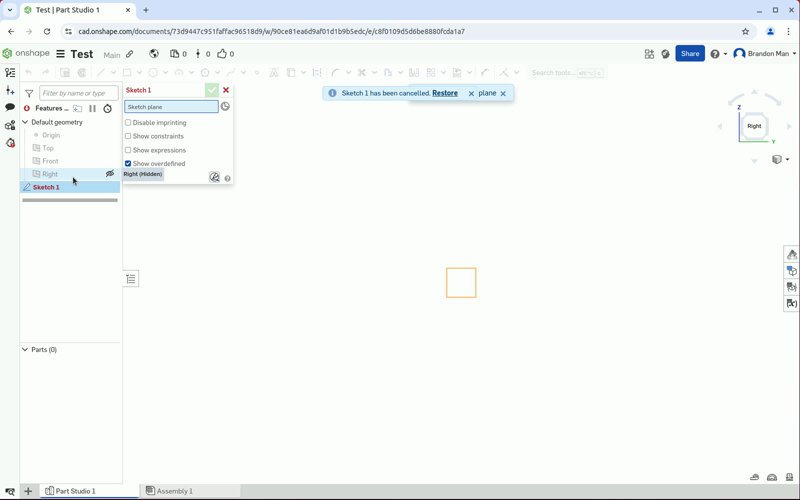
click(73, 176)
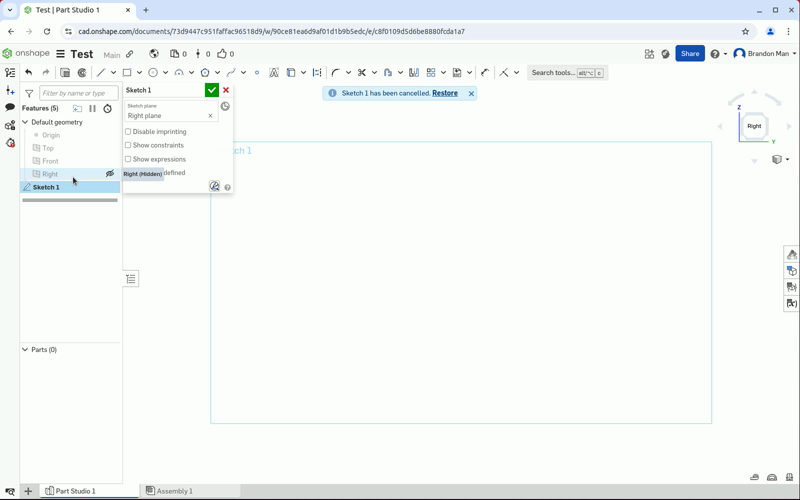
mouse_move(73, 352)
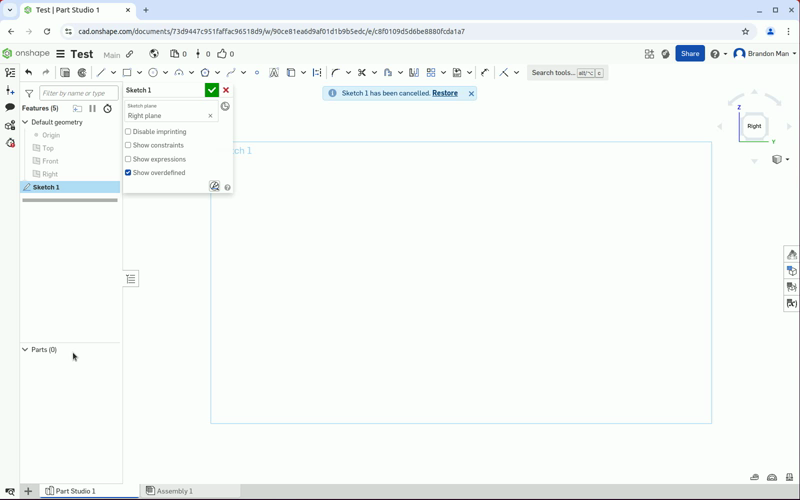
key(y)
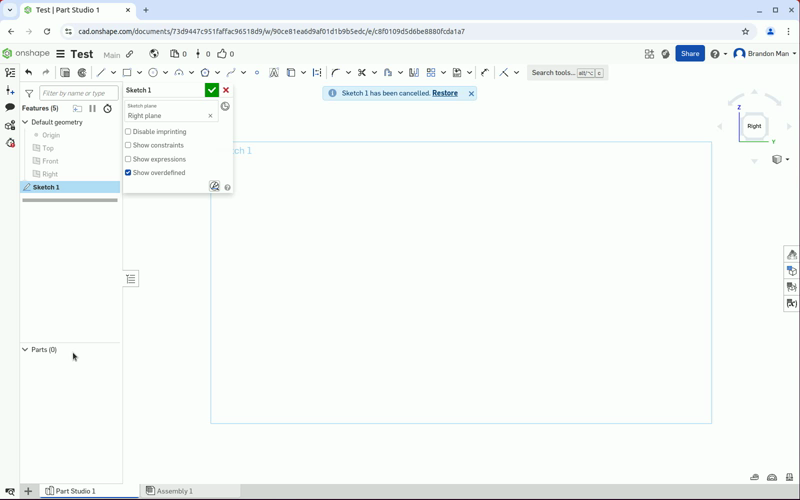
key(c)
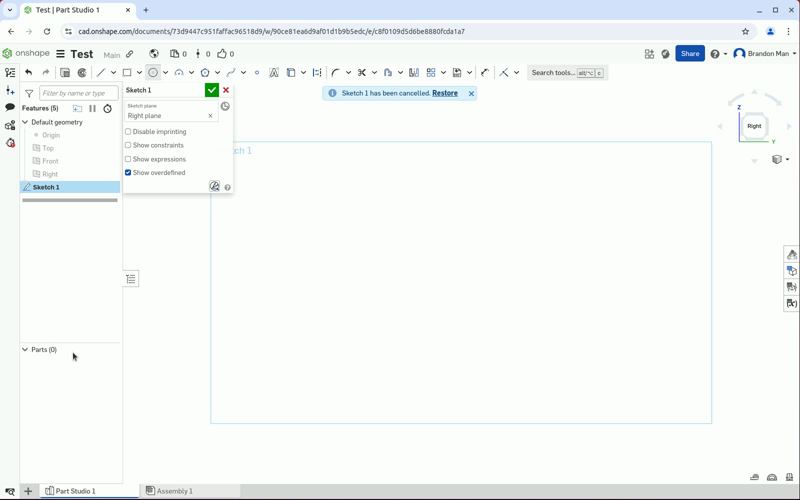
key_down(shift)
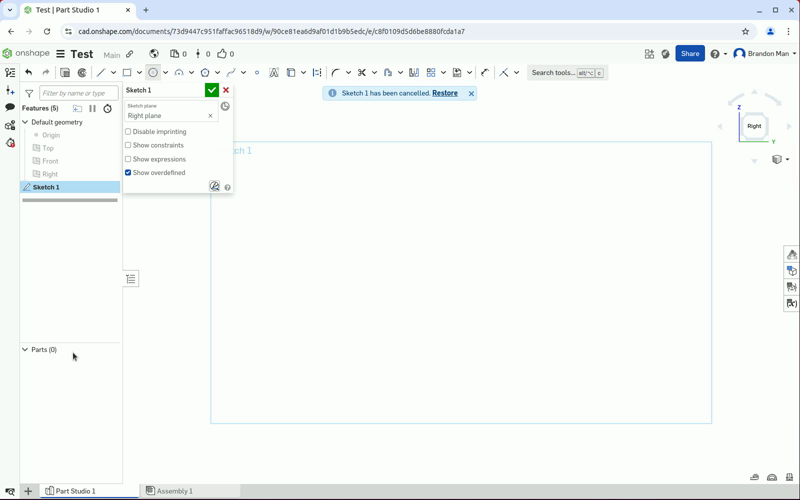
mouse_move(461, 282)
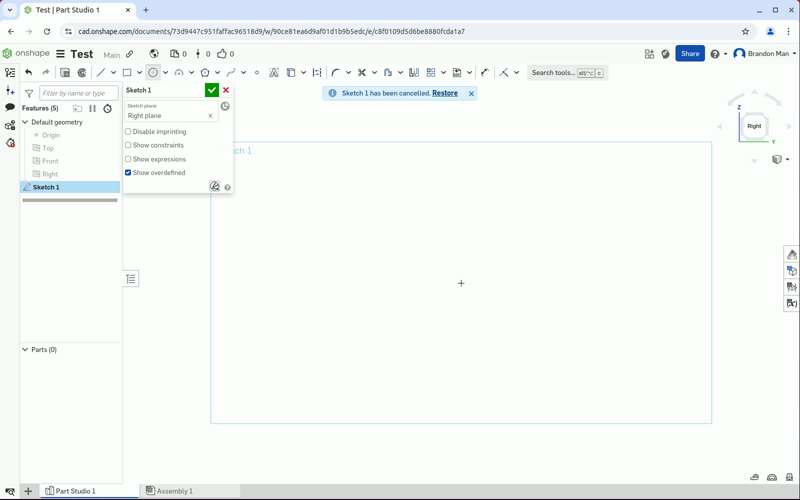
click(461, 282)
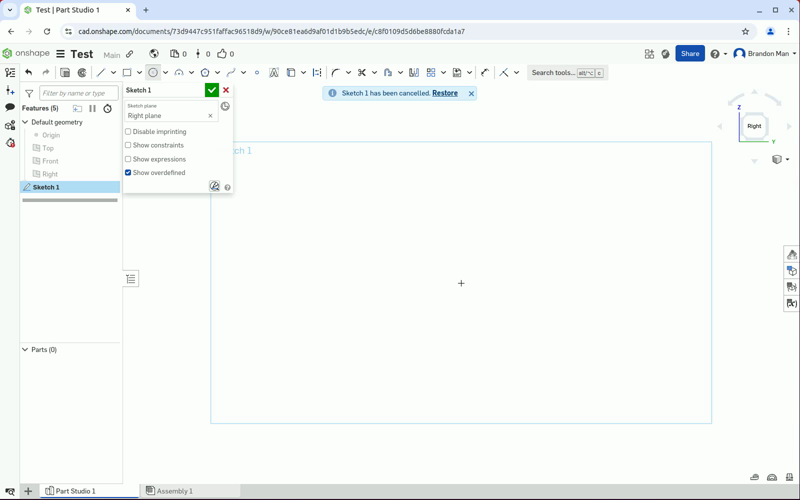
key_up(shift)
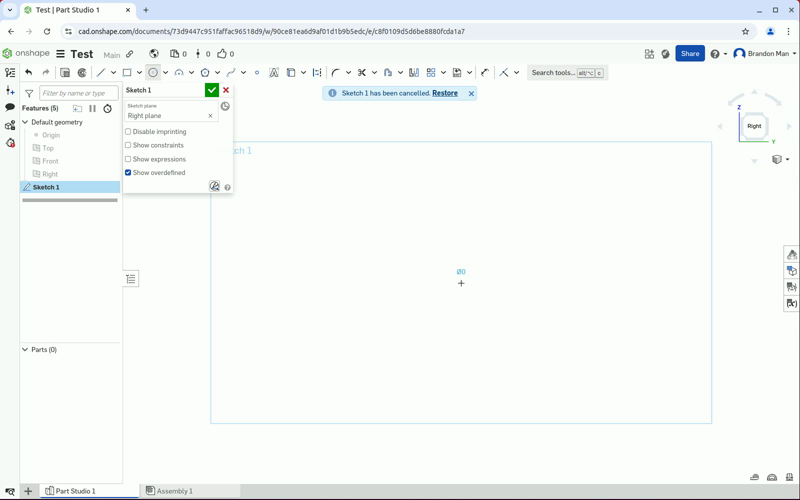
mouse_move(499, 282)
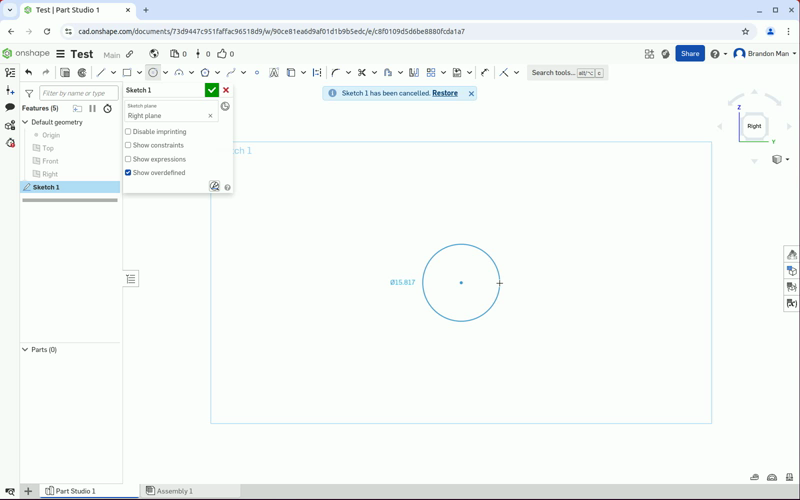
click(499, 282)
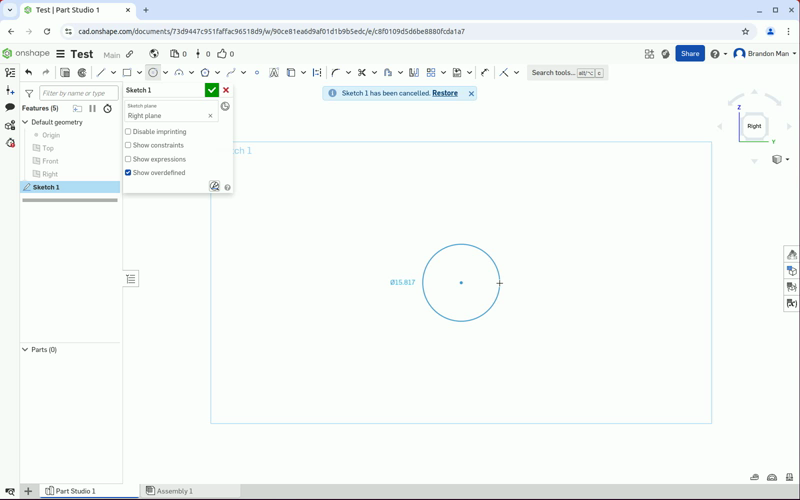
key(esc)
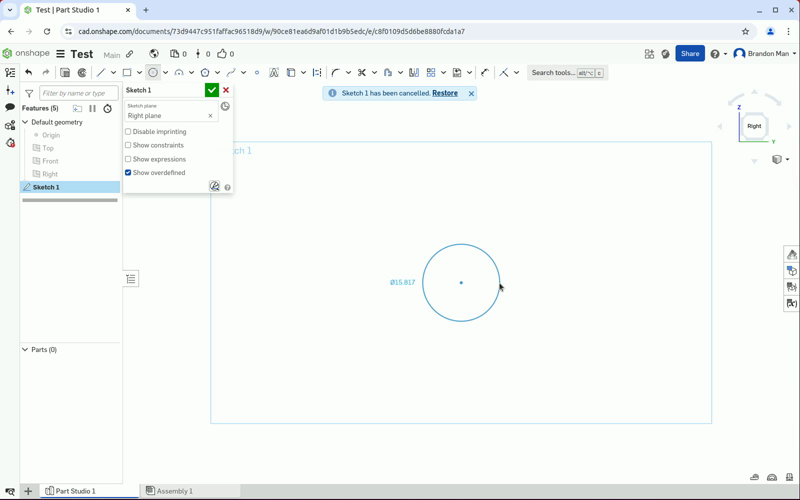
key(c)
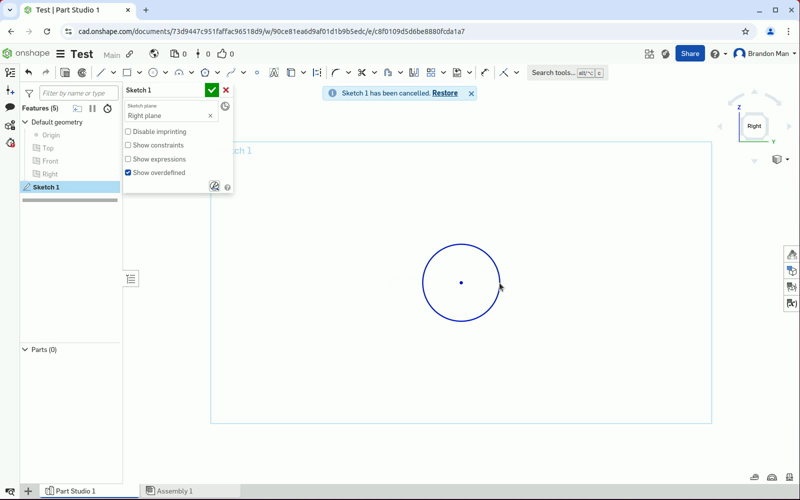
key_down(shift)
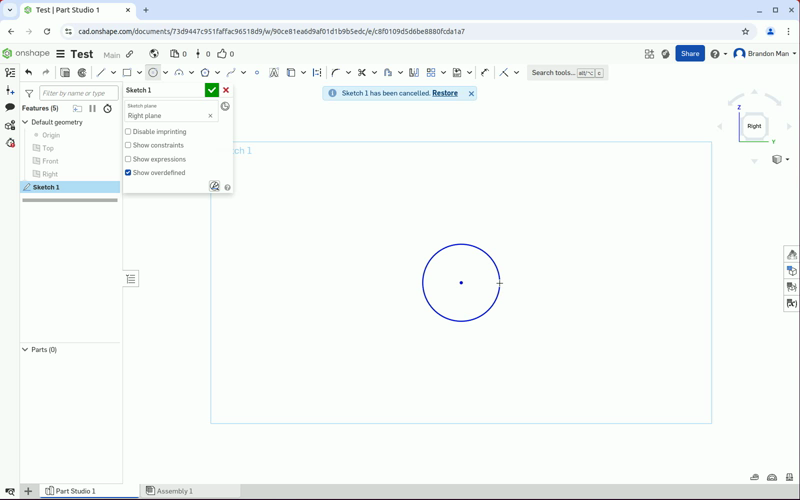
mouse_move(461, 282)
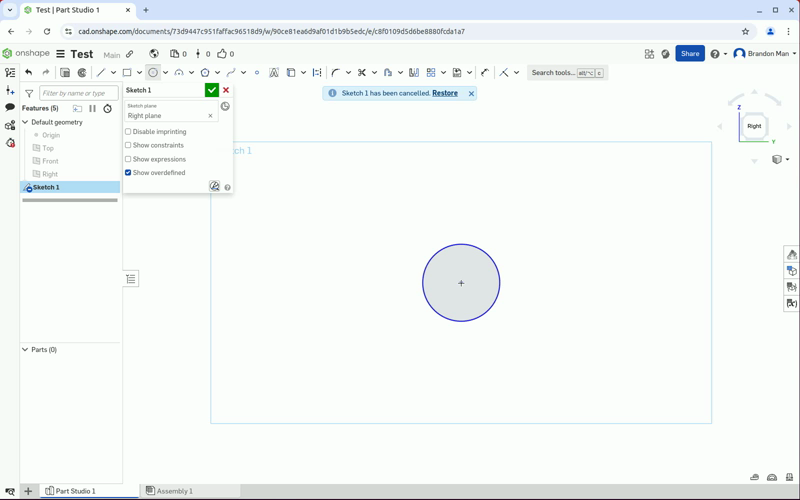
click(461, 282)
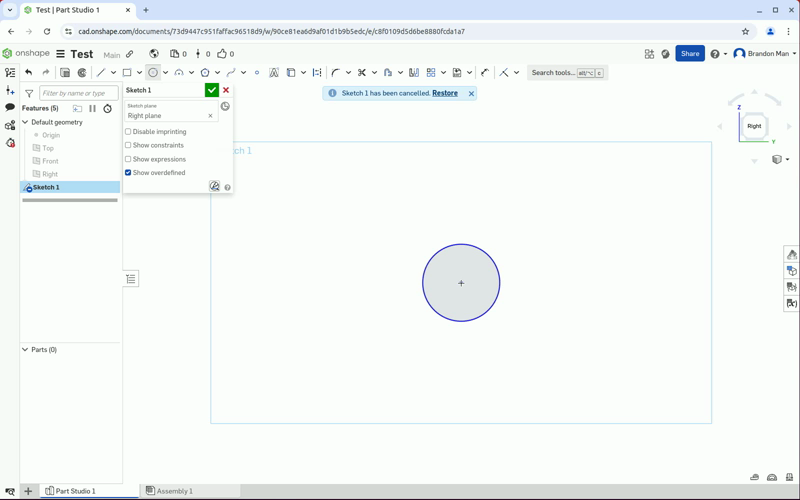
key_up(shift)
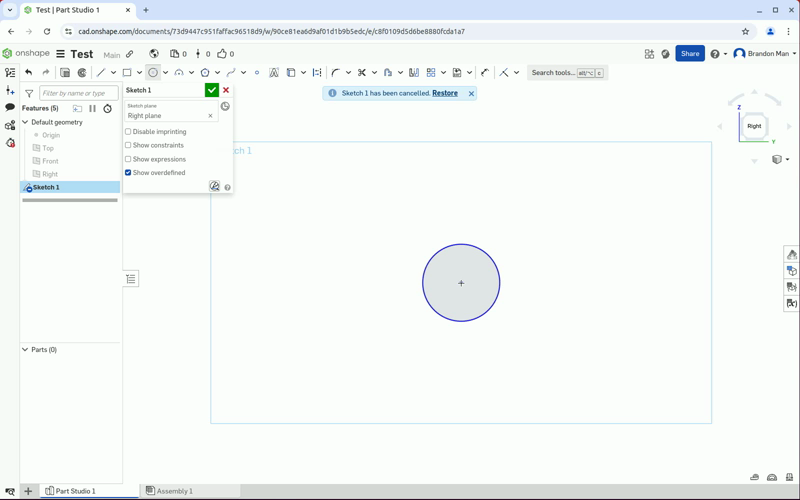
mouse_move(480, 282)
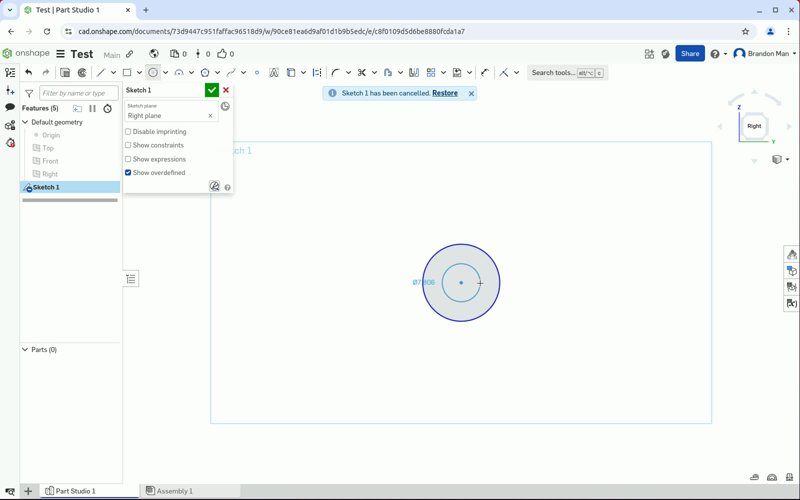
click(480, 282)
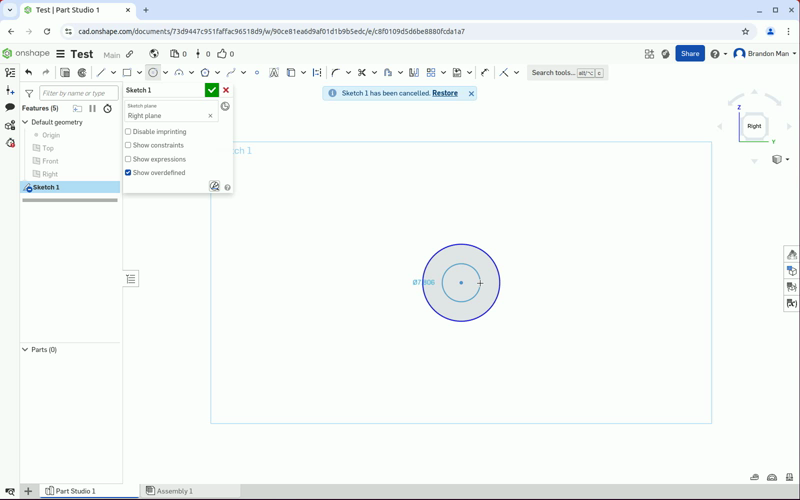
key(esc)
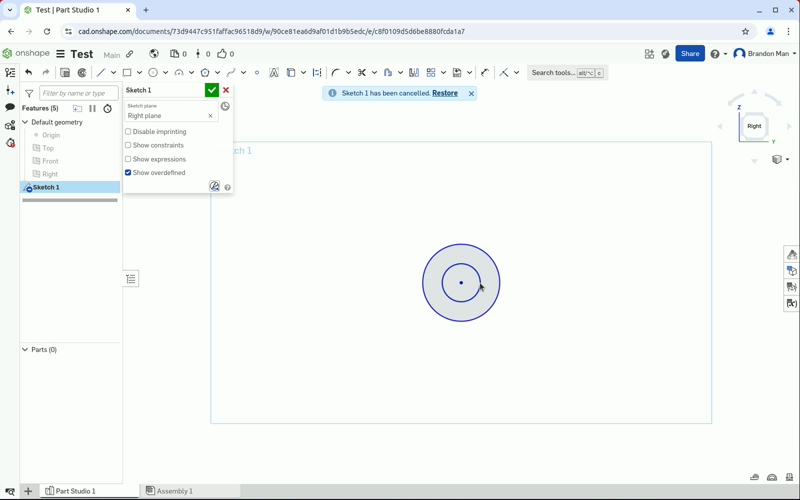
mouse_move(468, 254)
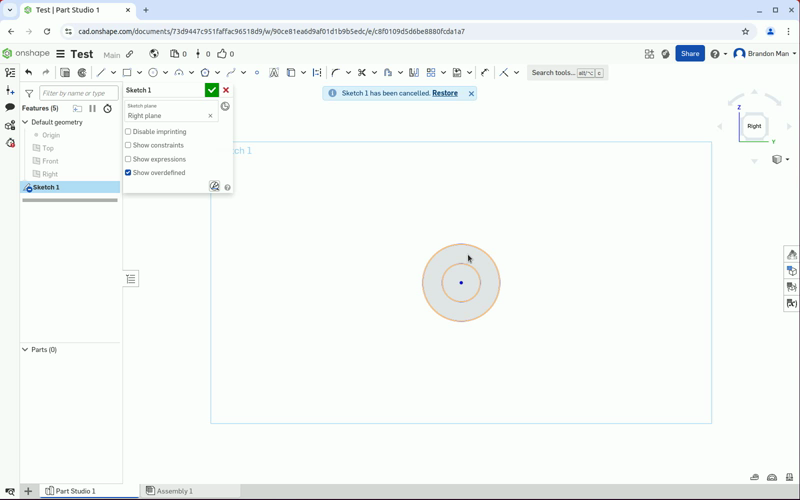
click(468, 254)
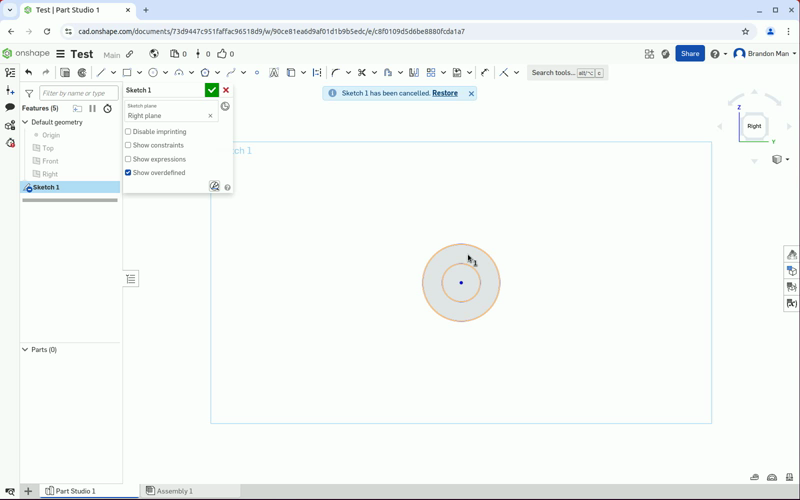
mouse_move(73, 352)
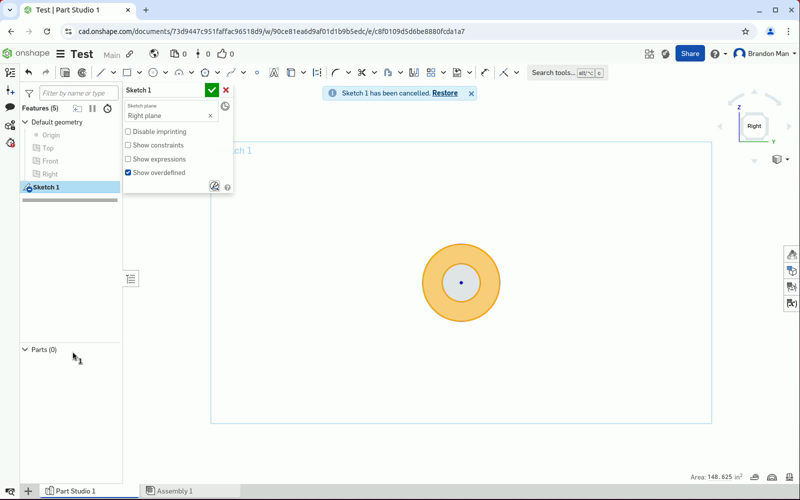
key(shift+y)
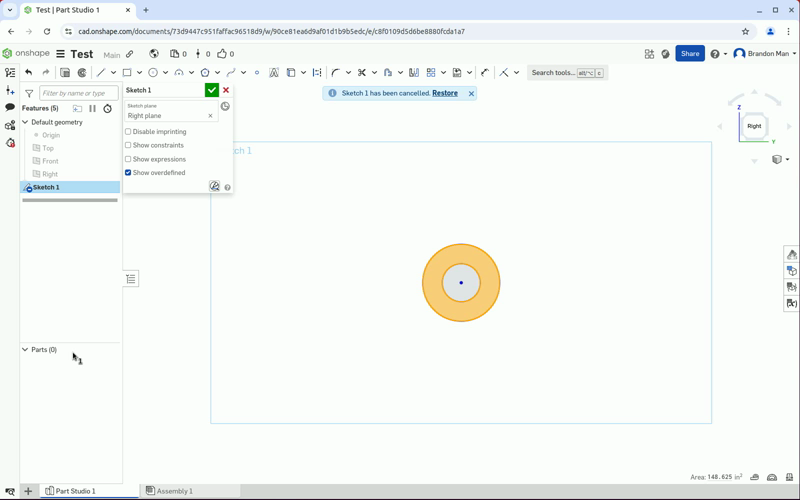
key(shift+e)
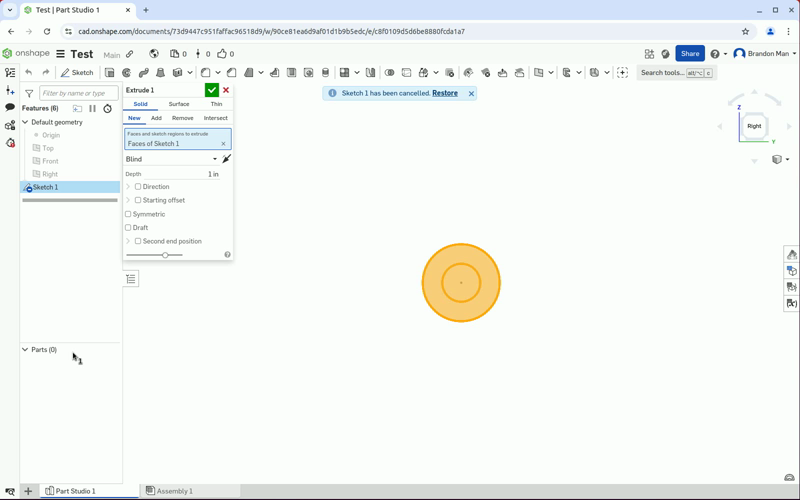
mouse_move(143, 106)
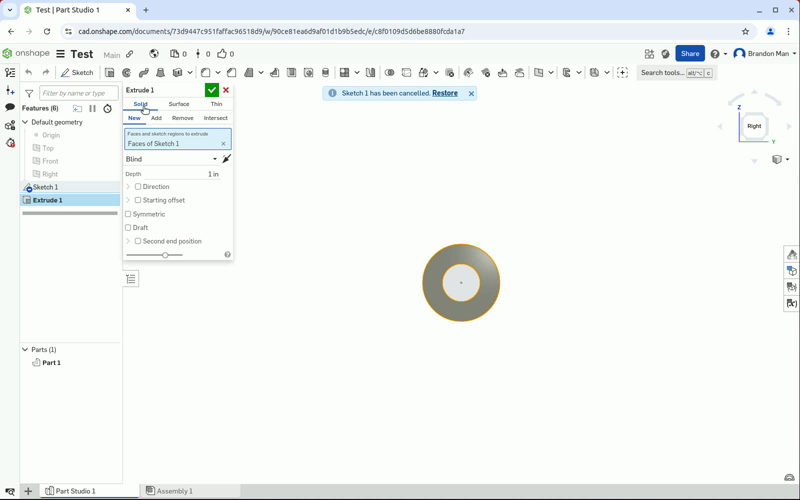
click(143, 106)
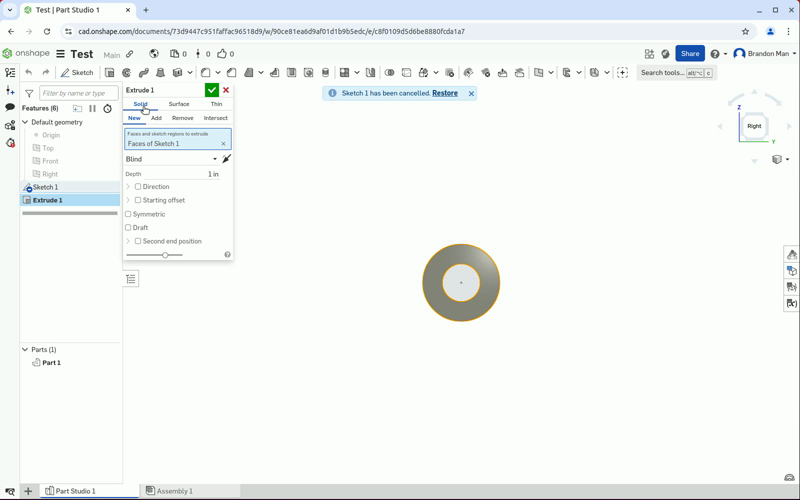
mouse_move(137, 120)
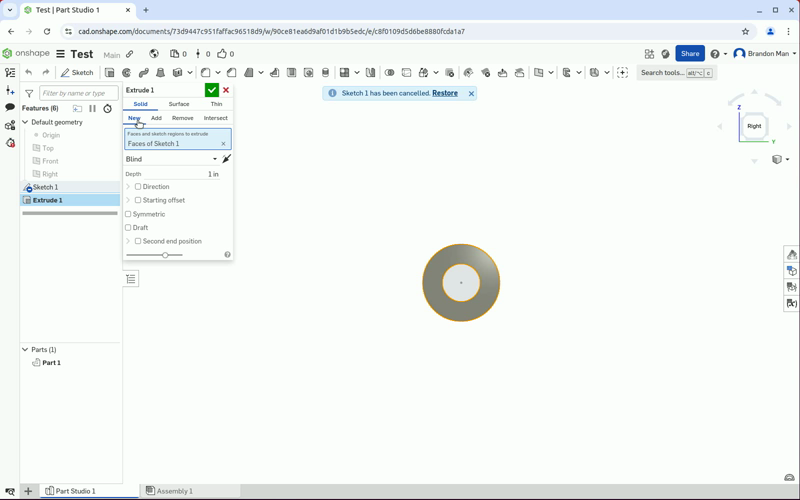
click(137, 120)
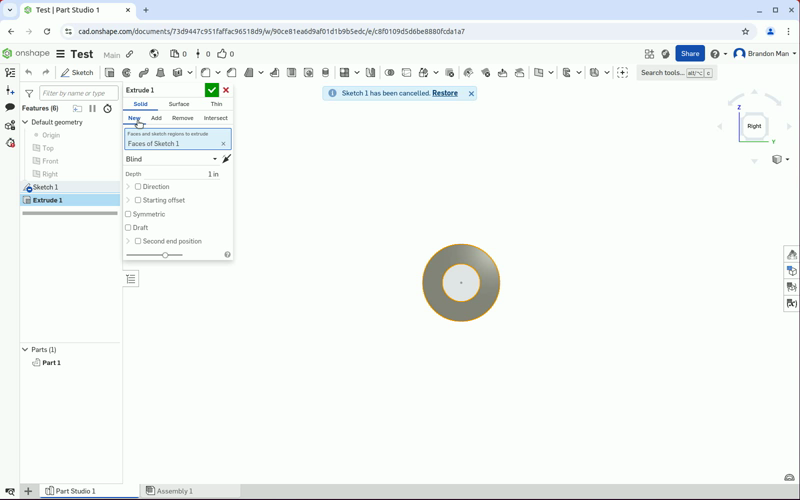
key(tab, 4)
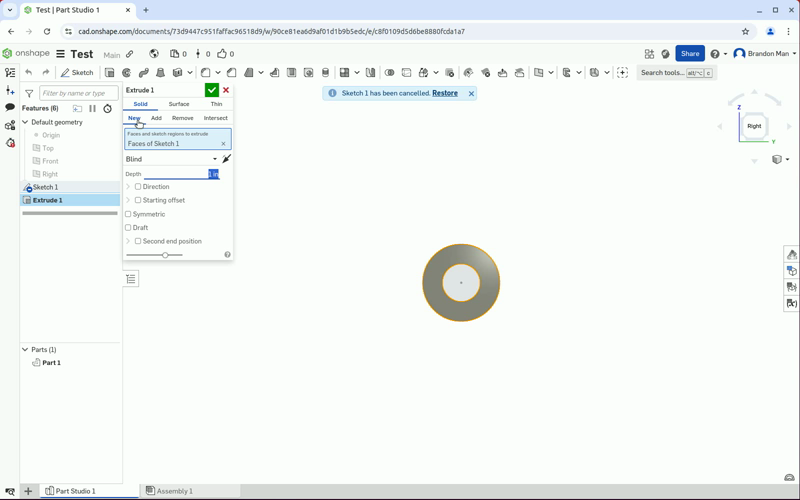
text(23.108)
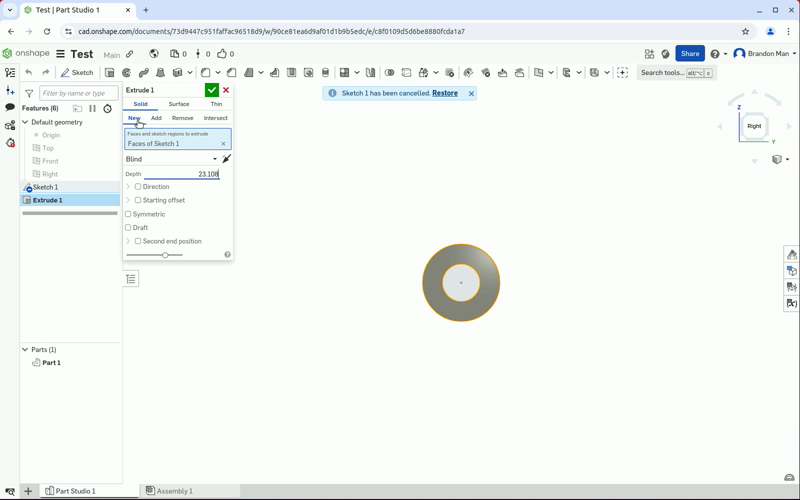
key(enter)
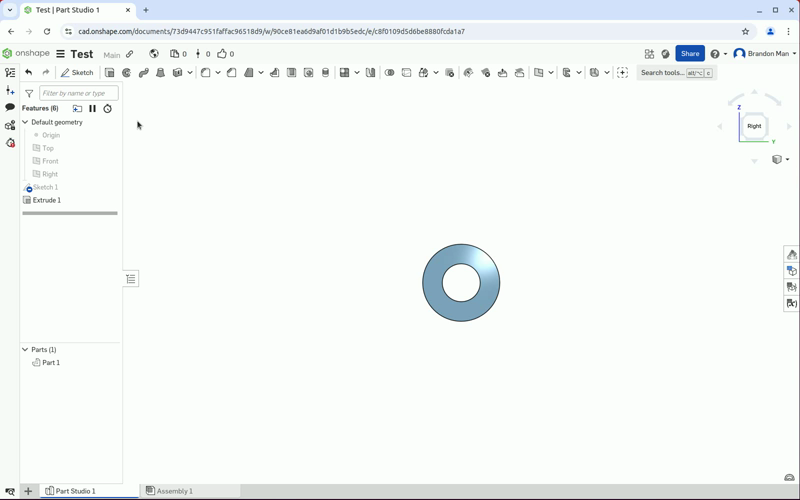
key(shift+h)
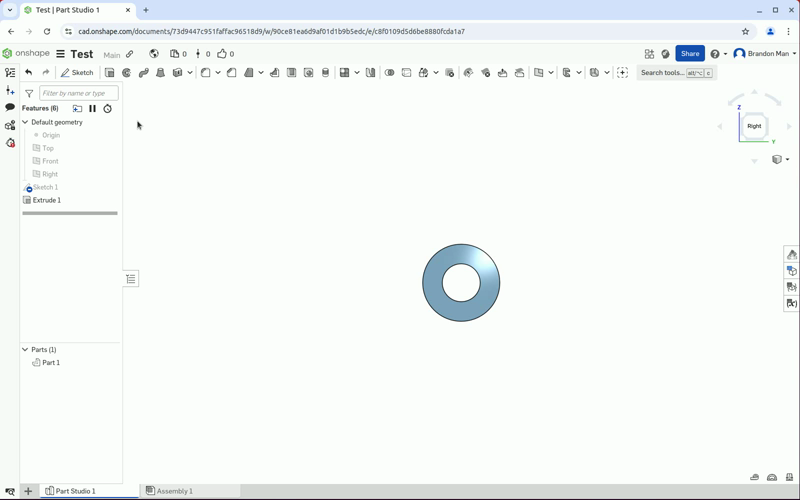
key(shift+h)
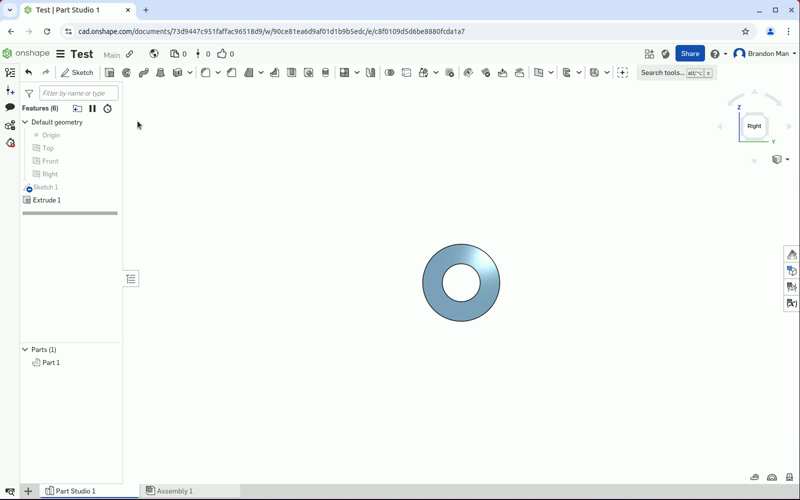
mouse_move(73, 189)
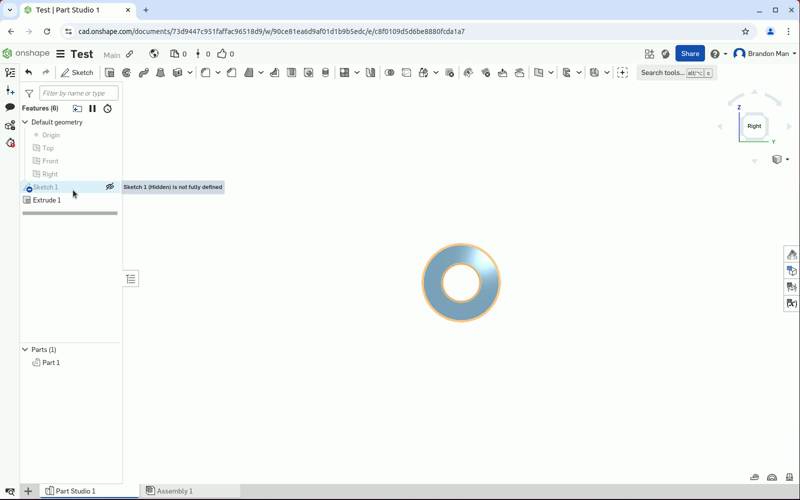
click(73, 189)
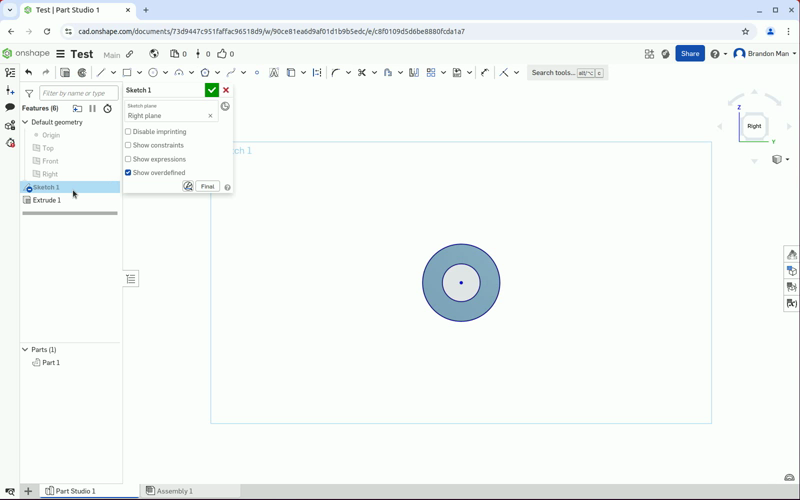
mouse_move(229, 92)
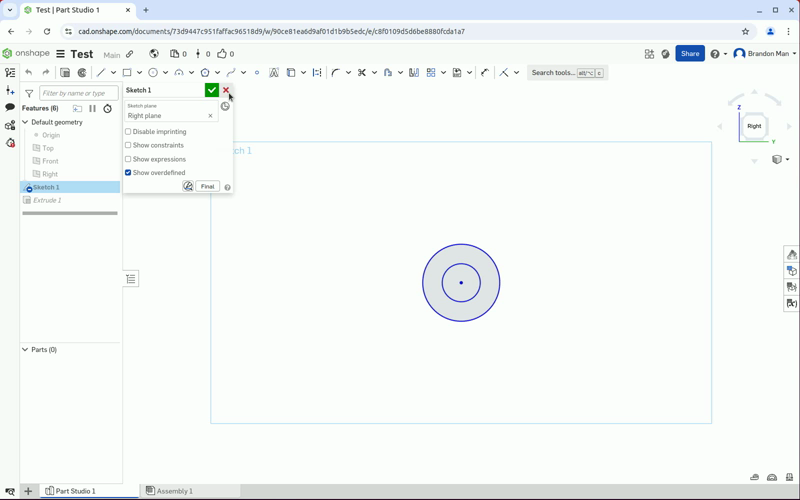
click(229, 92)
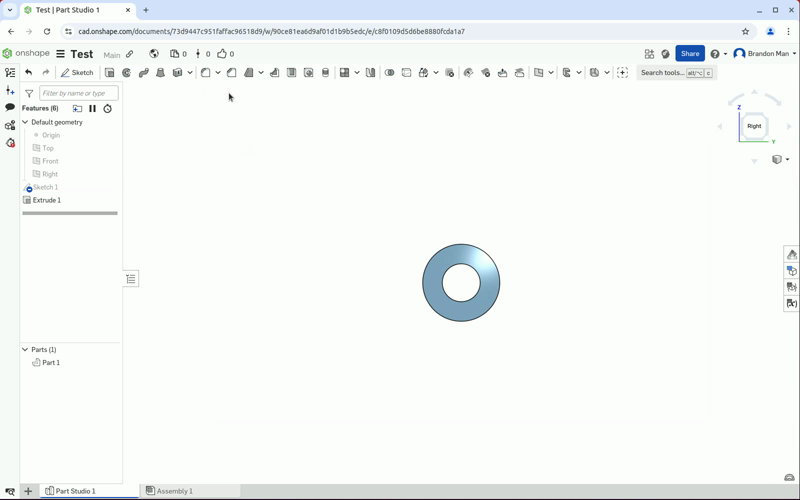
mouse_move(73, 352)
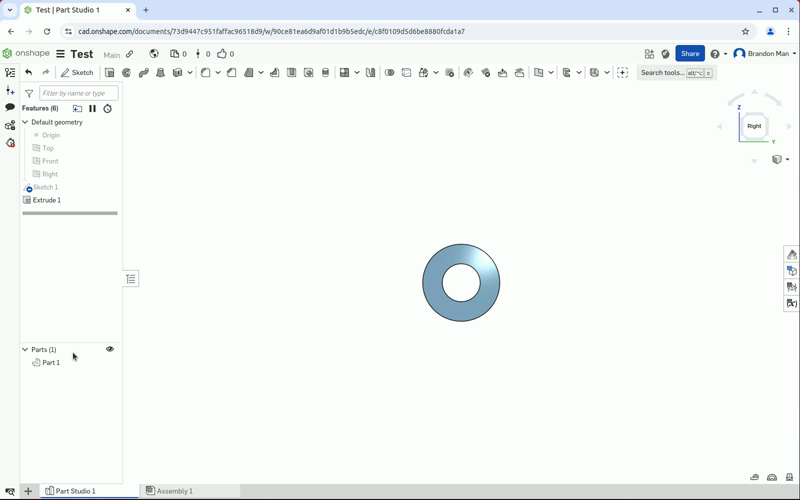
key(y)
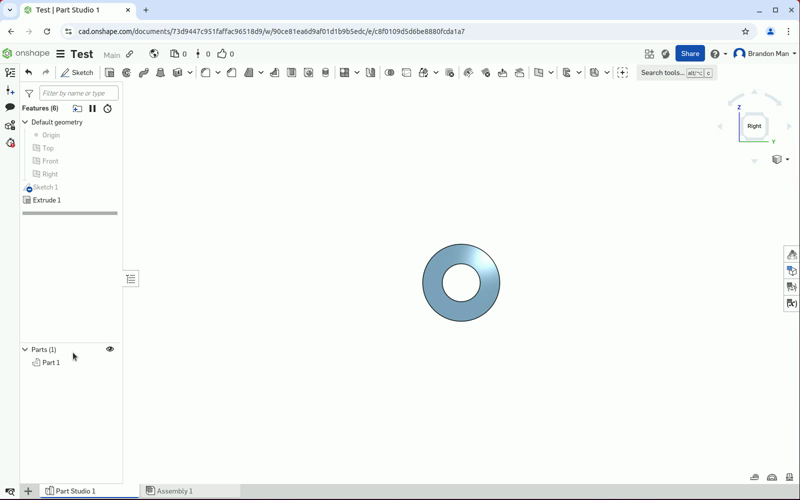
key(shift+p)
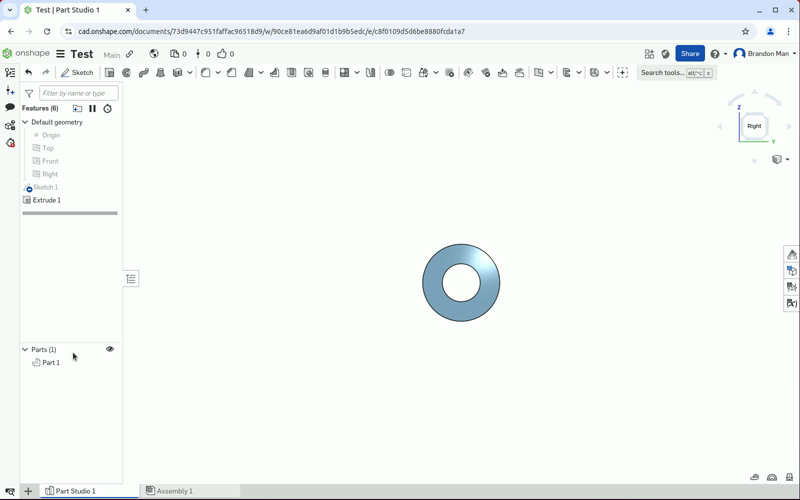
key(space)
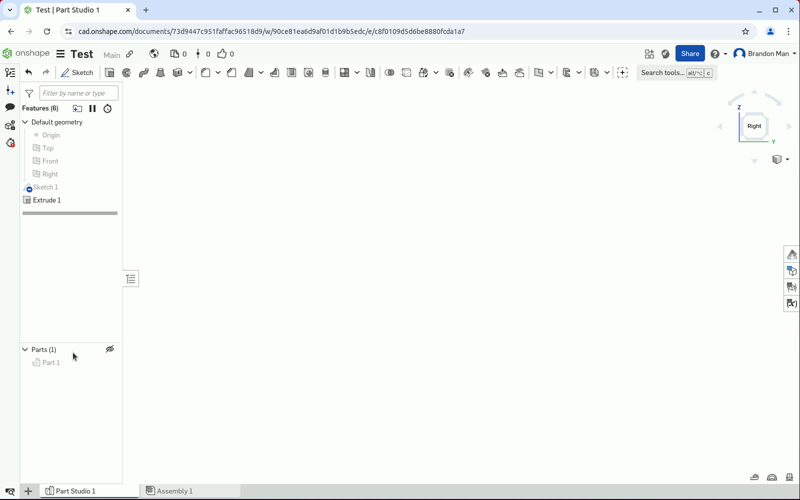
key_down(shift)
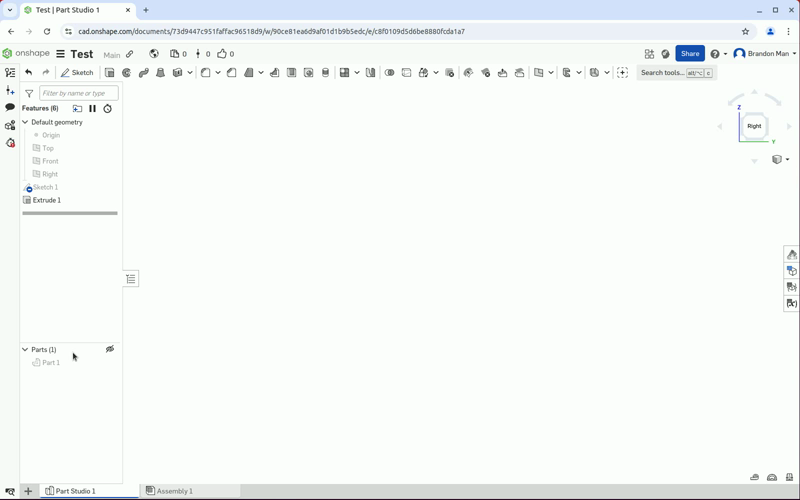
key(right)
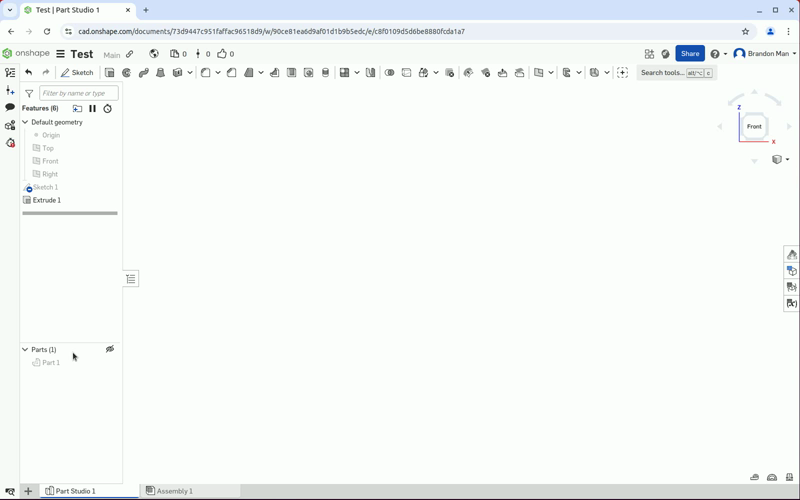
key_up(shift)
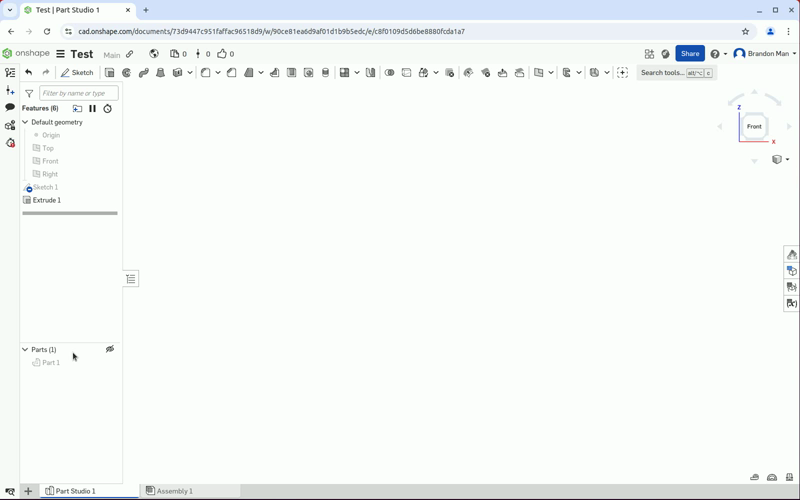
mouse_move(73, 352)
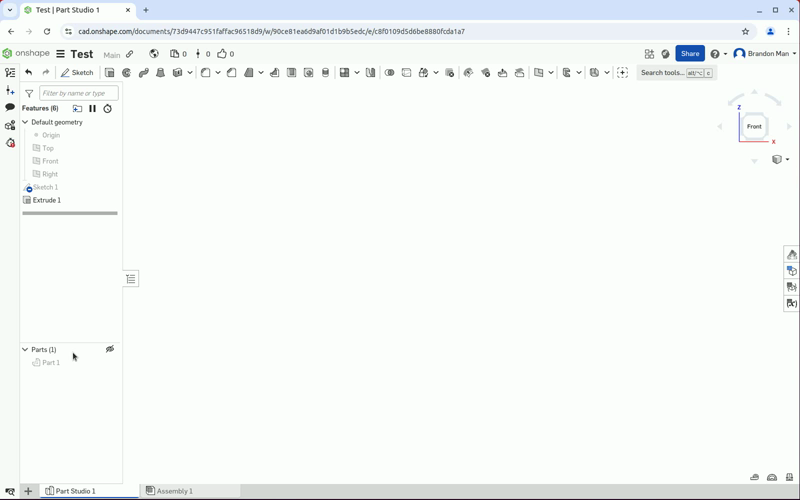
key(shift+y)
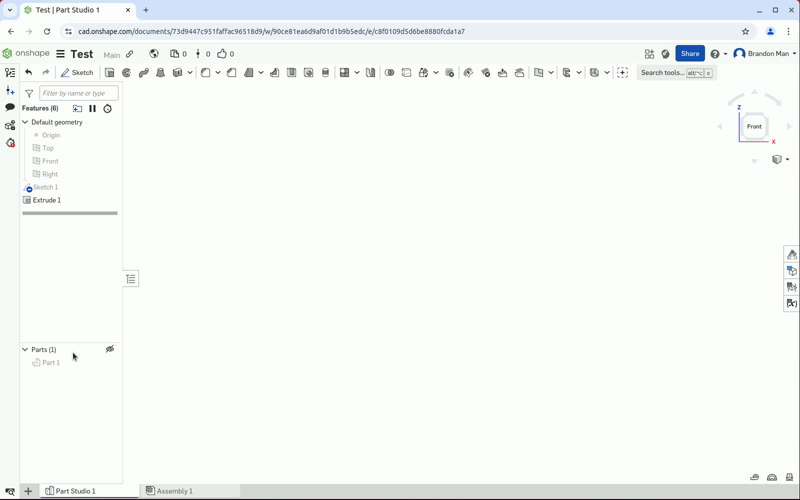
key(shift+s)
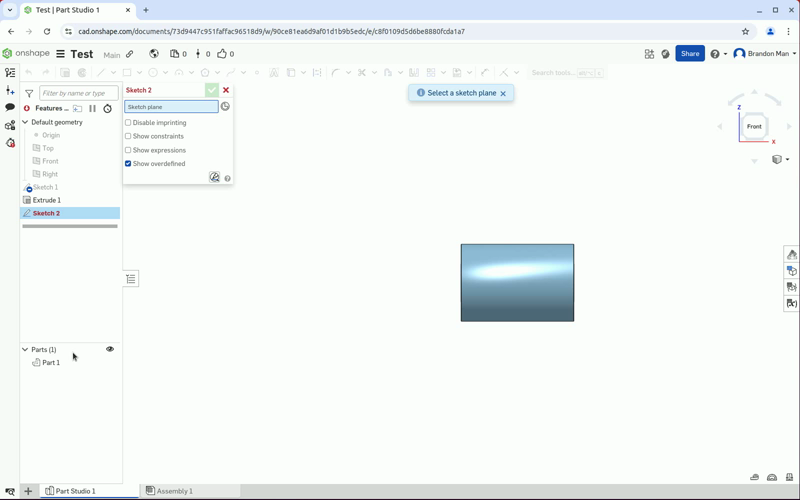
mouse_move(73, 163)
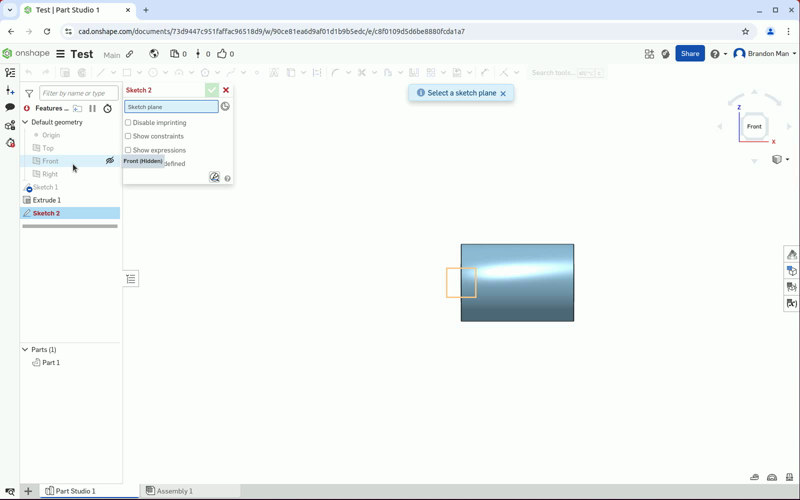
click(73, 163)
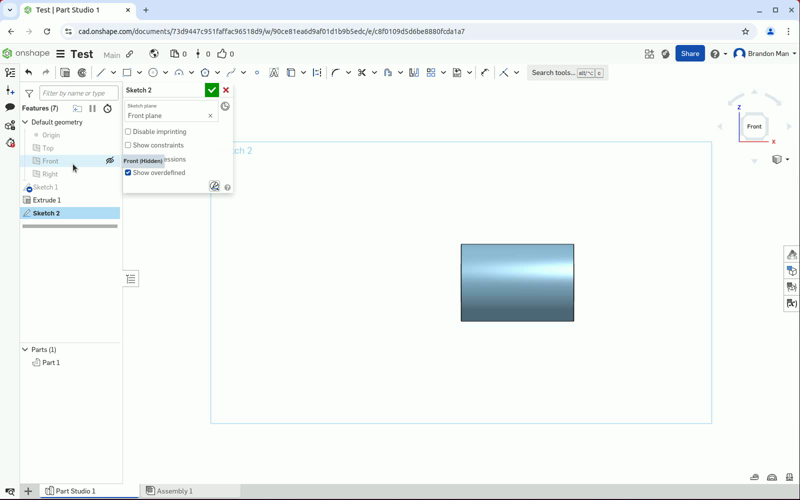
mouse_move(73, 352)
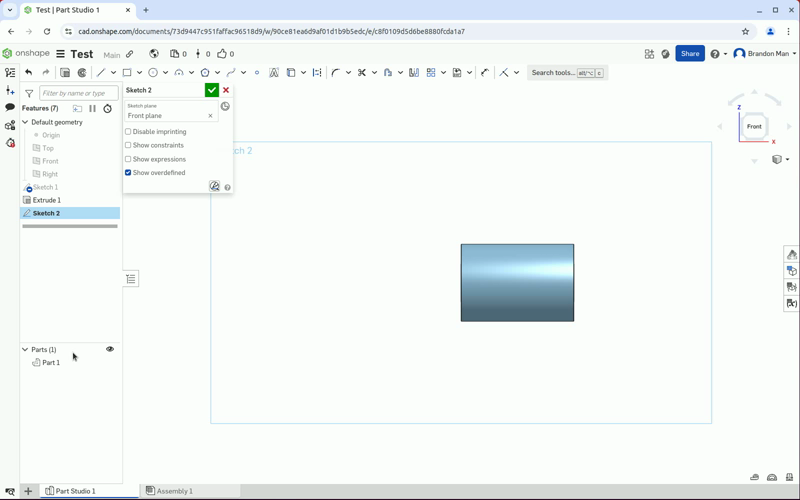
key(y)
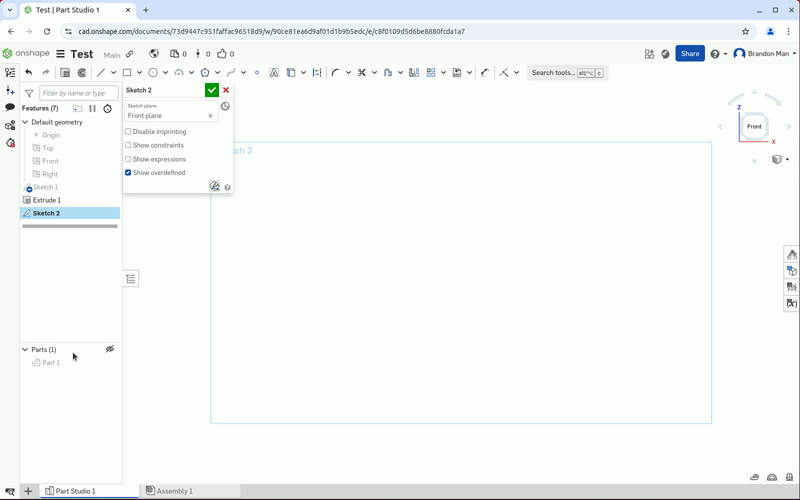
key(l)
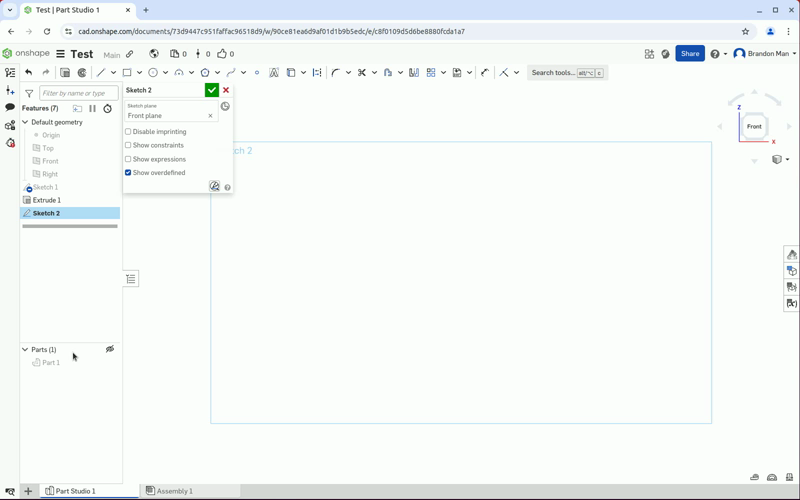
key_down(shift)
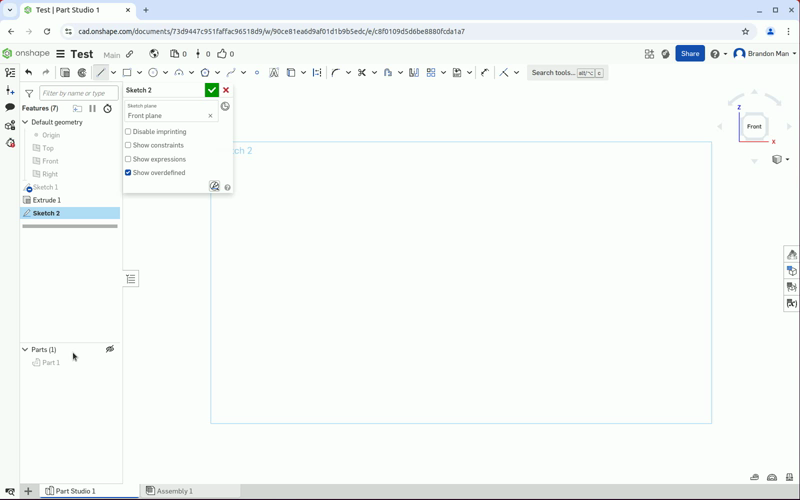
mouse_move(535, 297)
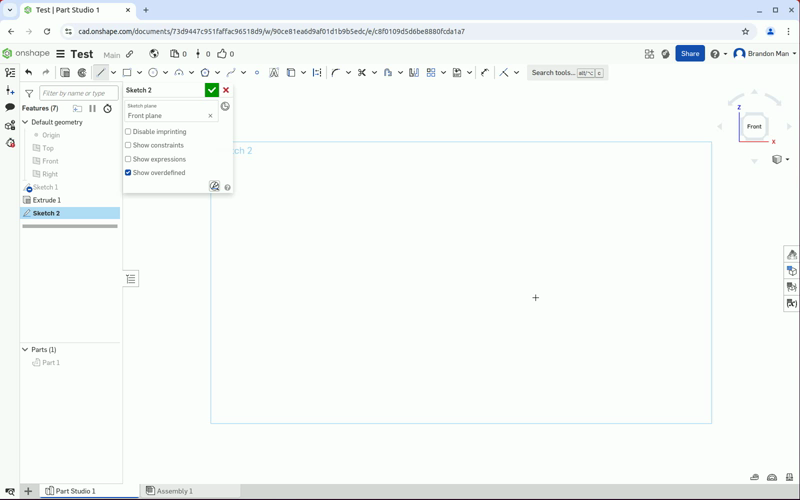
click(535, 297)
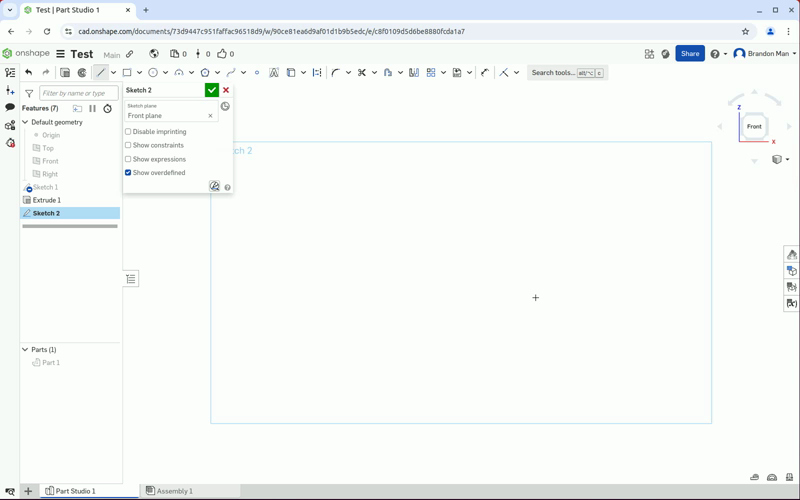
key_up(shift)
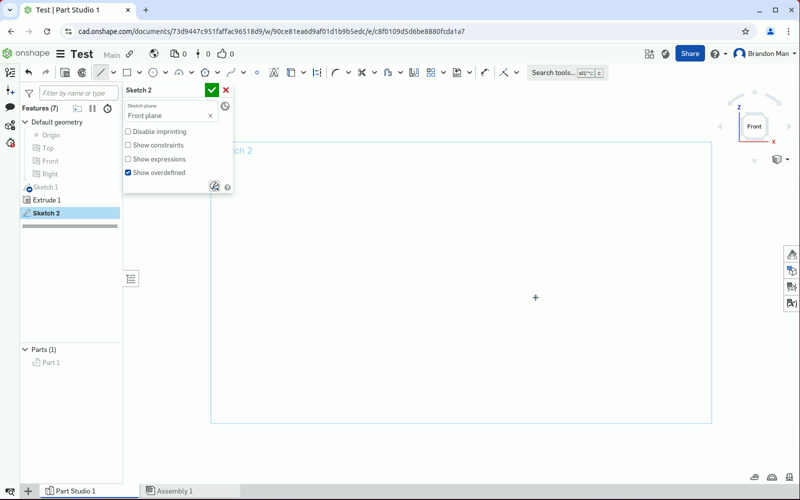
key_down(shift)
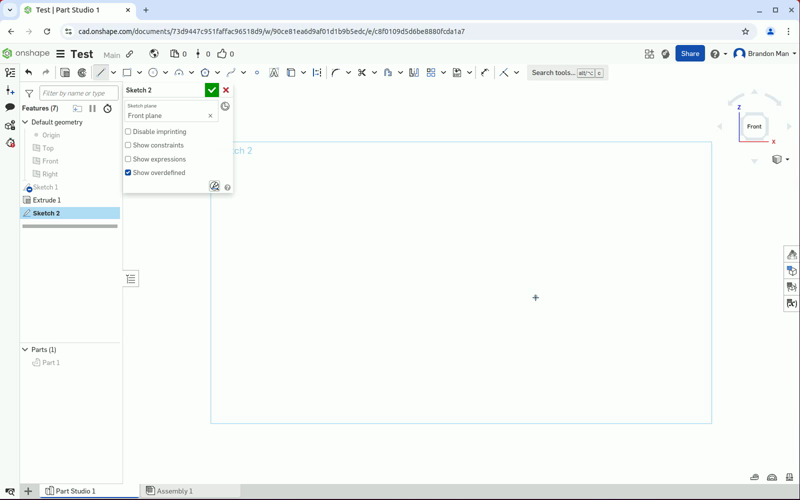
mouse_move(565, 297)
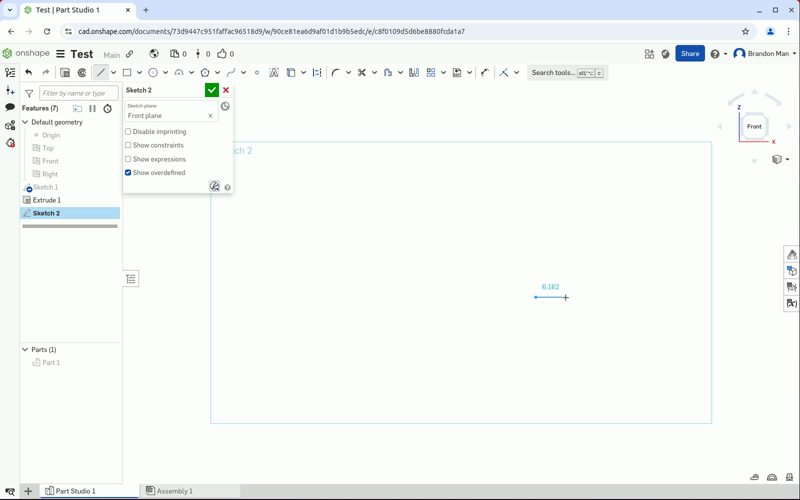
mouse_move(555, 297)
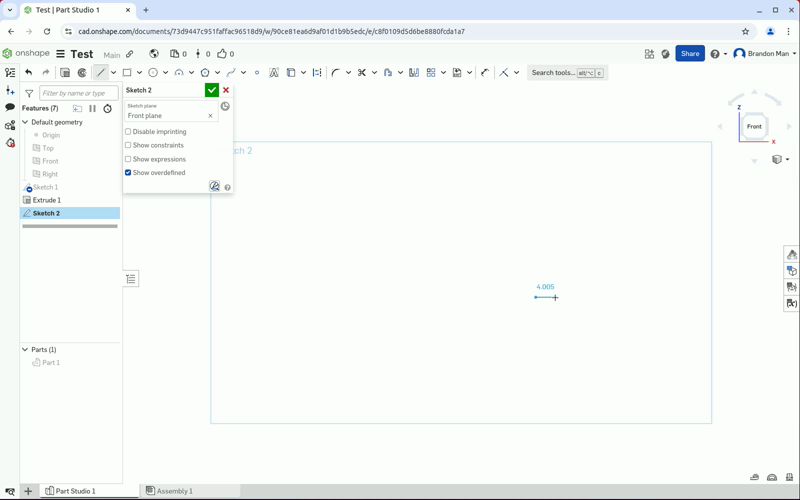
click(555, 297)
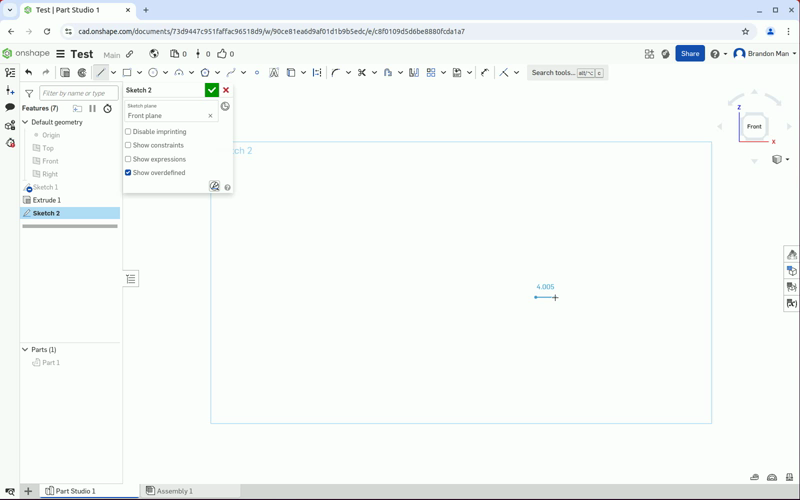
key_up(shift)
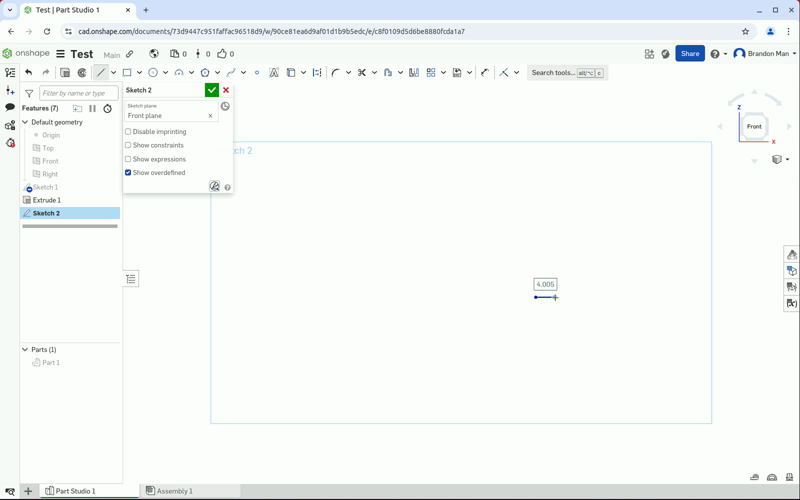
key_down(shift)
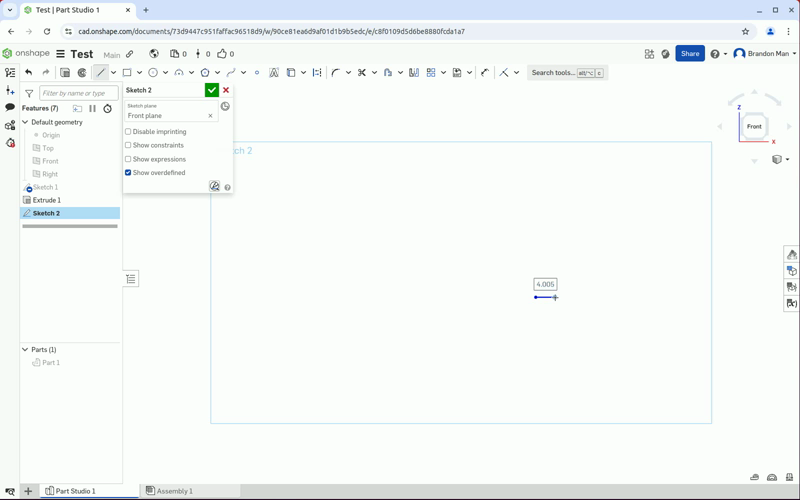
mouse_move(585, 297)
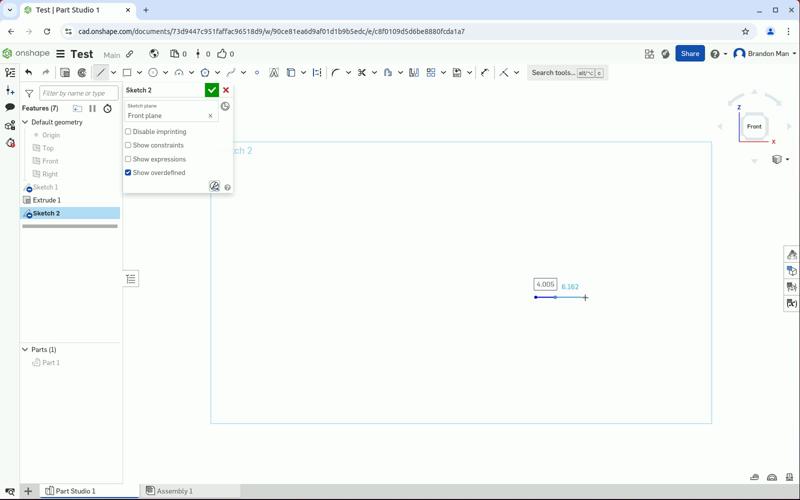
mouse_move(555, 268)
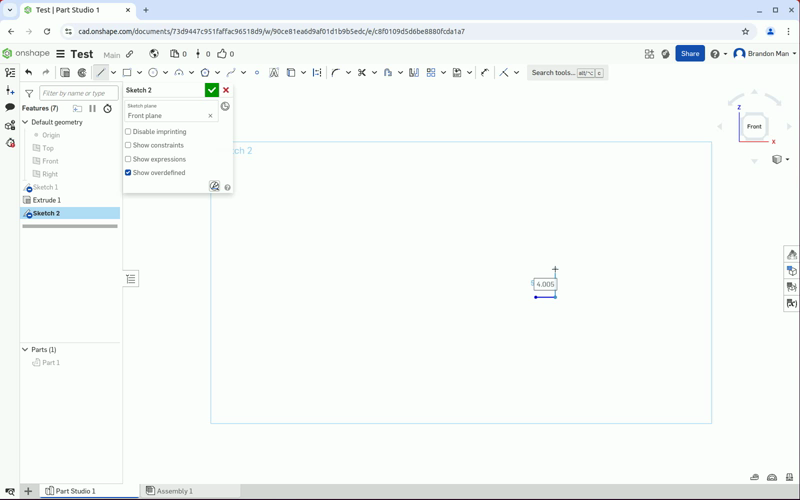
click(555, 268)
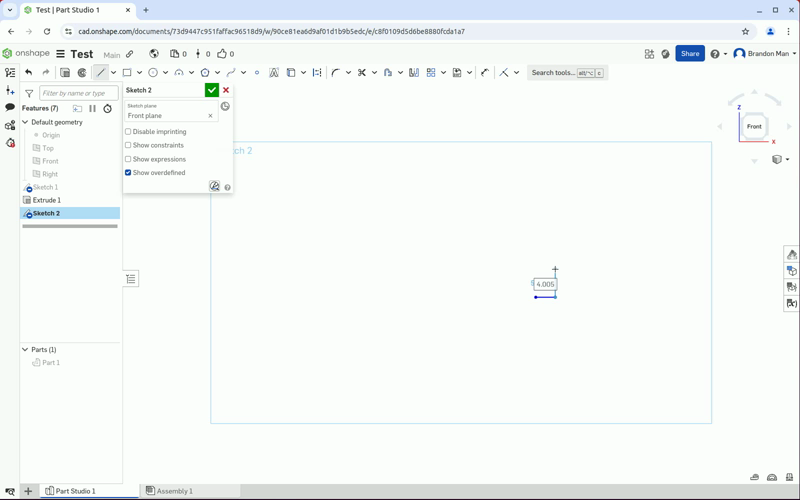
key_up(shift)
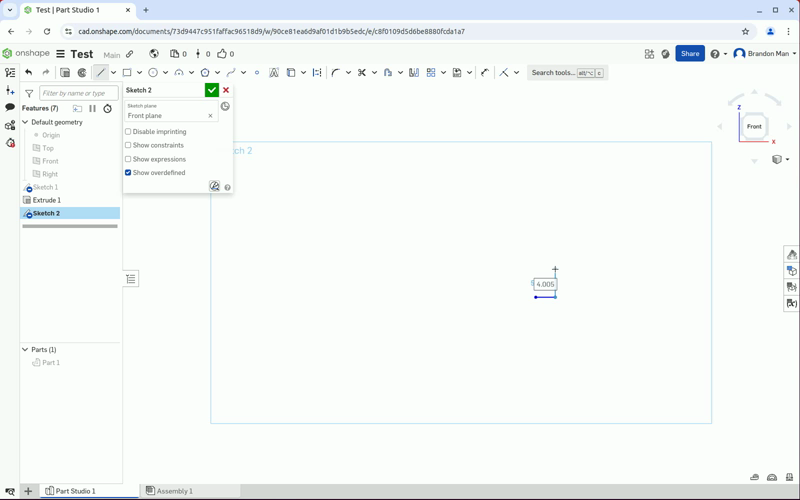
key_down(shift)
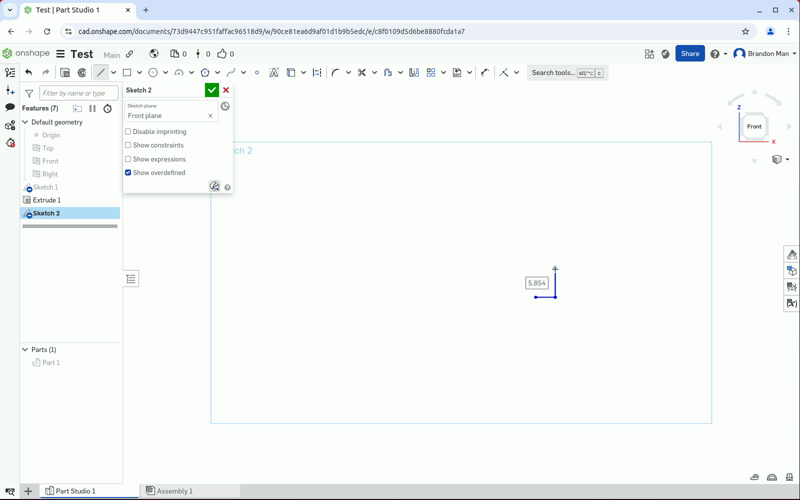
mouse_move(585, 268)
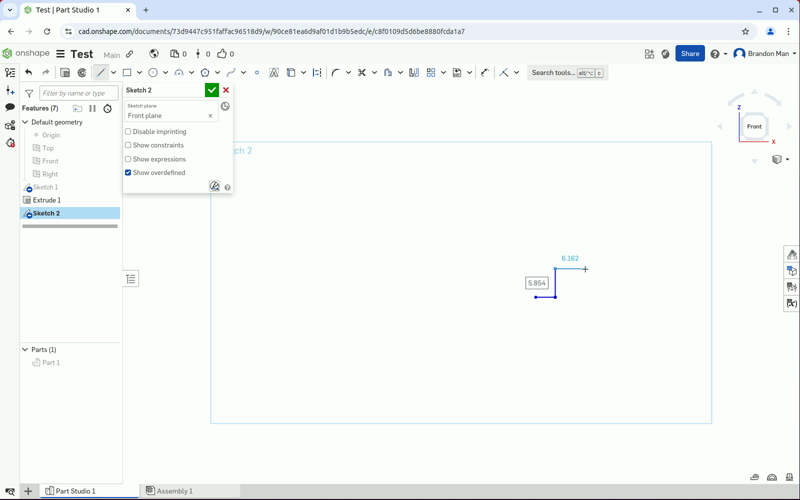
mouse_move(573, 268)
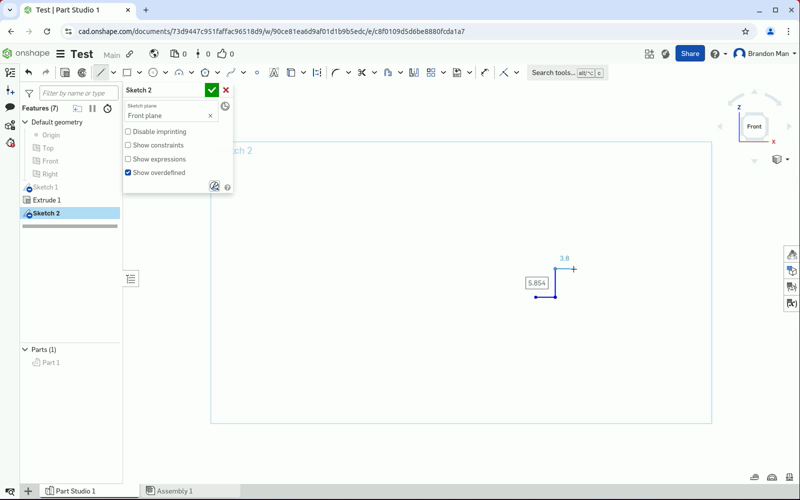
click(573, 268)
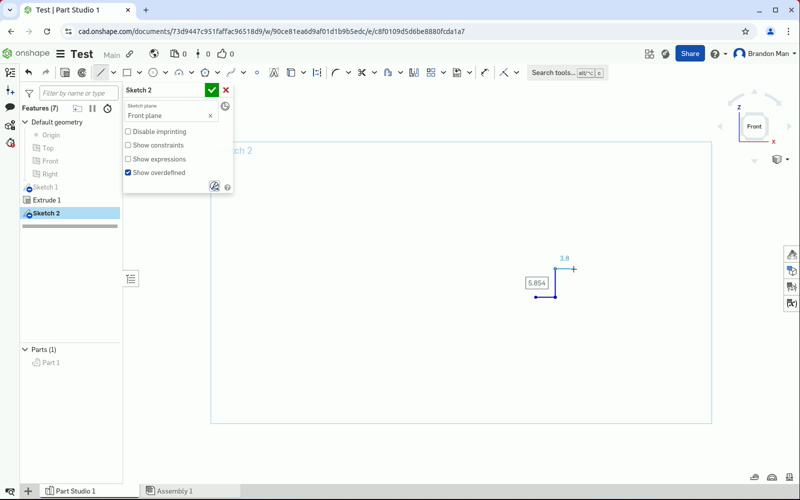
key_up(shift)
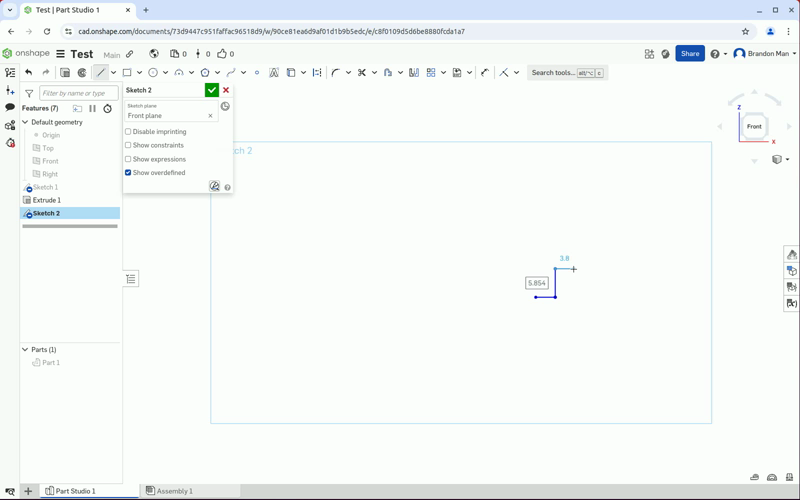
key_down(shift)
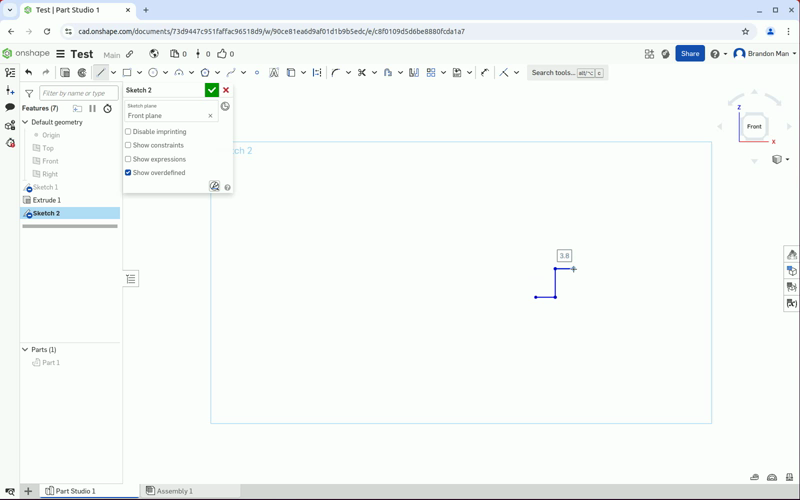
mouse_move(589, 268)
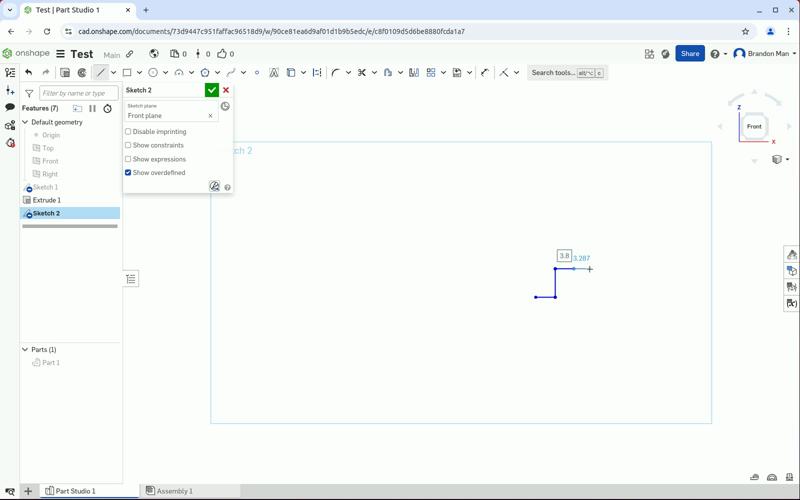
mouse_move(573, 244)
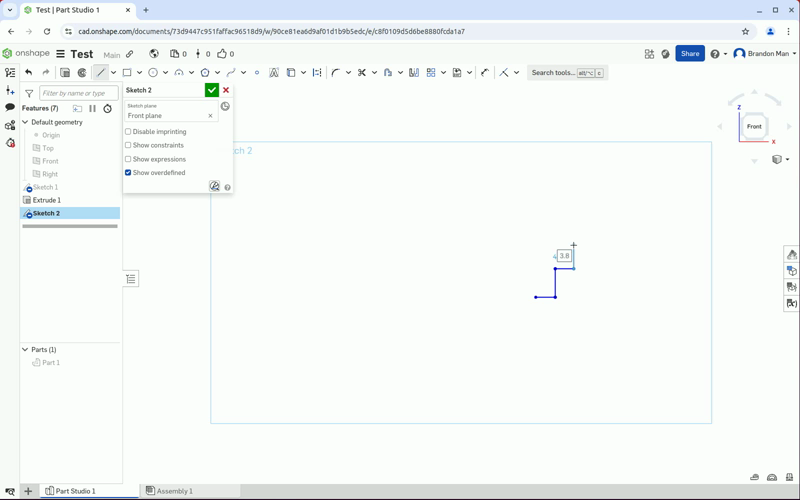
click(573, 244)
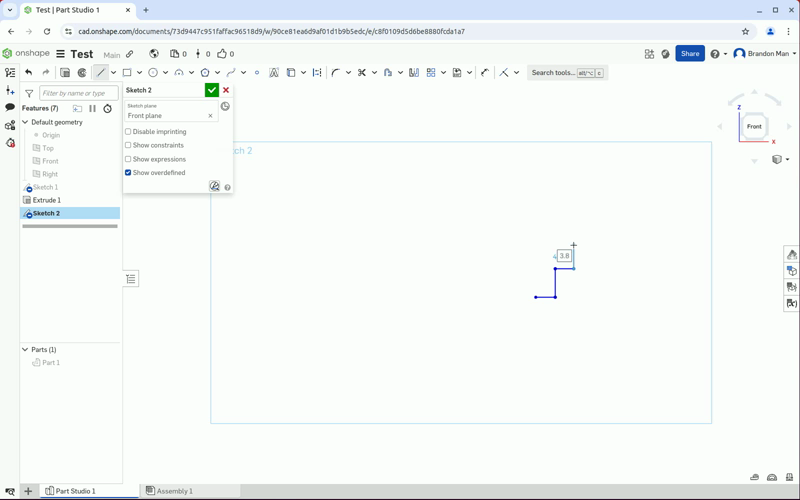
key_up(shift)
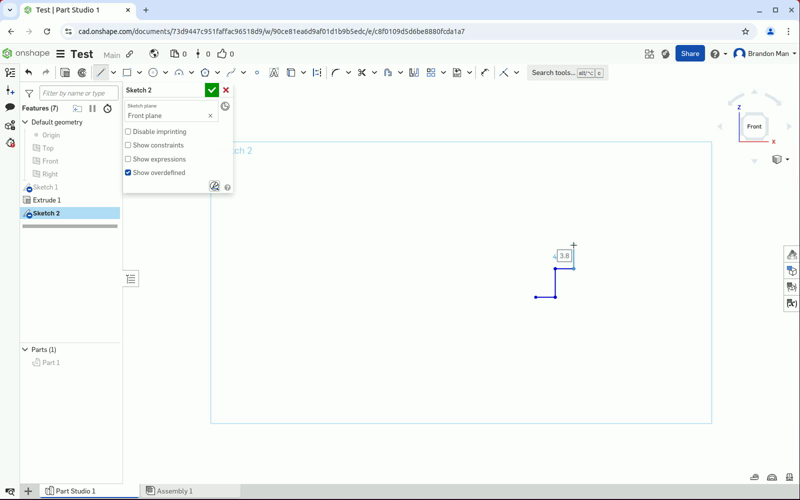
key_down(shift)
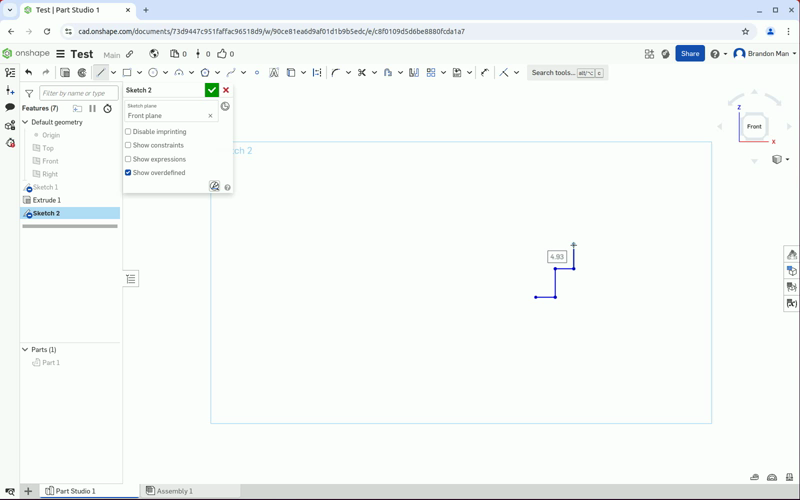
mouse_move(589, 244)
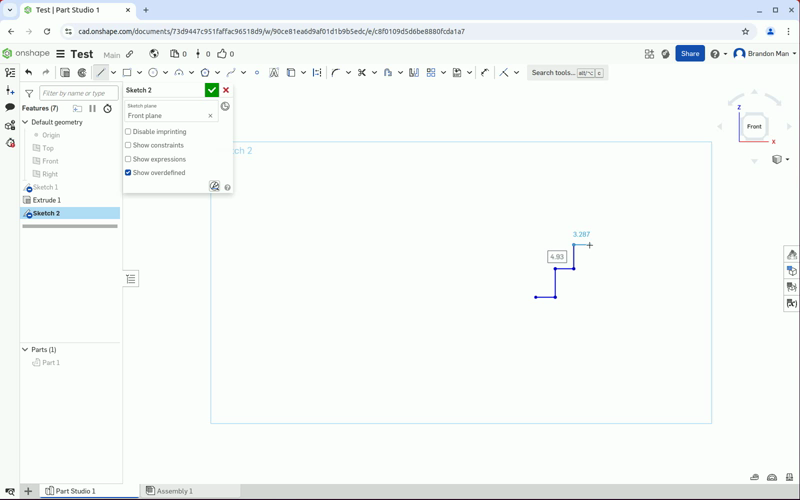
mouse_move(535, 244)
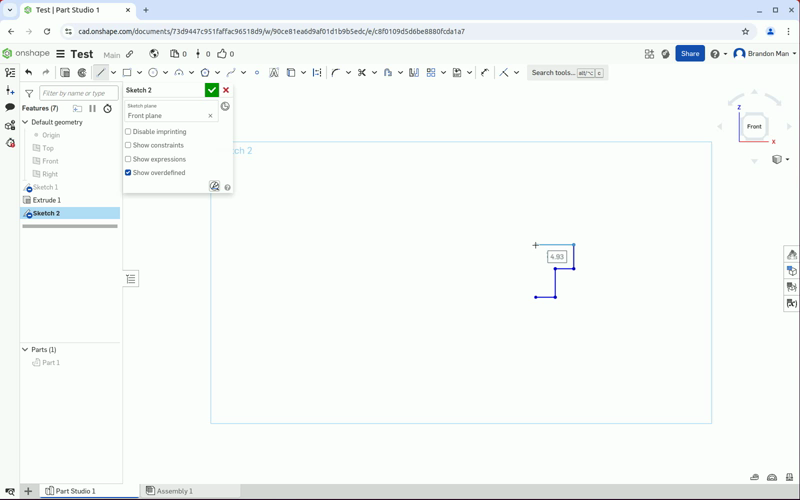
click(535, 244)
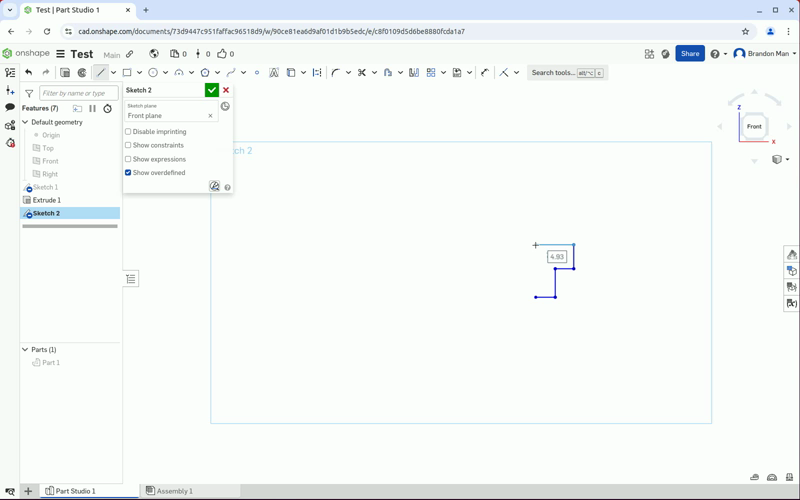
key_up(shift)
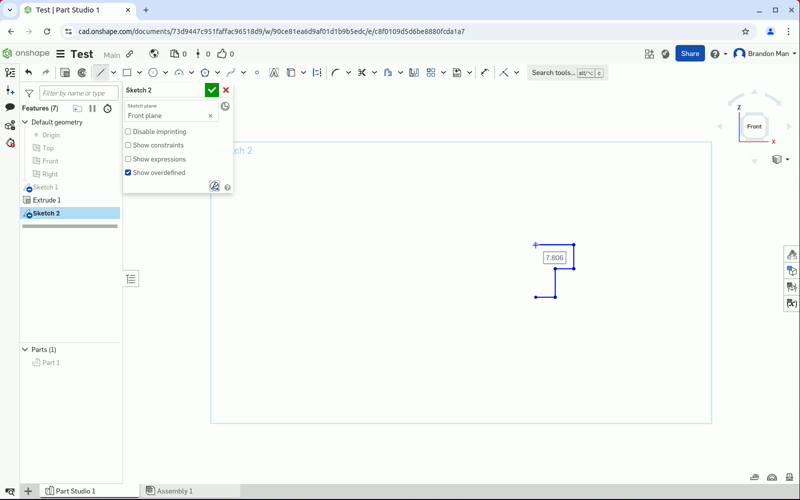
mouse_move(565, 244)
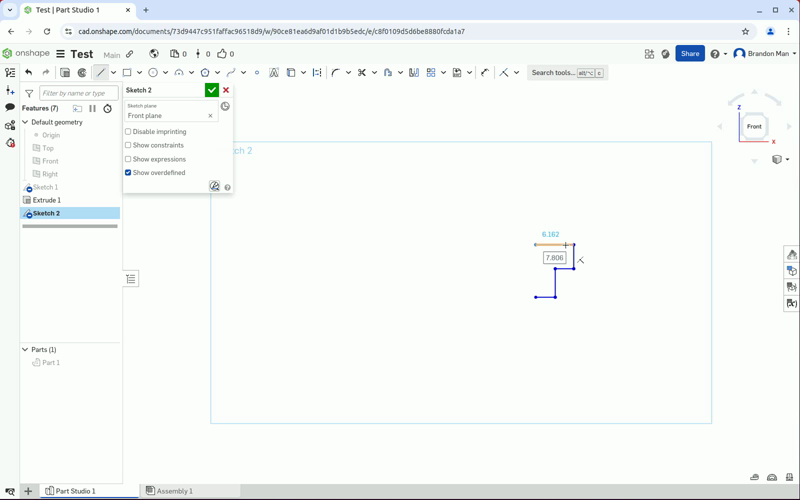
key_down(shift)
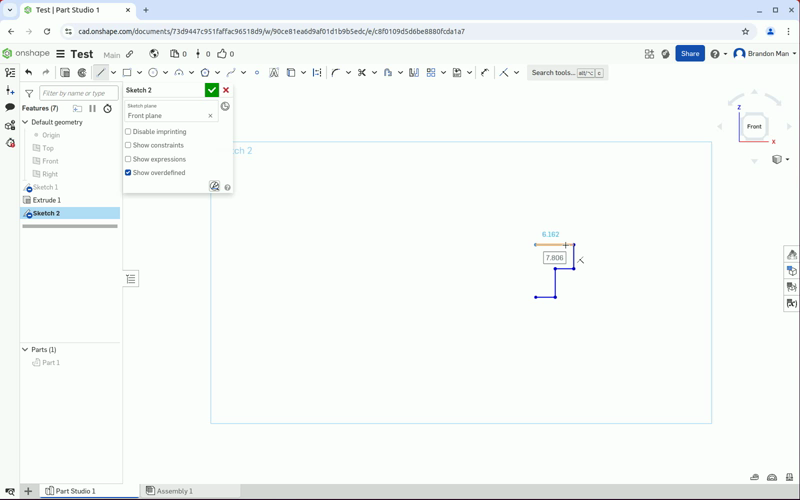
mouse_move(535, 297)
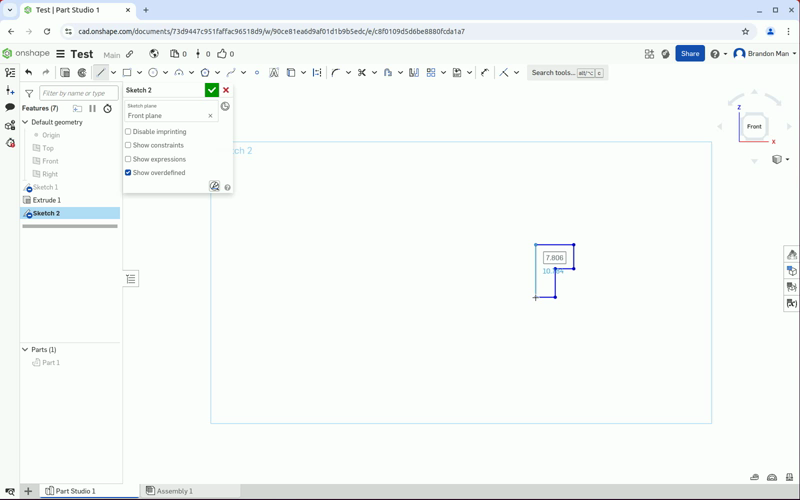
key_up(shift)
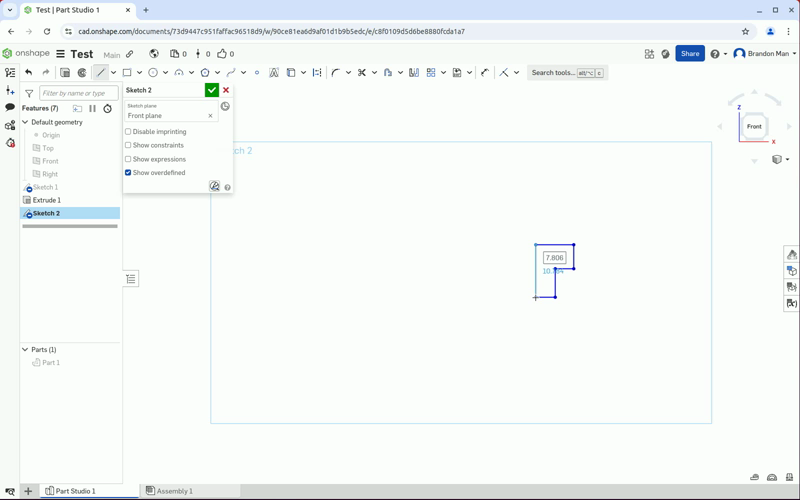
click(535, 297)
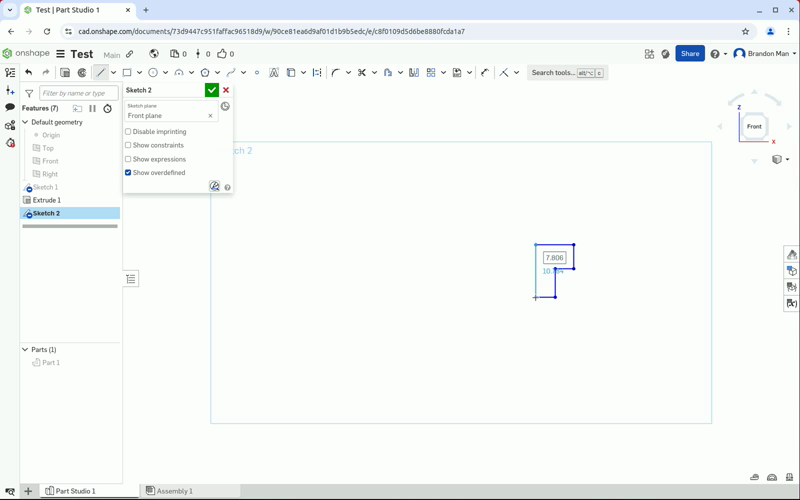
key(esc)
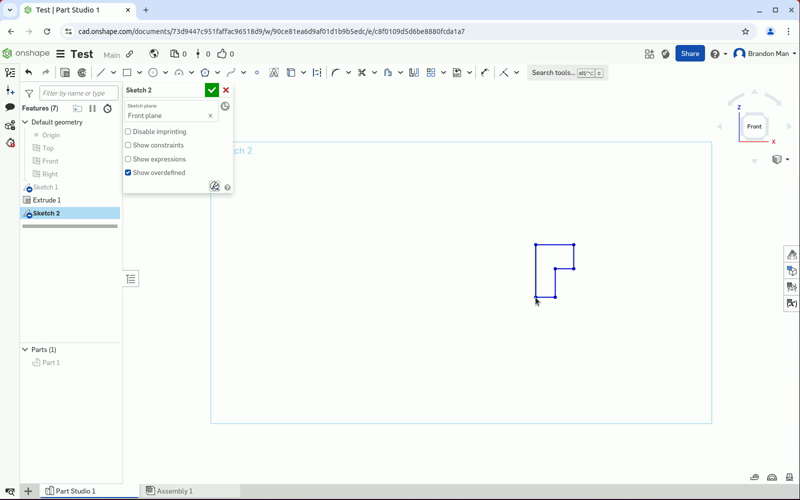
mouse_move(549, 282)
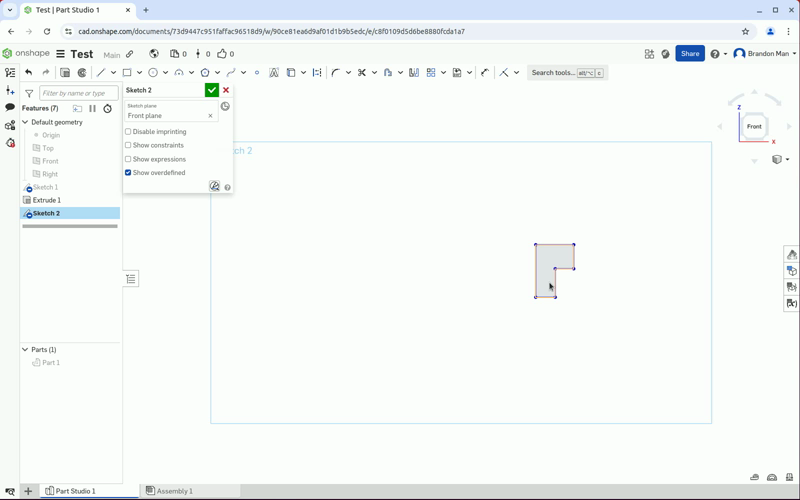
scroll(6)
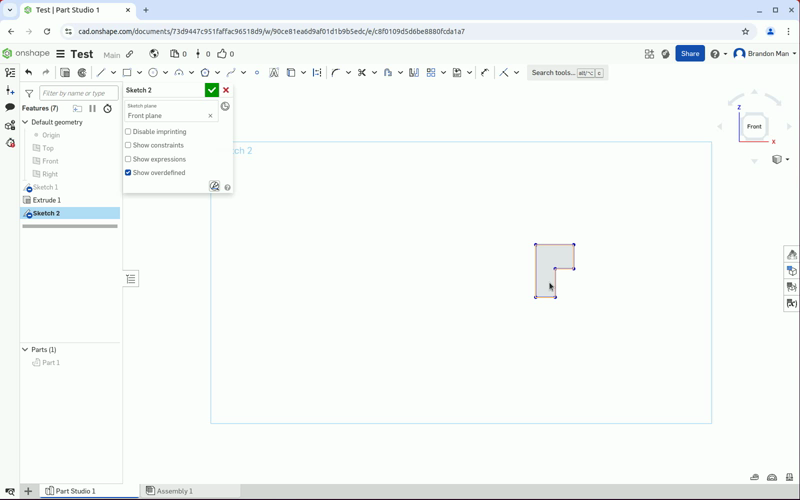
scroll(6)
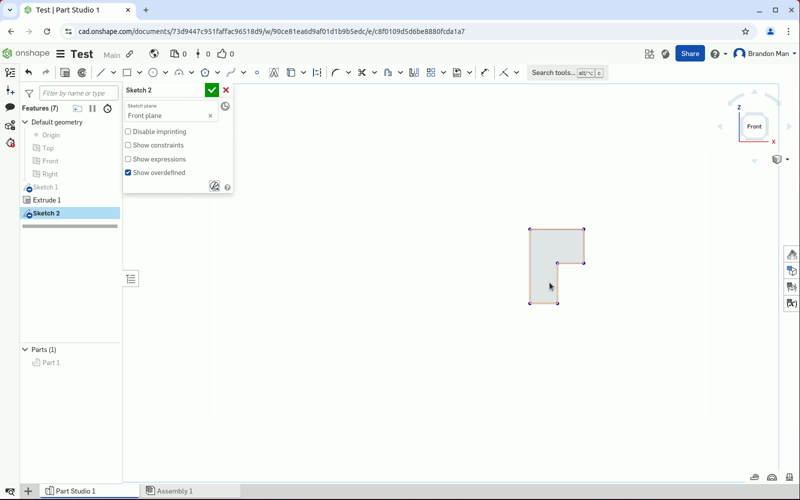
scroll(6)
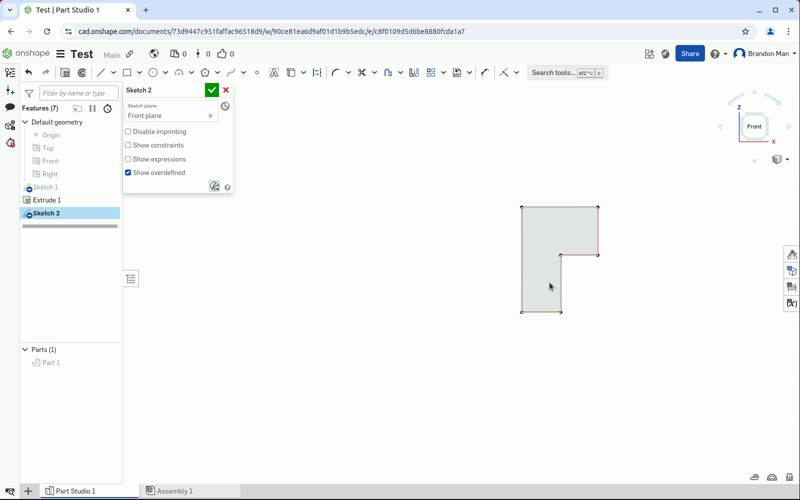
scroll(6)
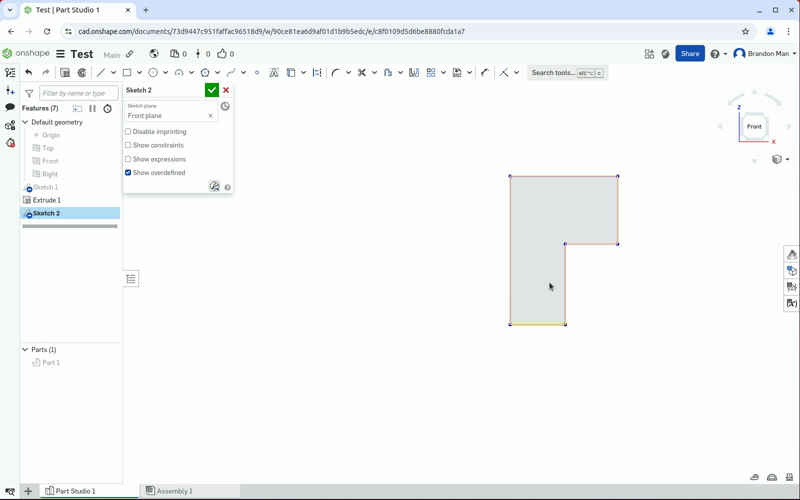
scroll(6)
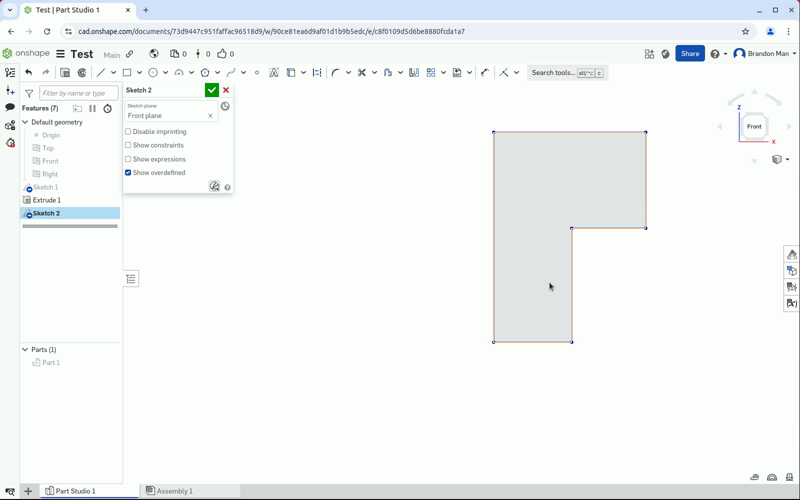
scroll(6)
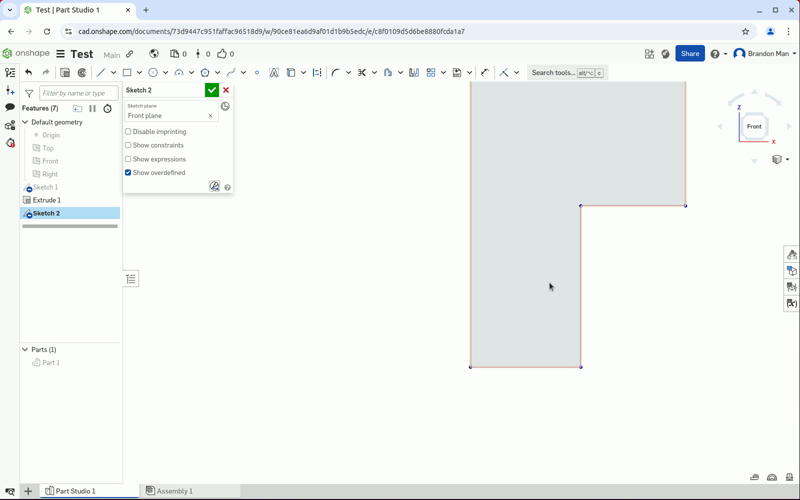
scroll(6)
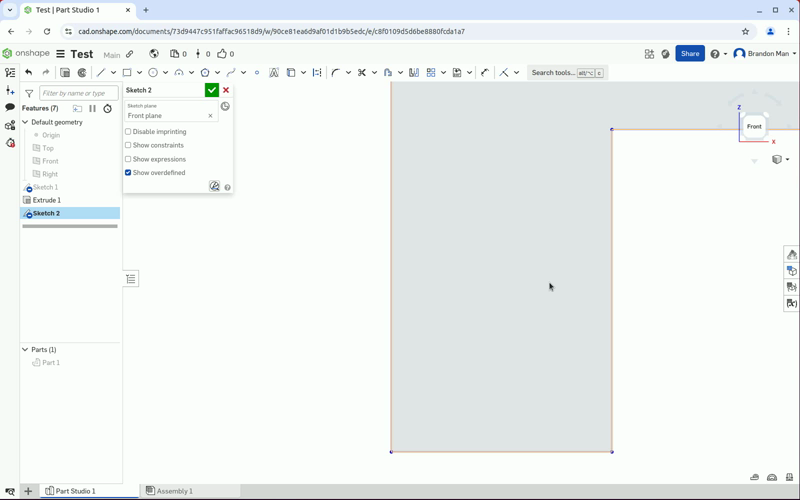
click(549, 282)
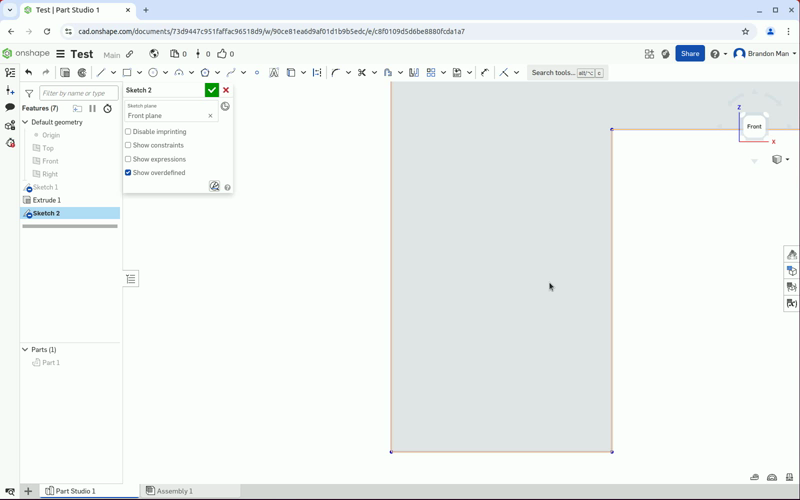
scroll(-6)
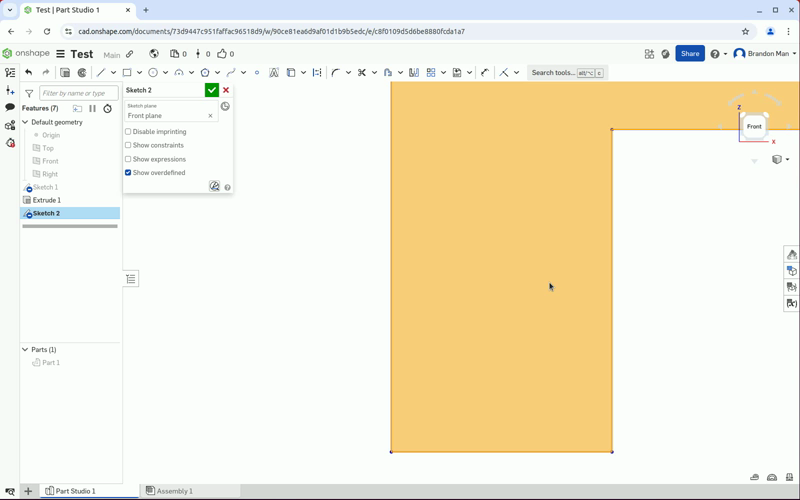
scroll(-6)
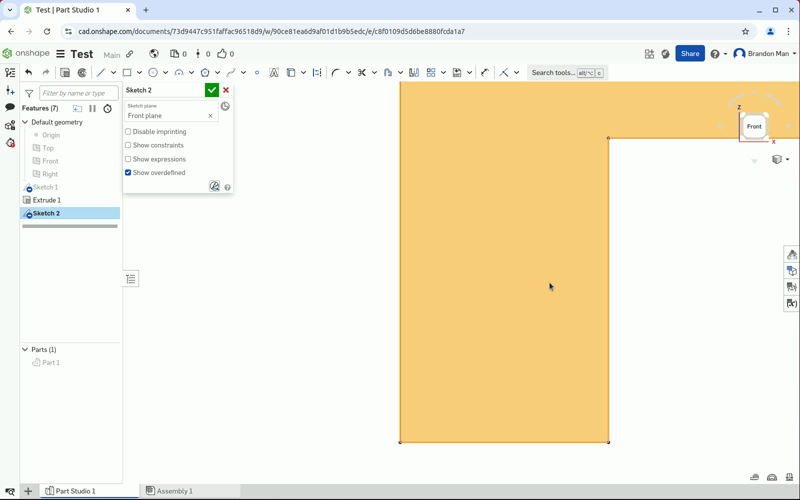
scroll(-6)
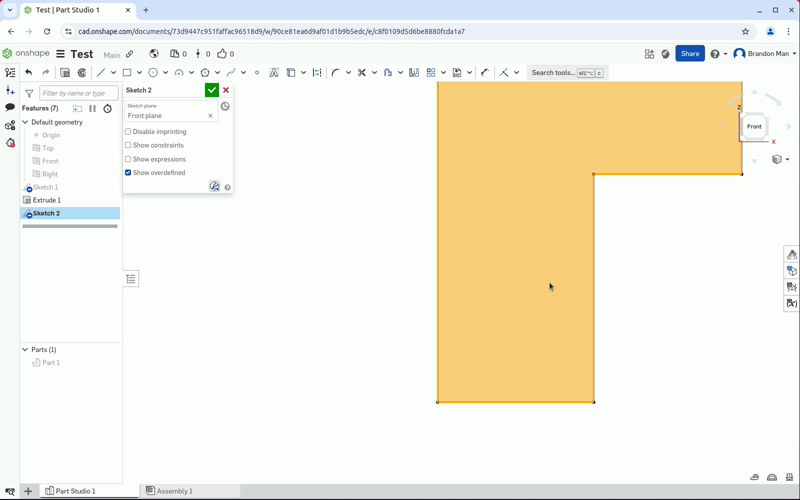
scroll(-6)
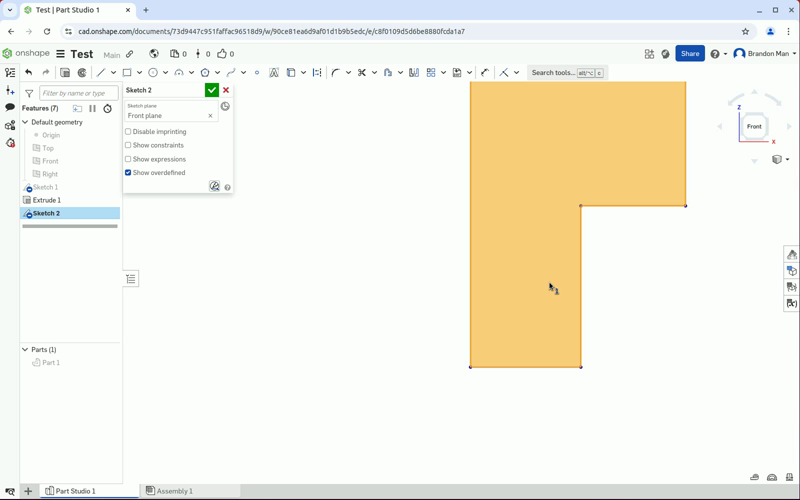
scroll(-6)
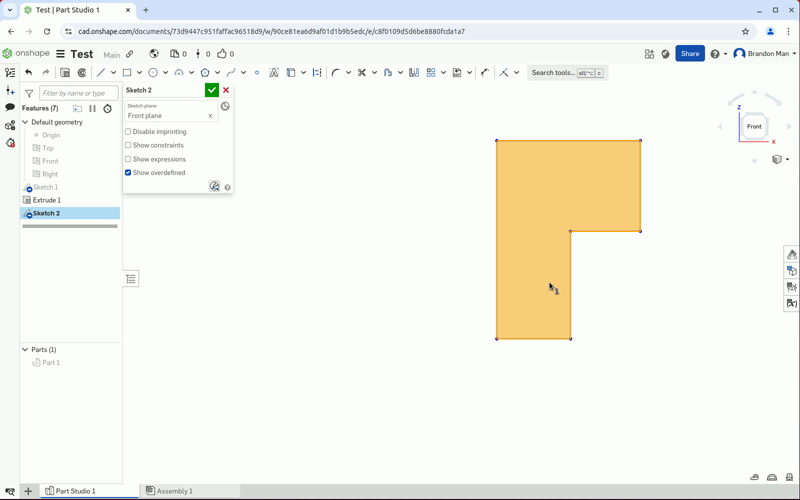
scroll(-6)
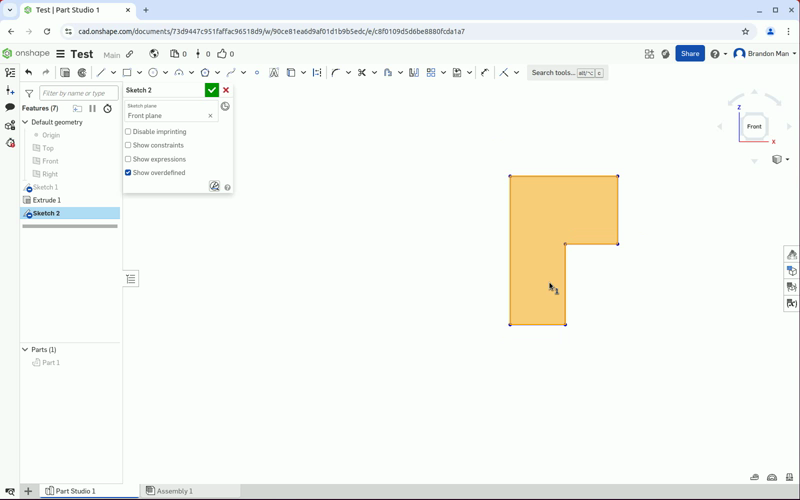
scroll(-6)
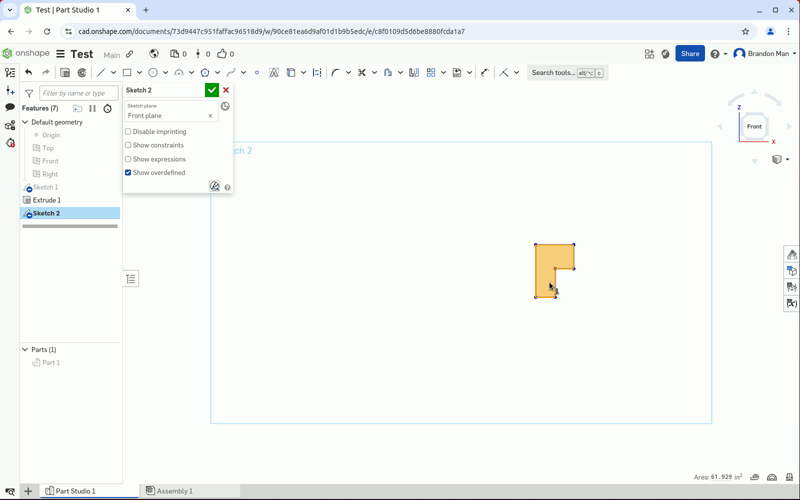
mouse_move(73, 352)
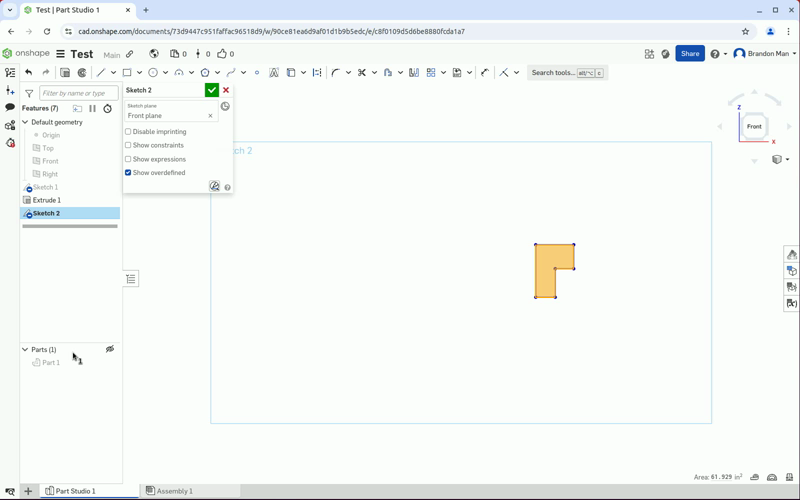
key(shift+y)
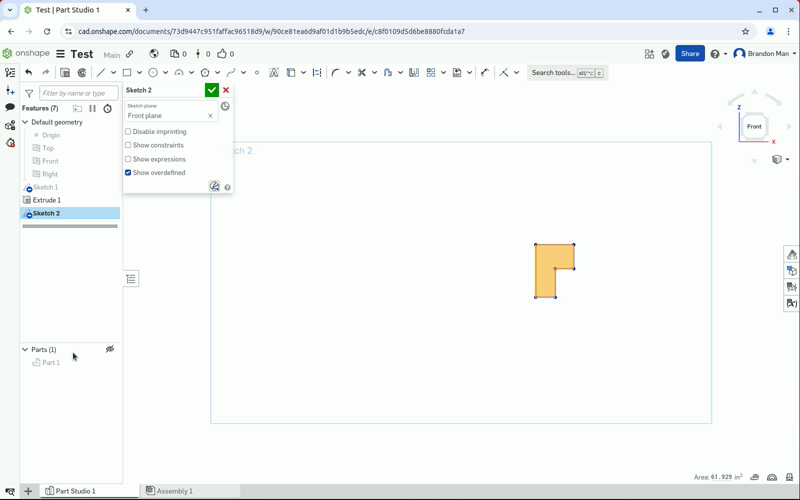
key(shift+e)
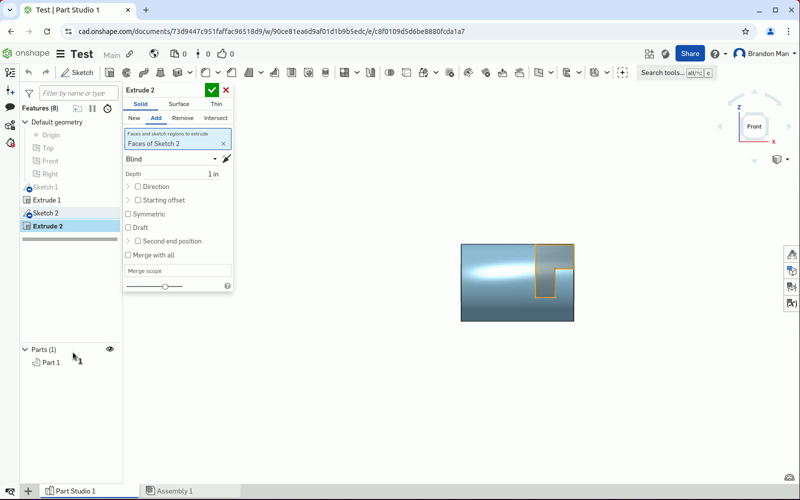
mouse_move(143, 106)
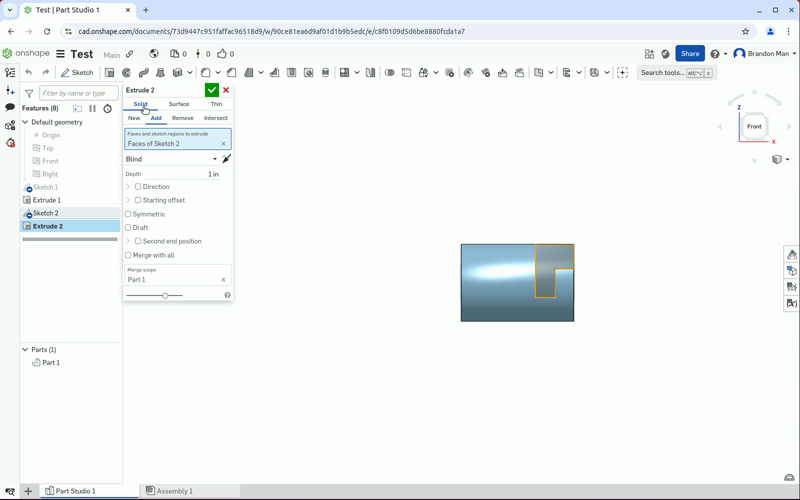
click(143, 106)
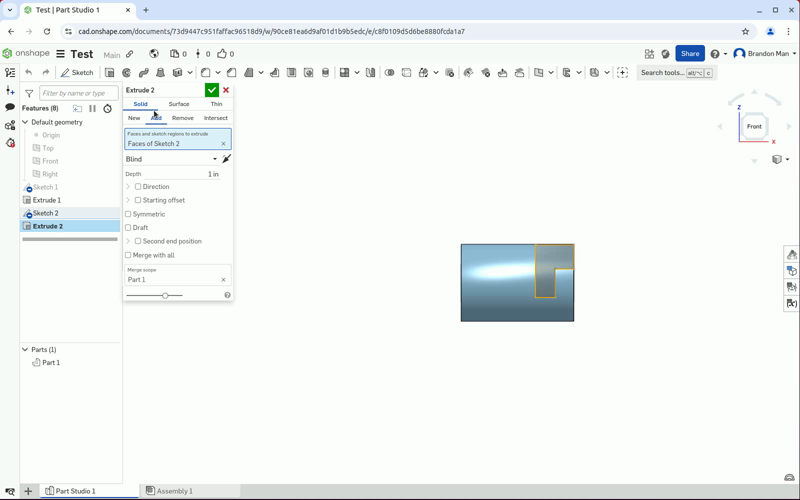
mouse_move(186, 120)
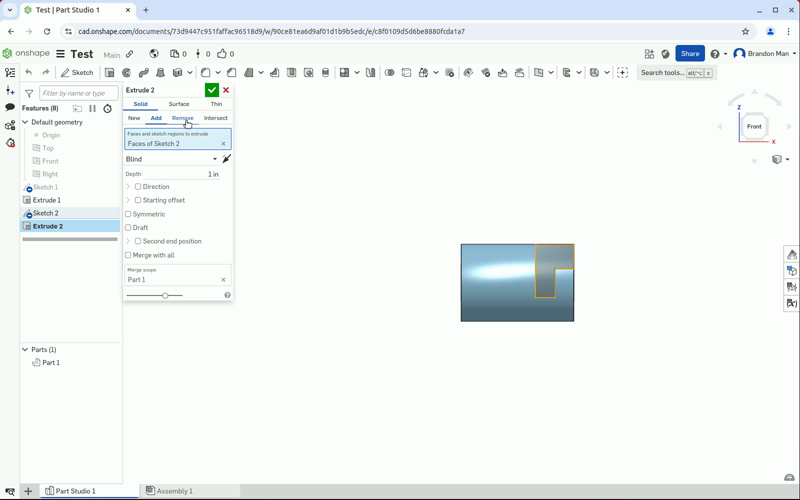
click(186, 120)
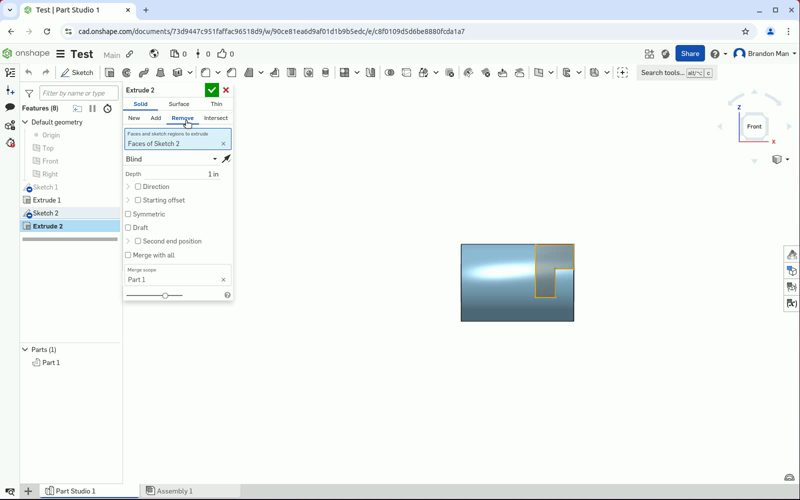
key(tab, 4)
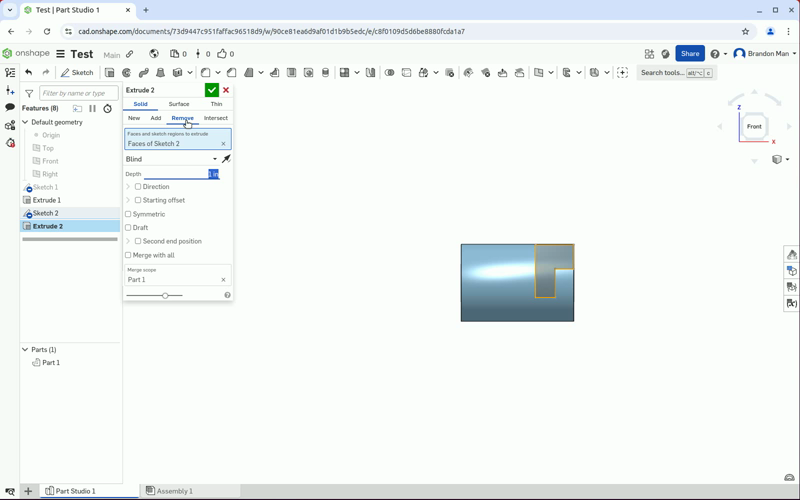
text(7.703)
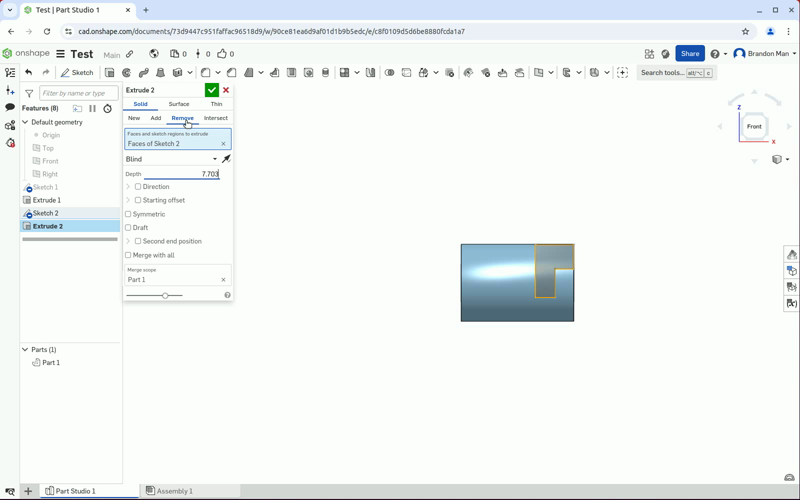
key(tab, 3)
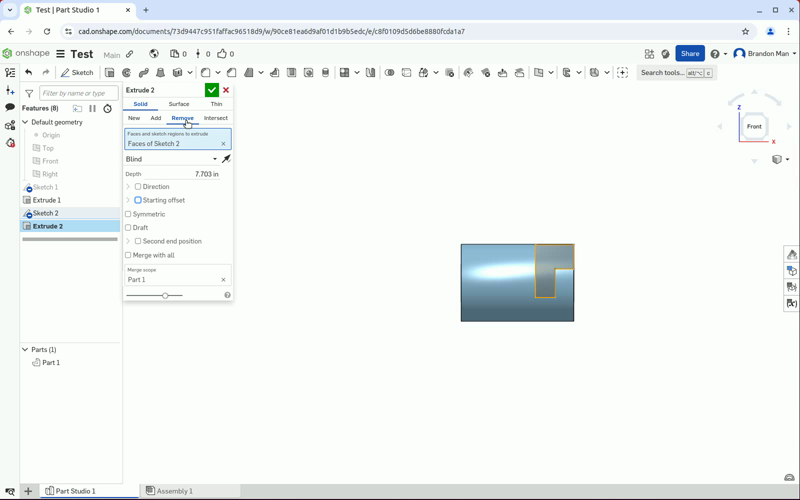
key(tab, 2)
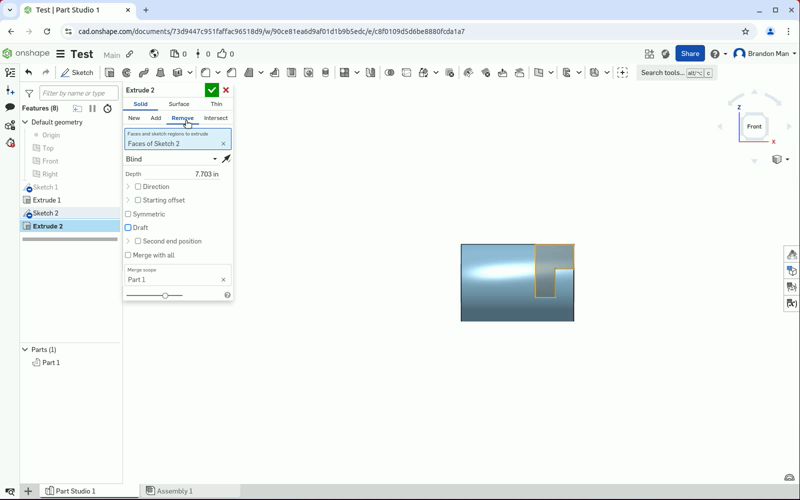
key(space)
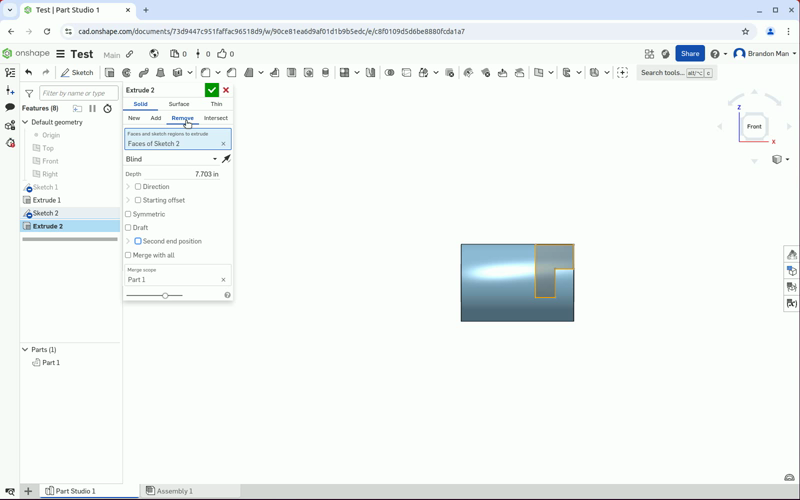
key(tab, 3)
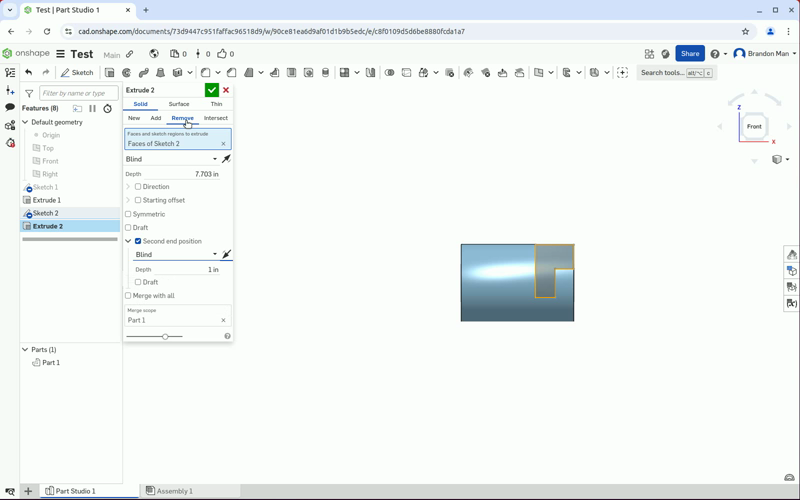
text(7.703)
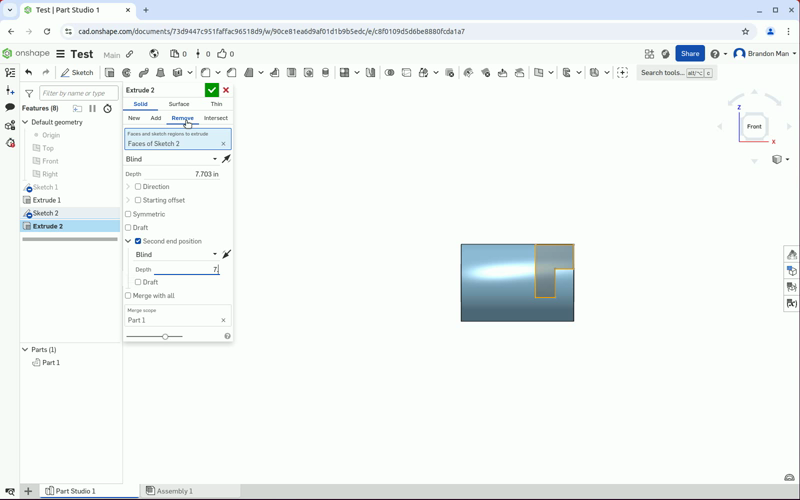
key(tab, 2)
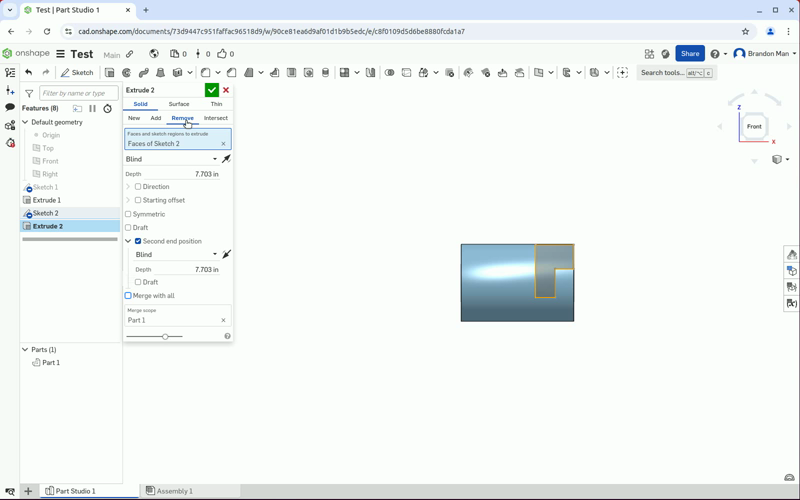
key(space)
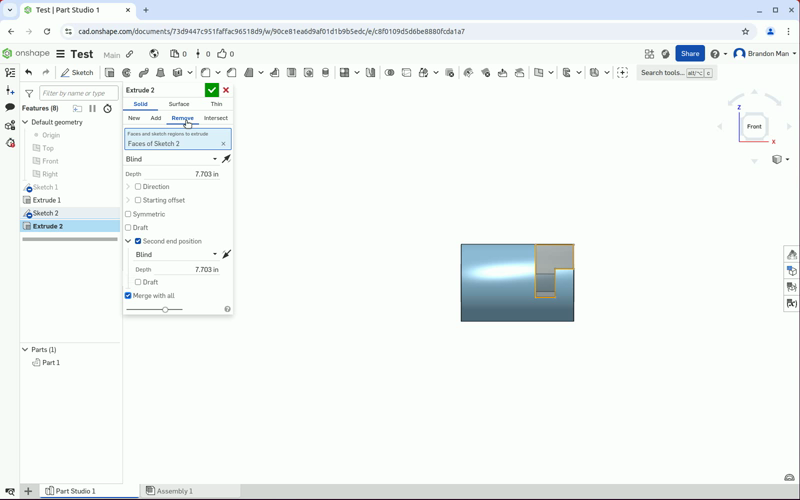
key(enter)
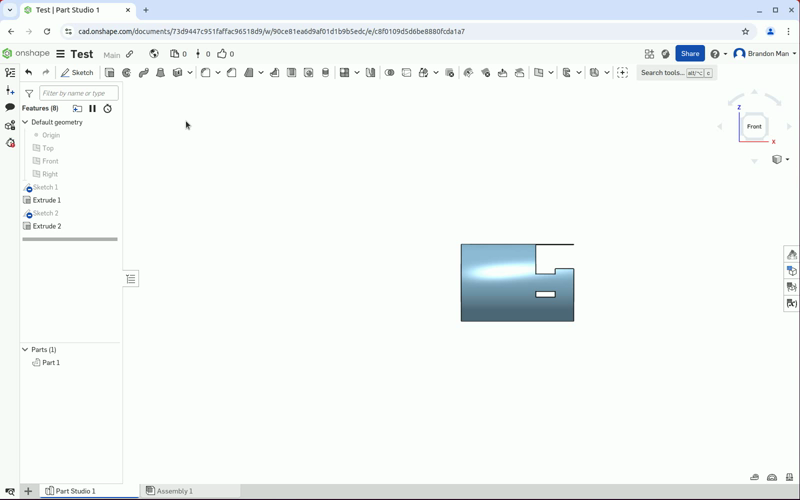
key(shift+h)
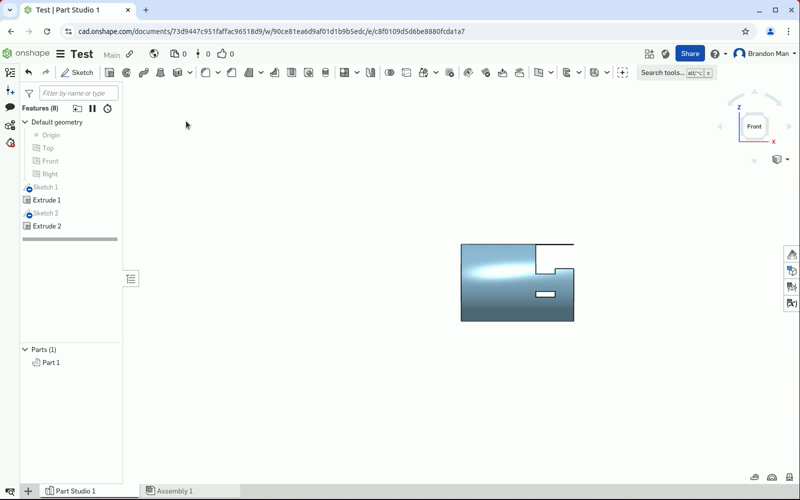
key(shift+h)
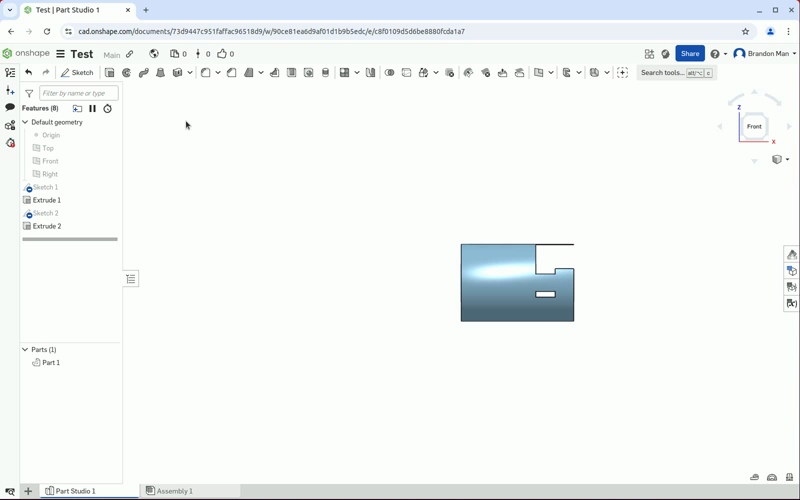
mouse_move(73, 189)
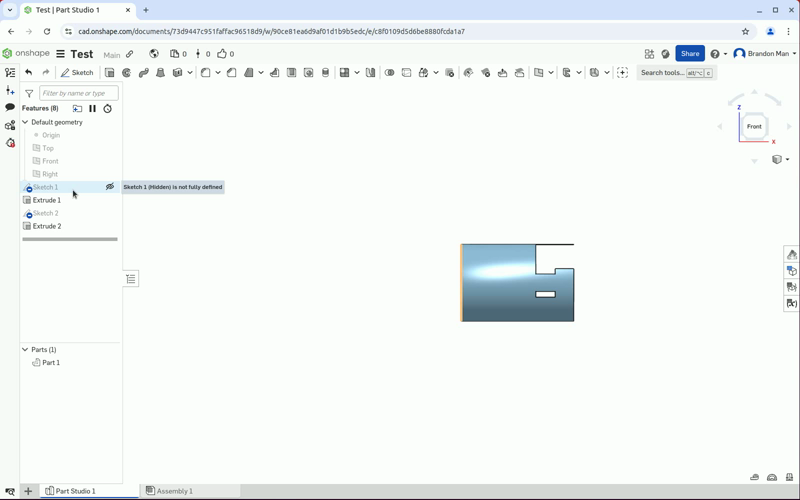
click(73, 189)
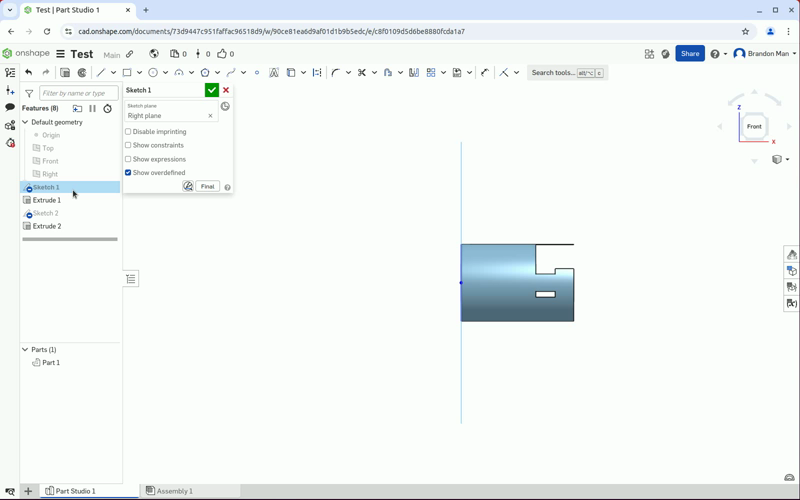
mouse_move(229, 92)
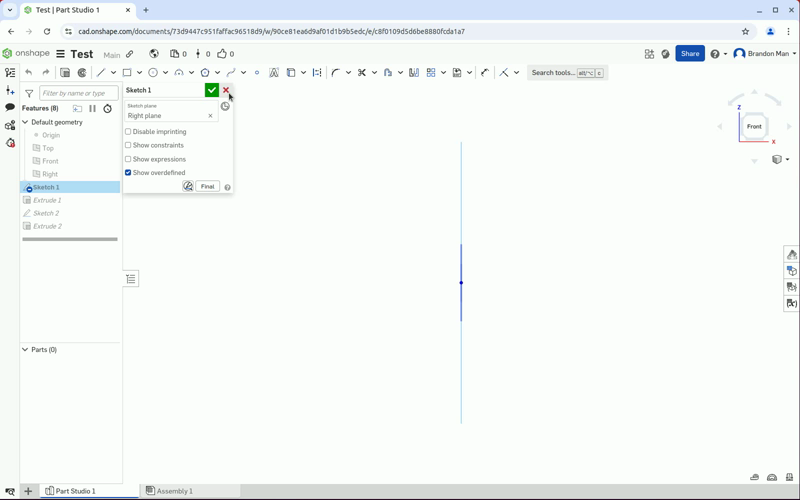
click(229, 92)
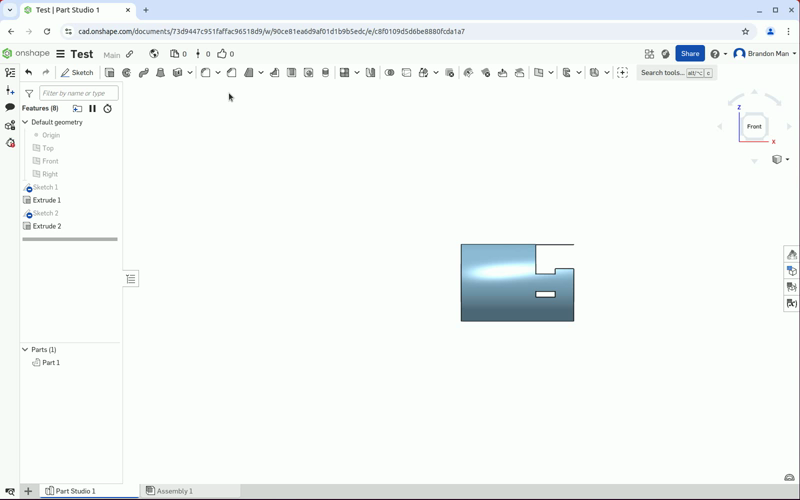
mouse_move(73, 352)
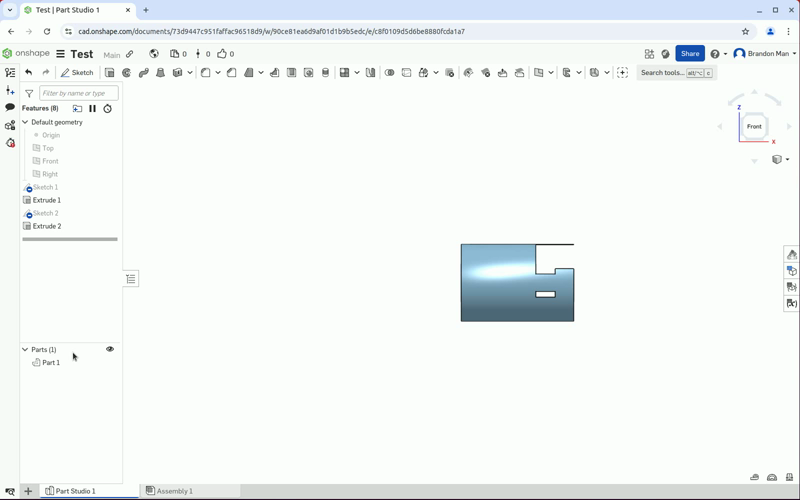
key(y)
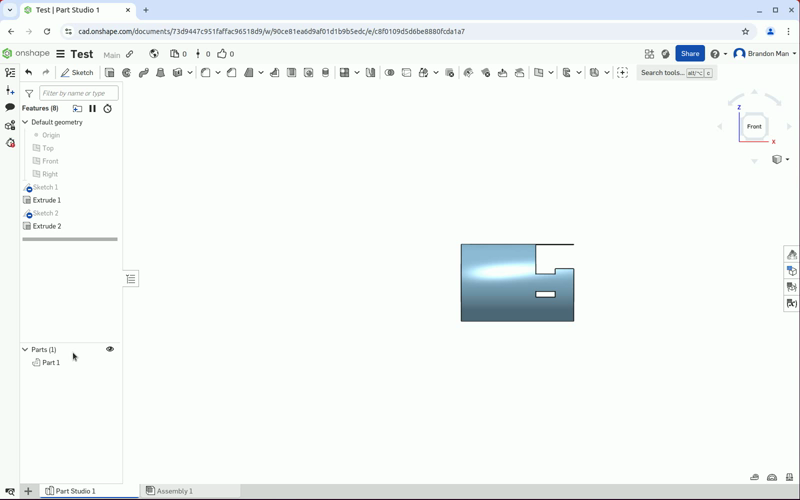
key(shift+p)
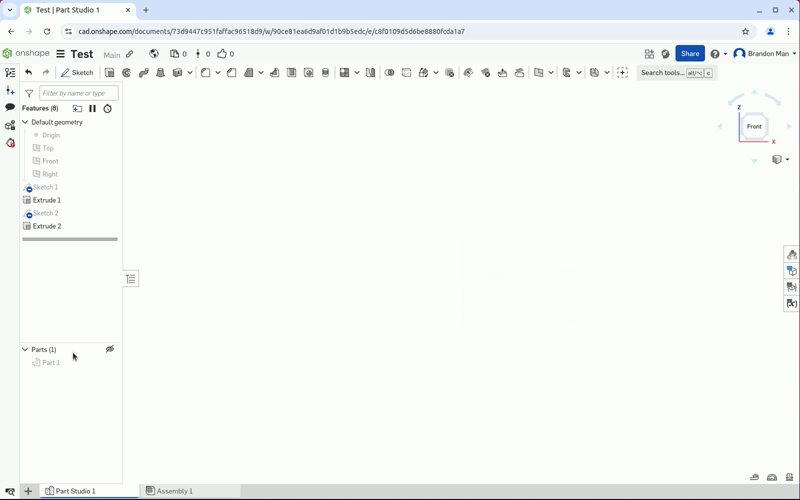
key(space)
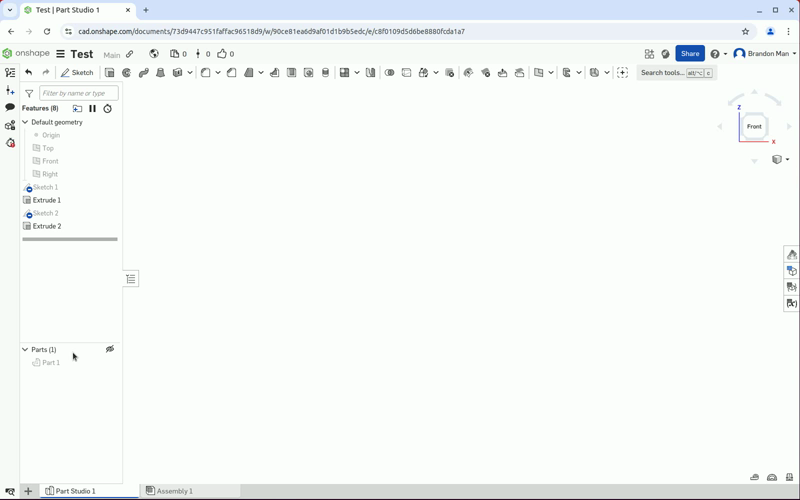
key_down(shift)
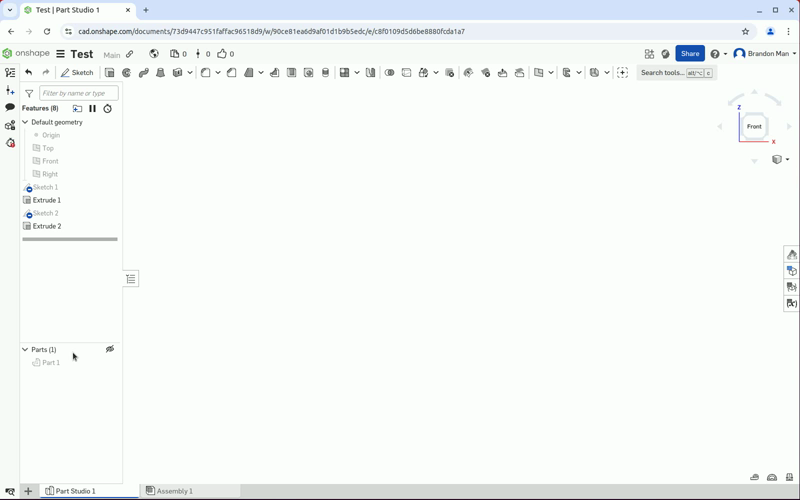
key(left)
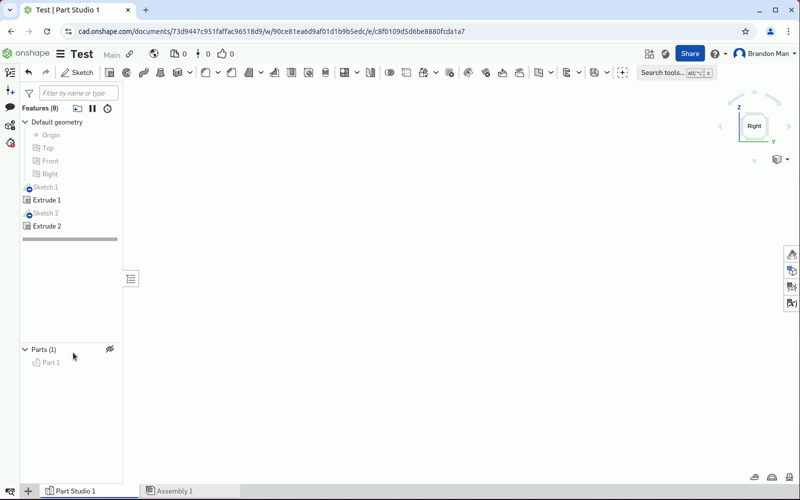
key_up(shift)
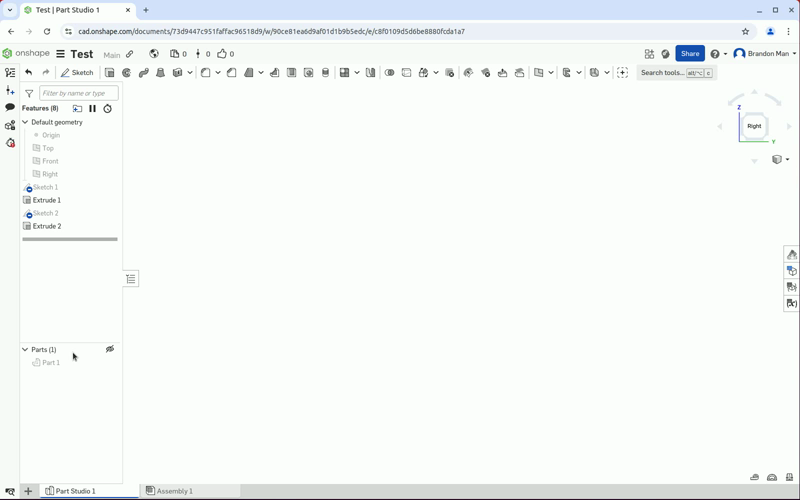
mouse_move(73, 352)
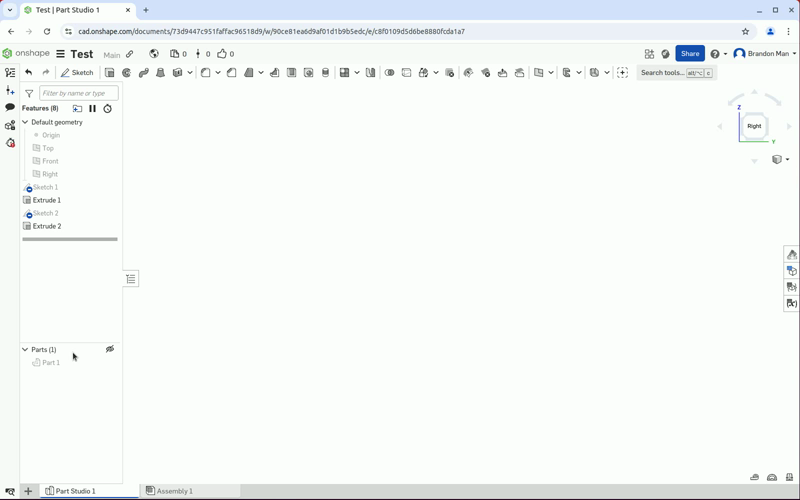
key(shift+y)
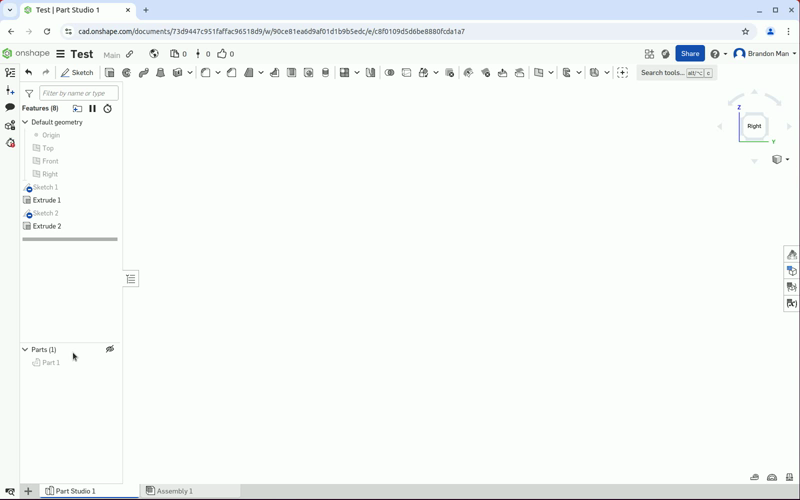
key(shift+s)
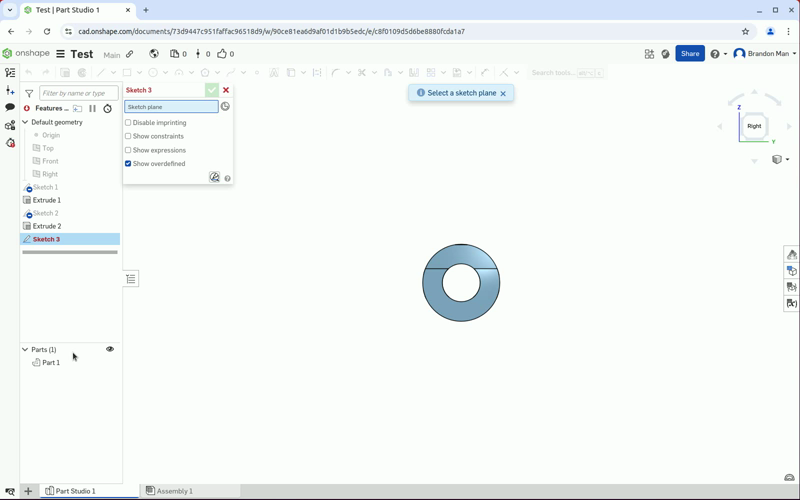
mouse_move(73, 176)
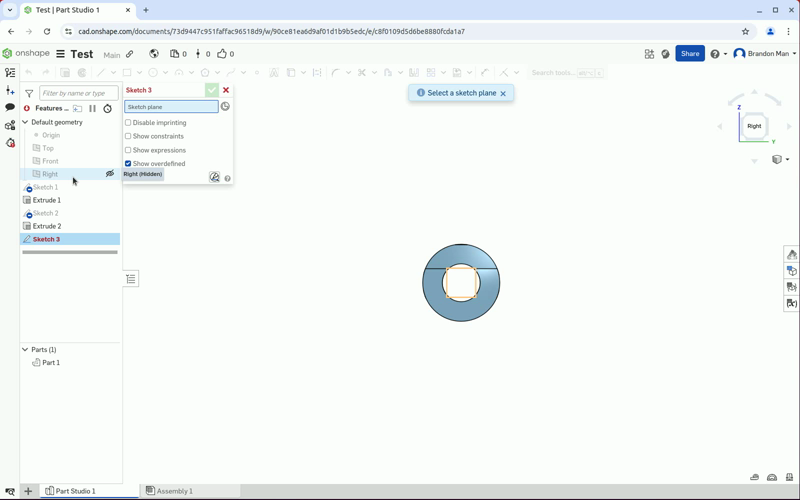
click(73, 176)
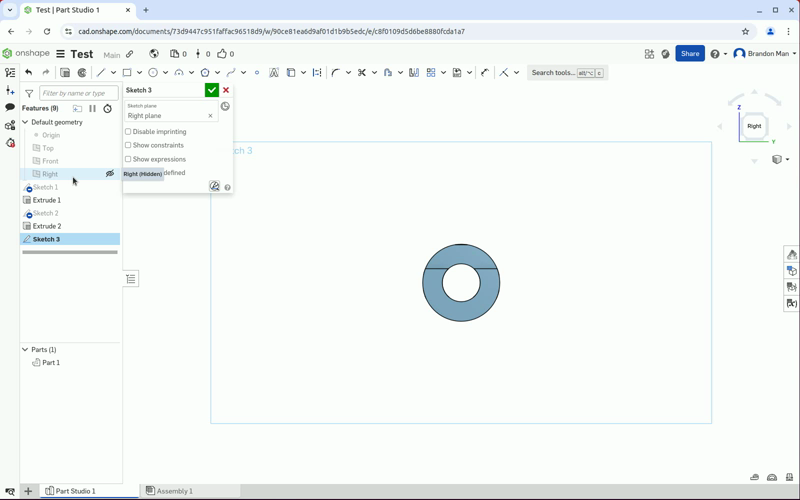
mouse_move(73, 352)
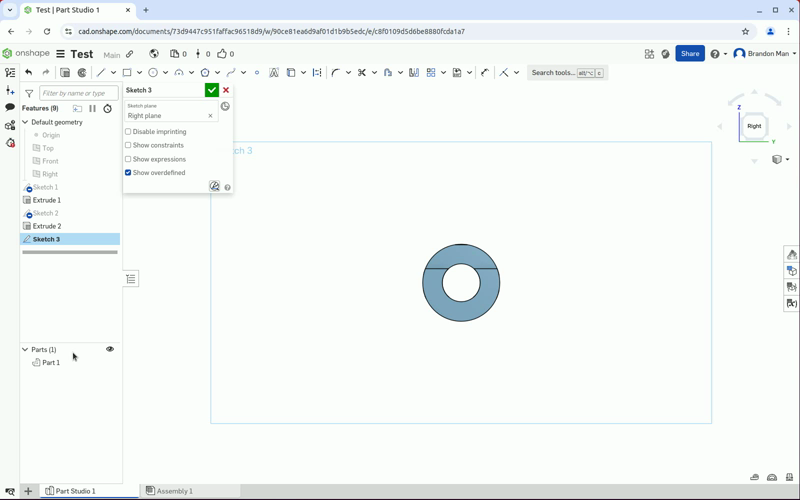
key(y)
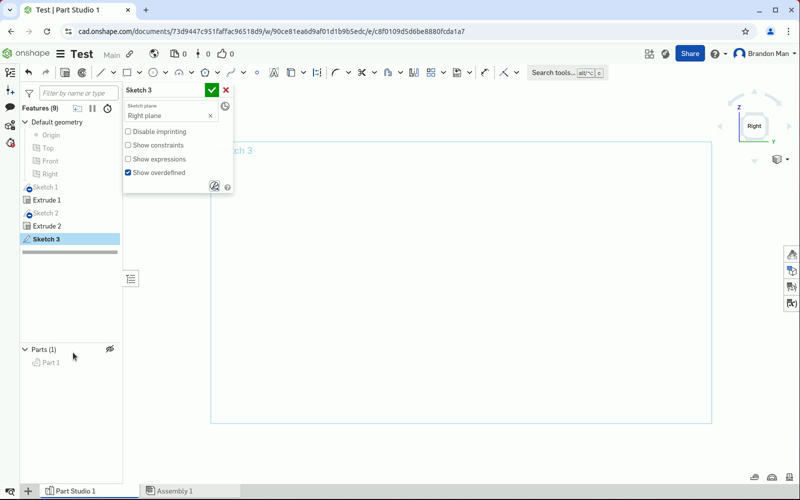
key(a)
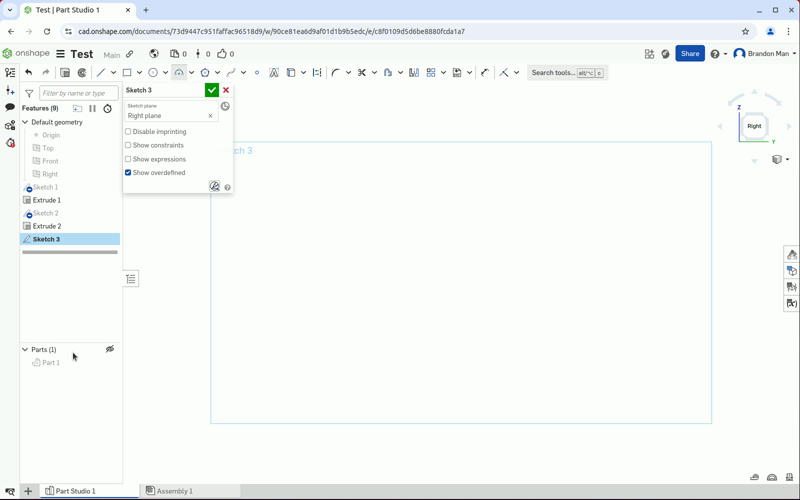
key_down(shift)
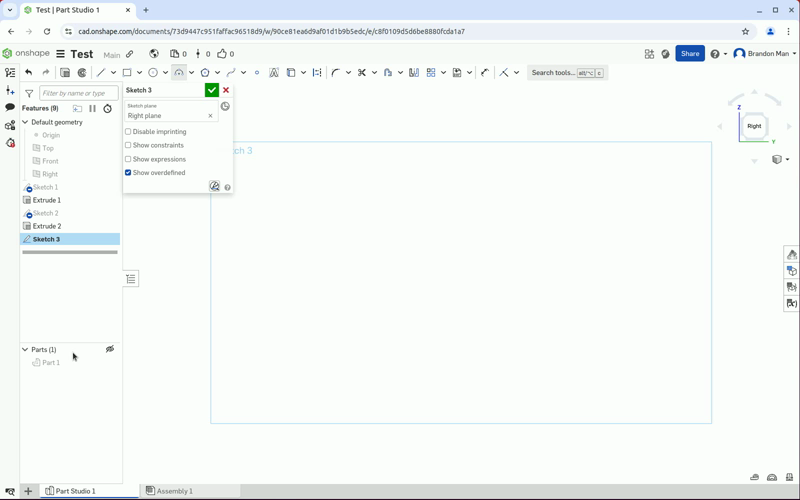
mouse_move(441, 282)
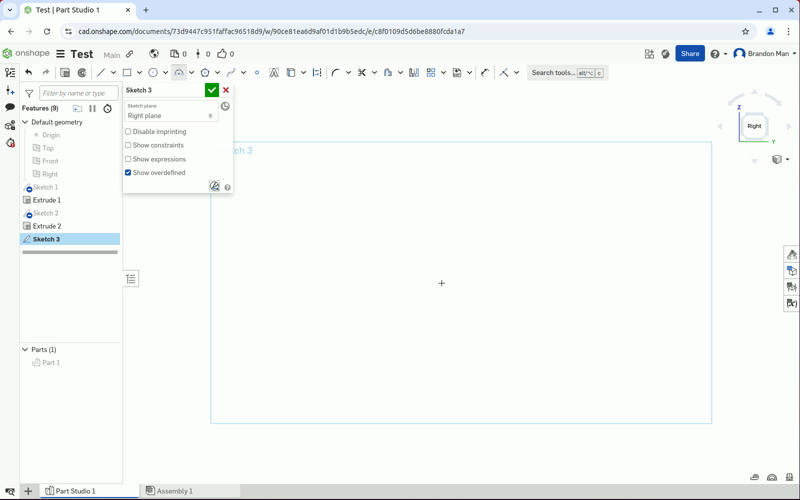
click(441, 282)
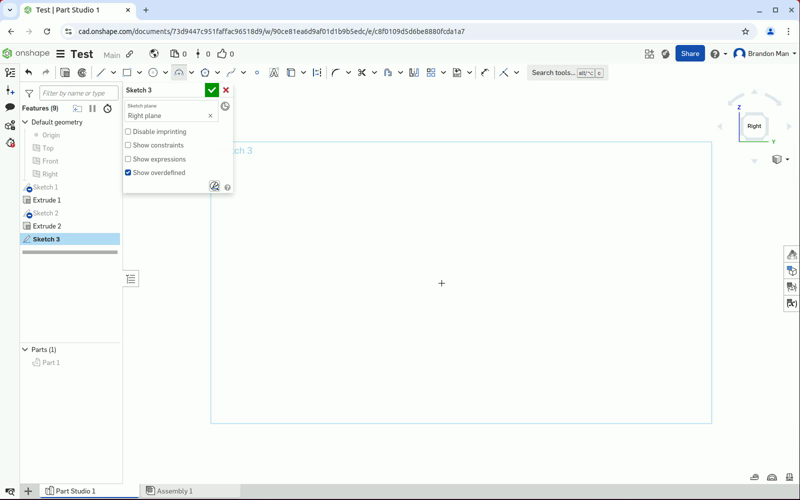
key_up(shift)
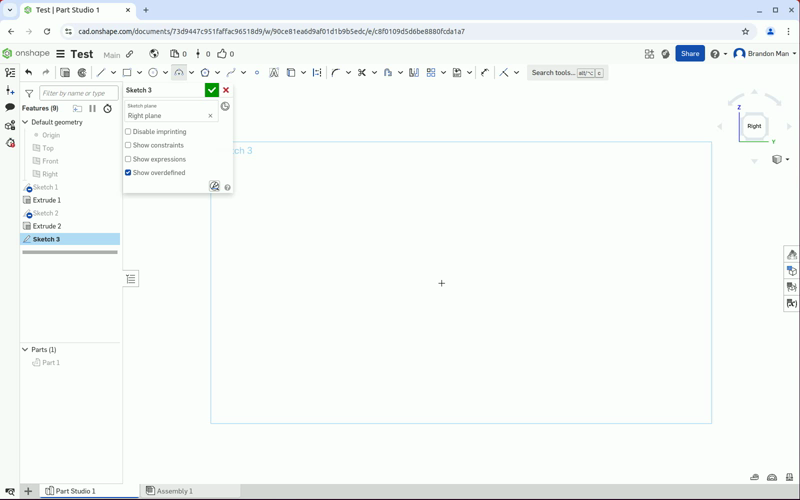
key_down(shift)
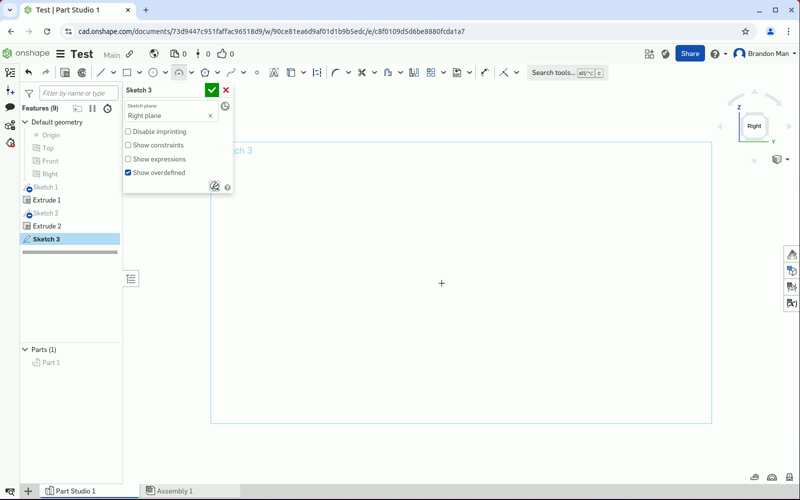
mouse_move(480, 282)
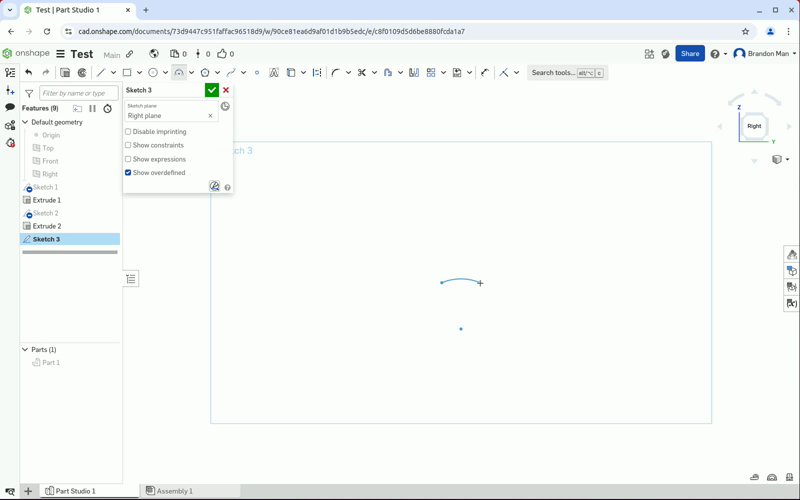
click(480, 282)
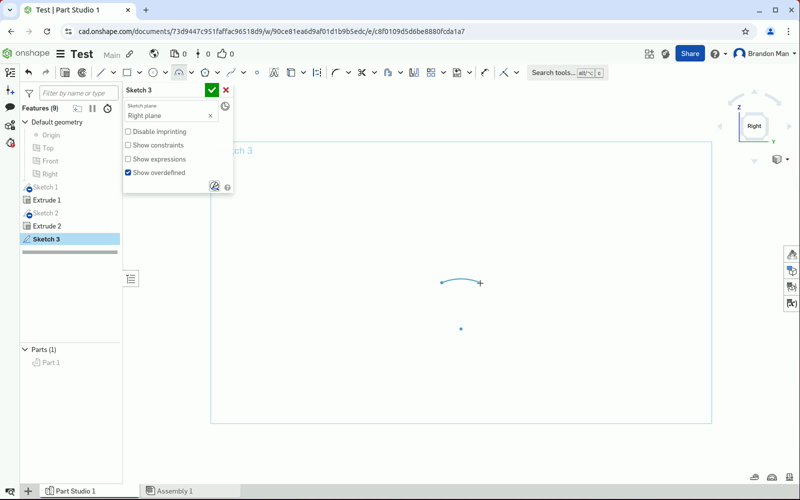
mouse_move(461, 264)
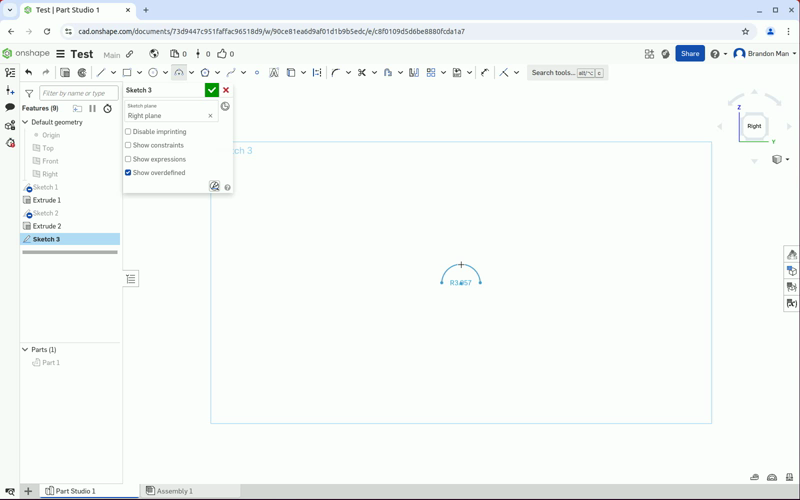
click(461, 264)
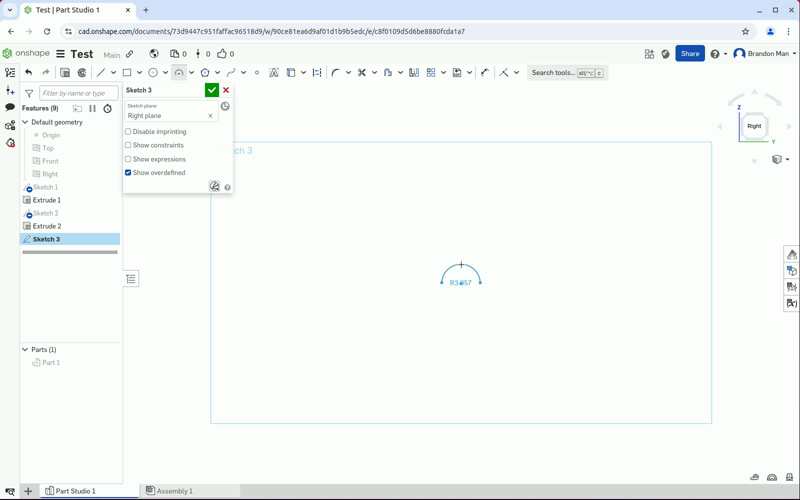
key_up(shift)
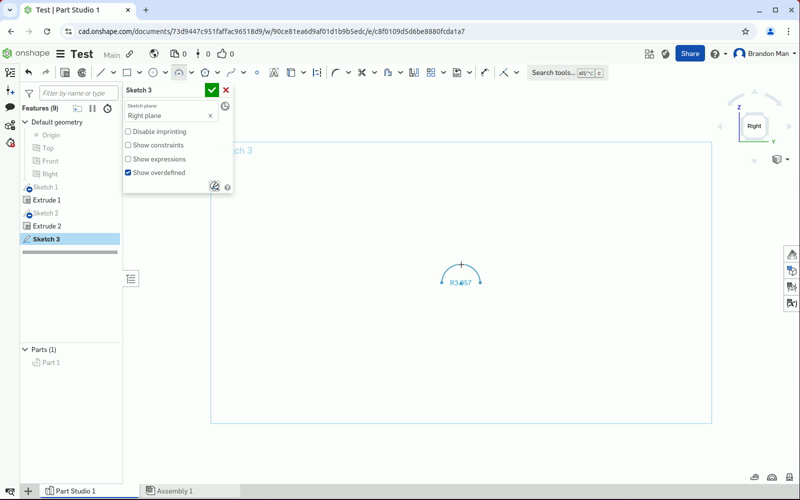
key(esc)
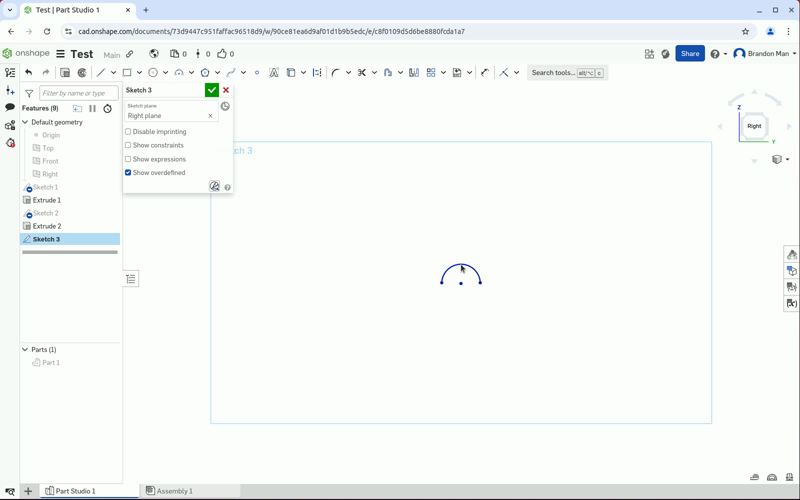
key(l)
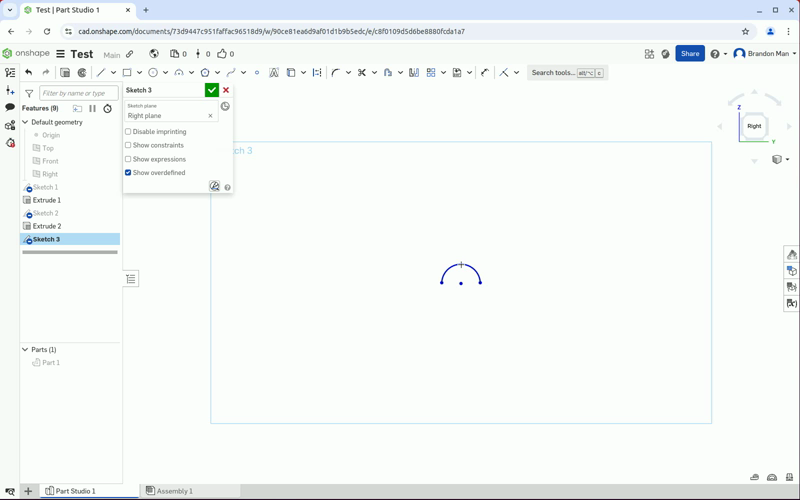
mouse_move(480, 282)
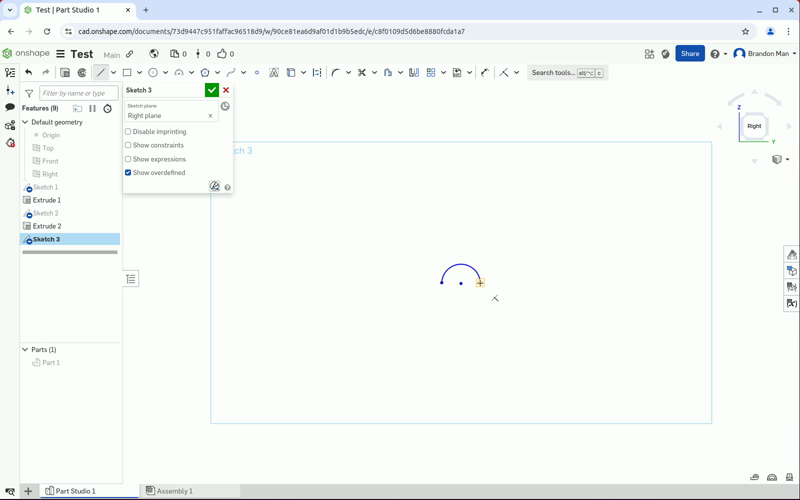
click(480, 282)
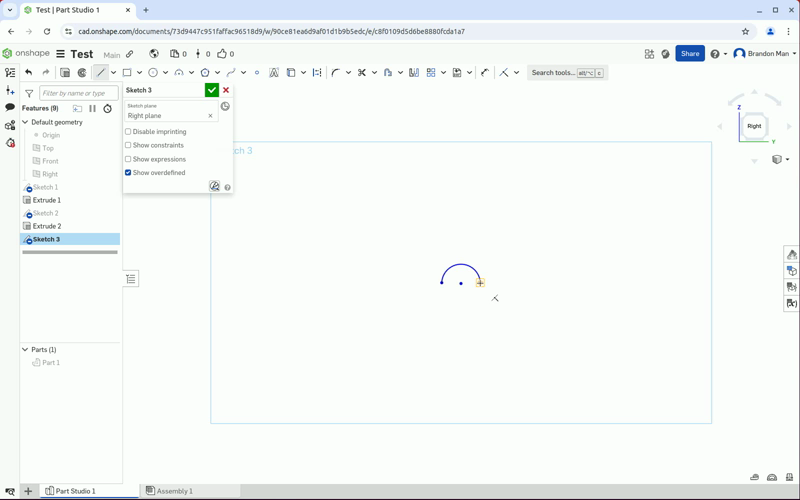
key_down(shift)
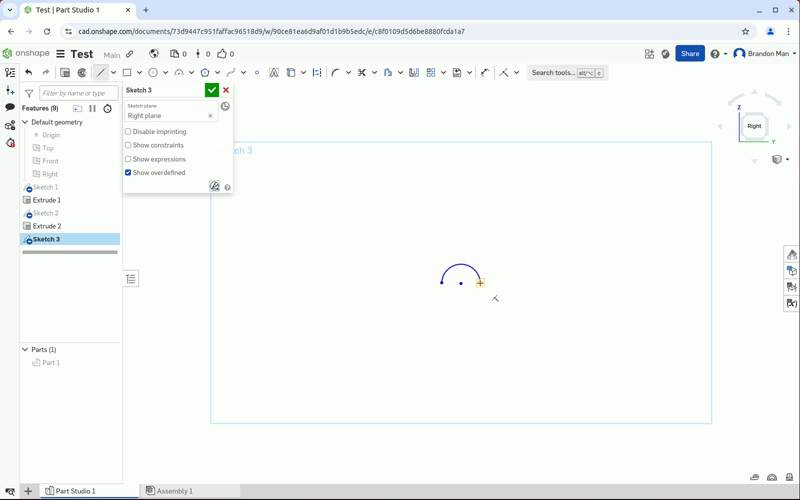
mouse_move(510, 282)
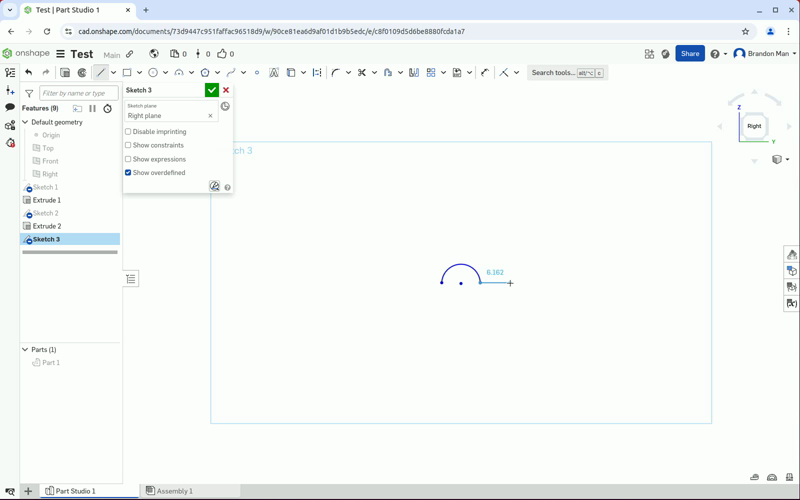
mouse_move(498, 282)
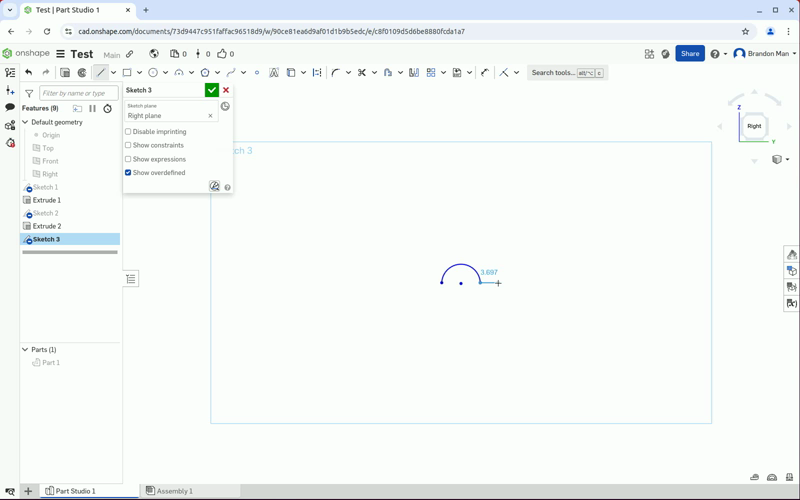
click(498, 282)
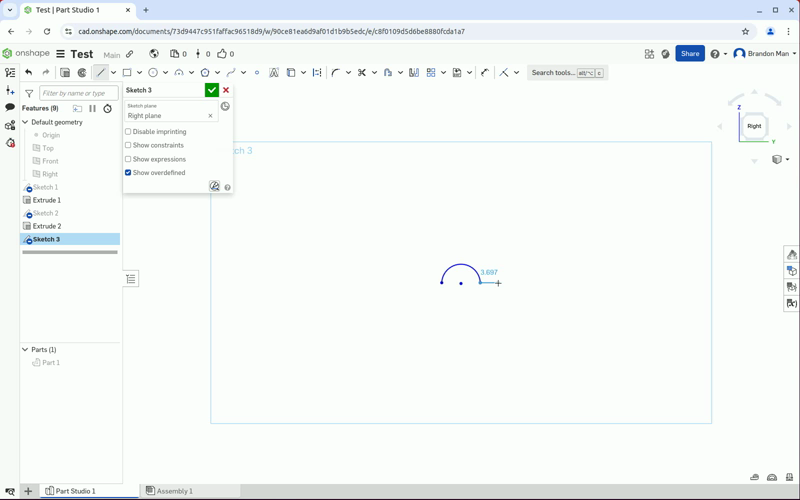
key_up(shift)
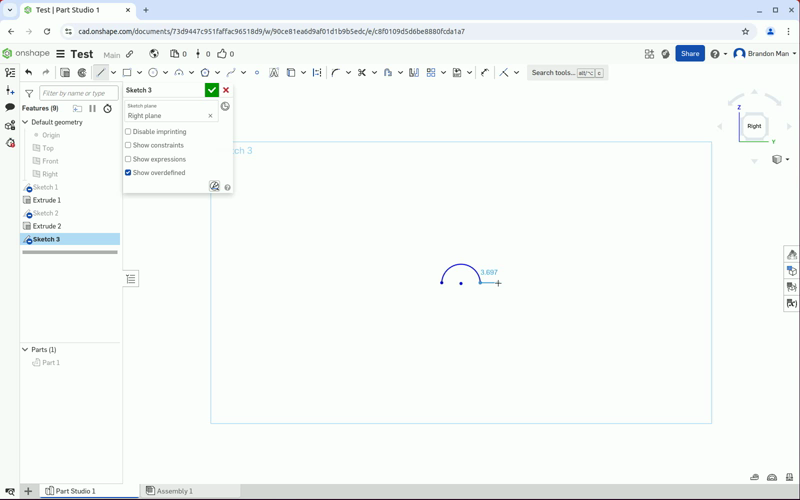
key_down(shift)
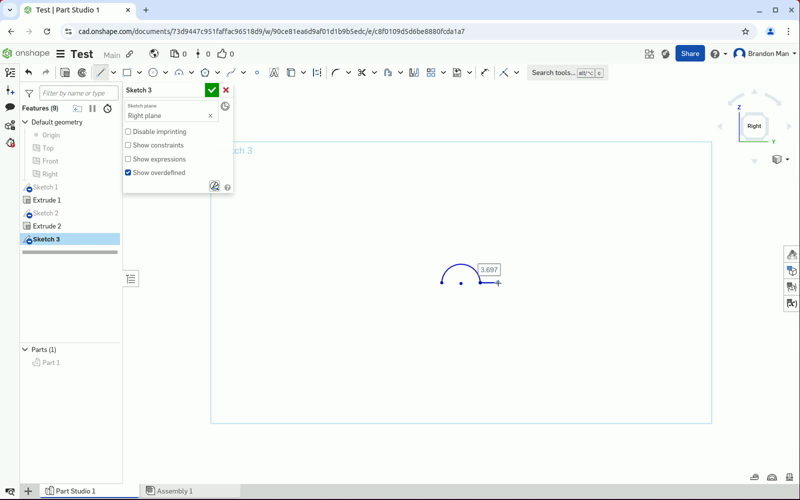
mouse_move(498, 207)
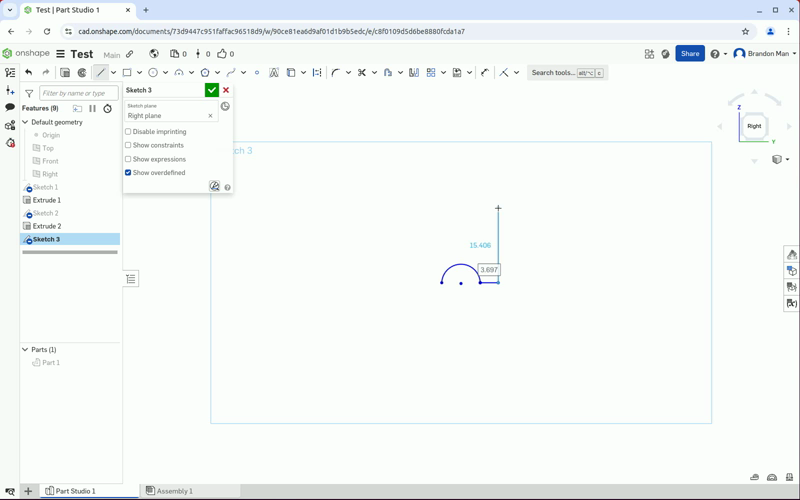
click(498, 207)
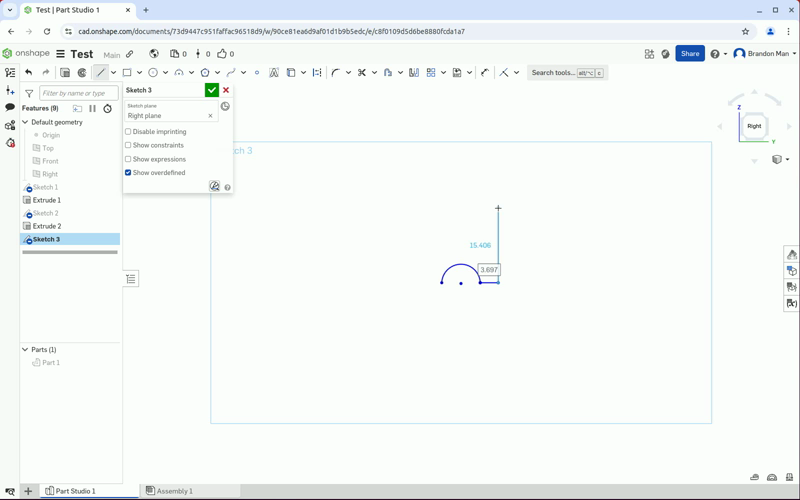
key_up(shift)
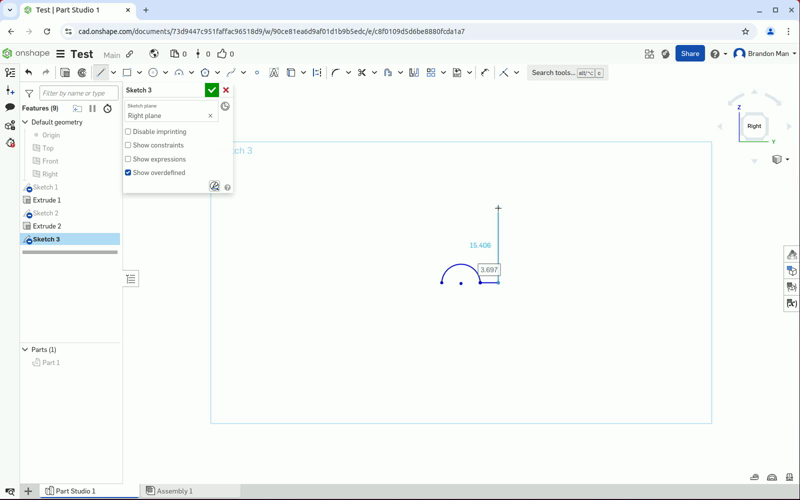
key_down(shift)
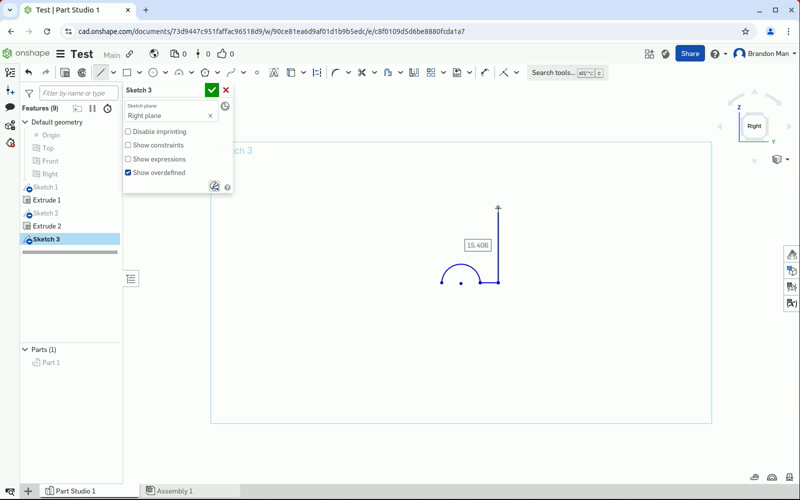
mouse_move(528, 207)
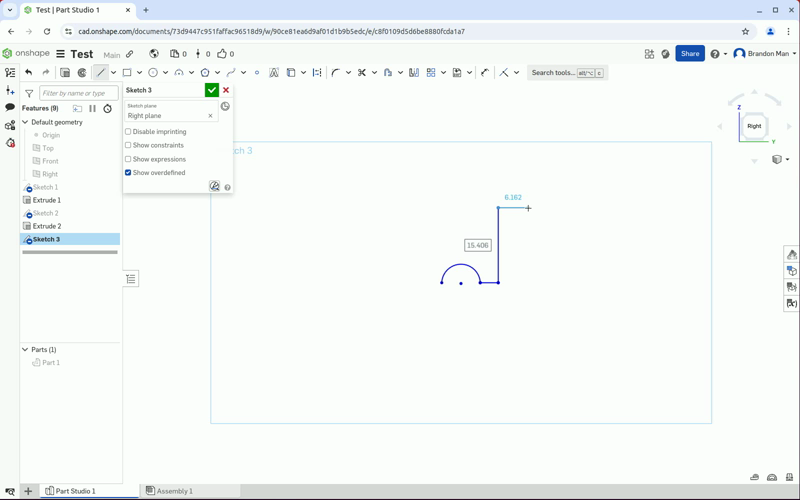
mouse_move(441, 207)
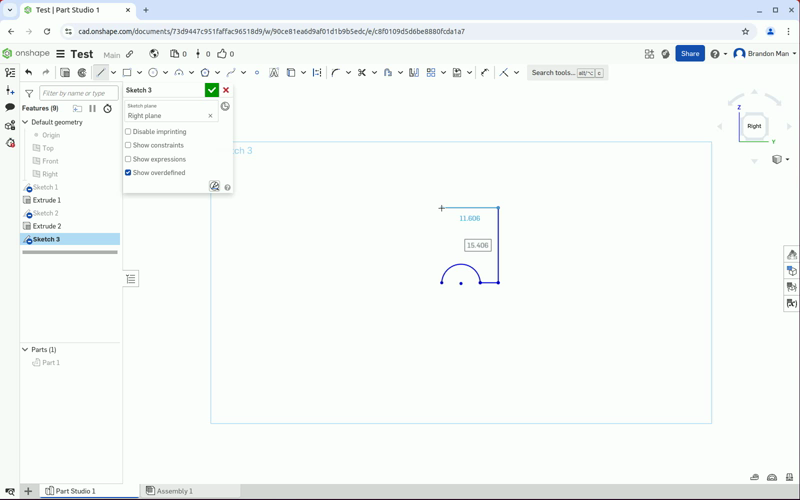
click(441, 207)
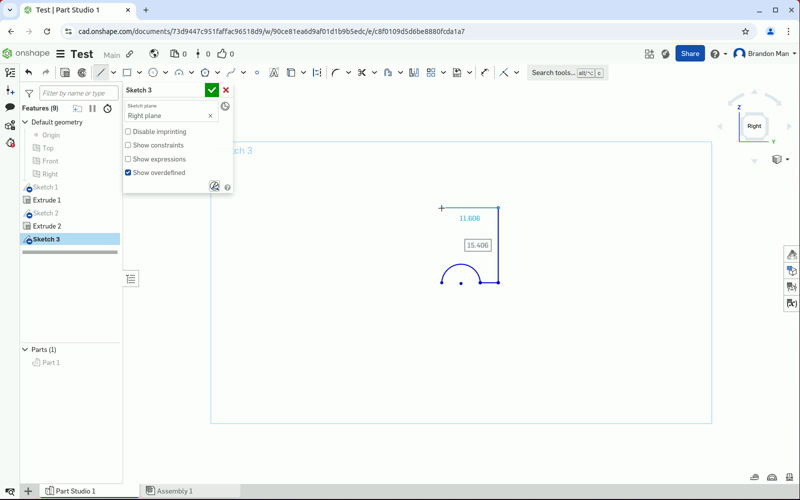
key_up(shift)
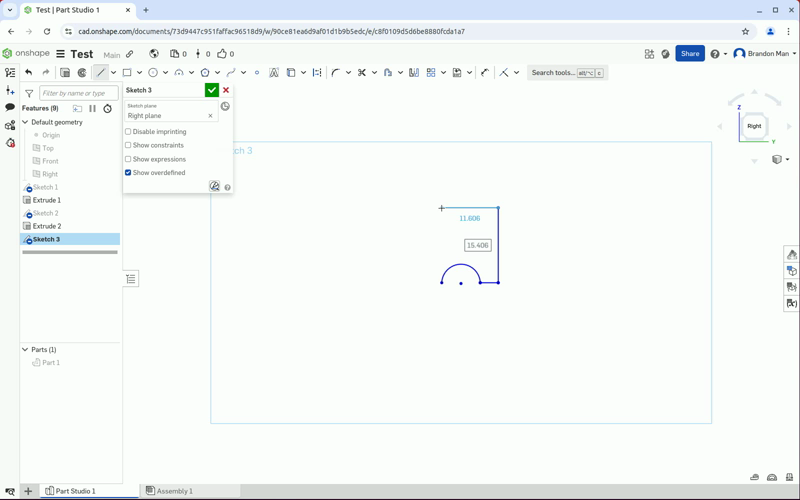
key_down(shift)
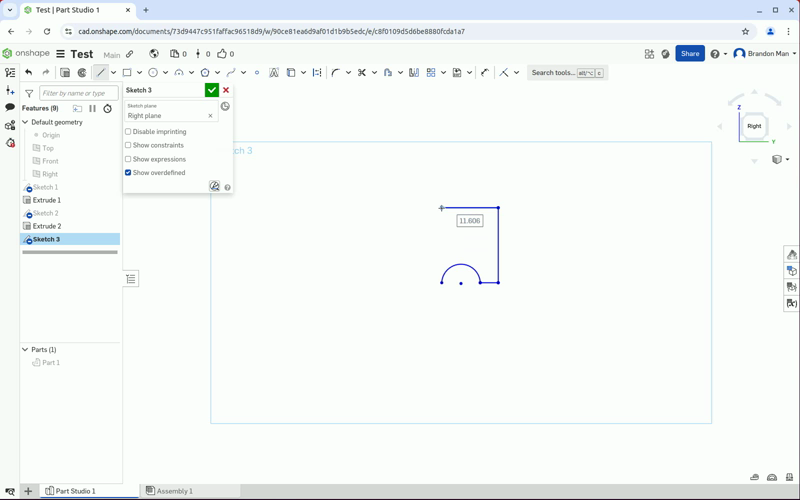
mouse_move(441, 282)
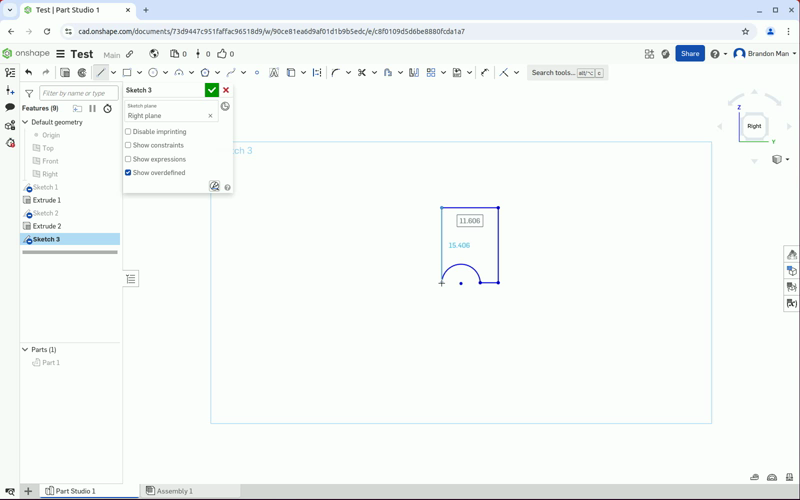
key_up(shift)
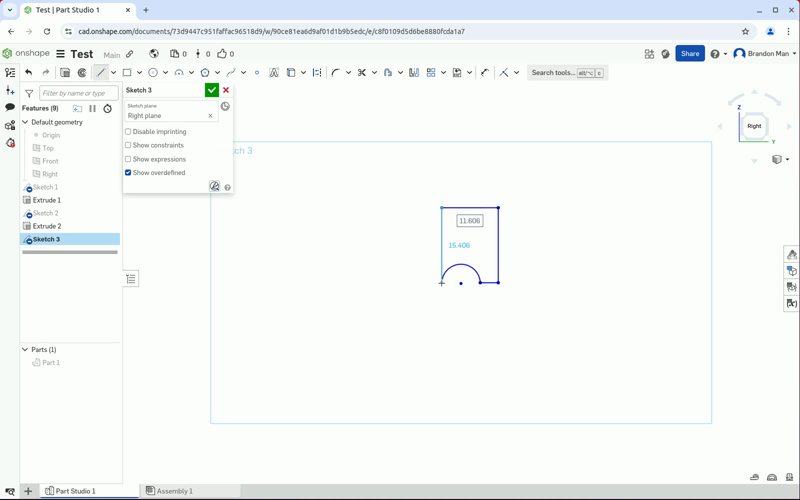
click(441, 282)
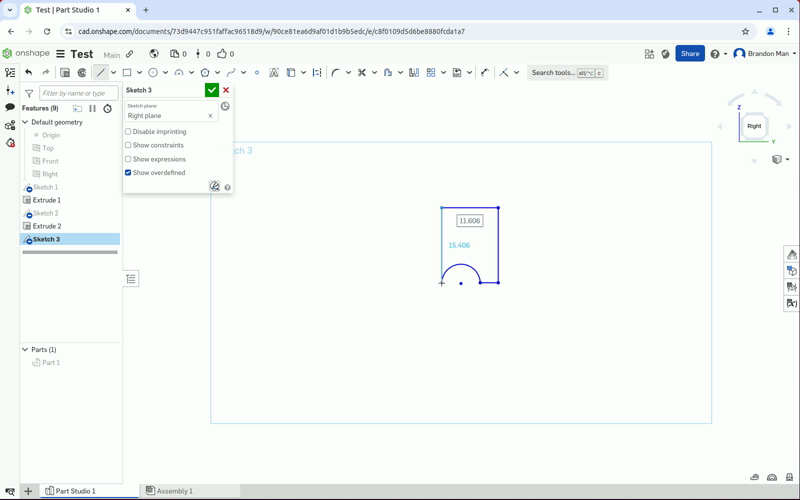
key(esc)
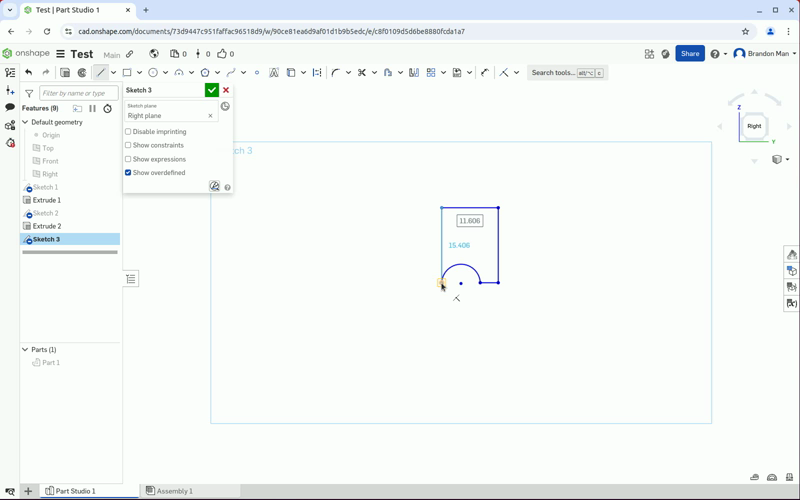
mouse_move(464, 272)
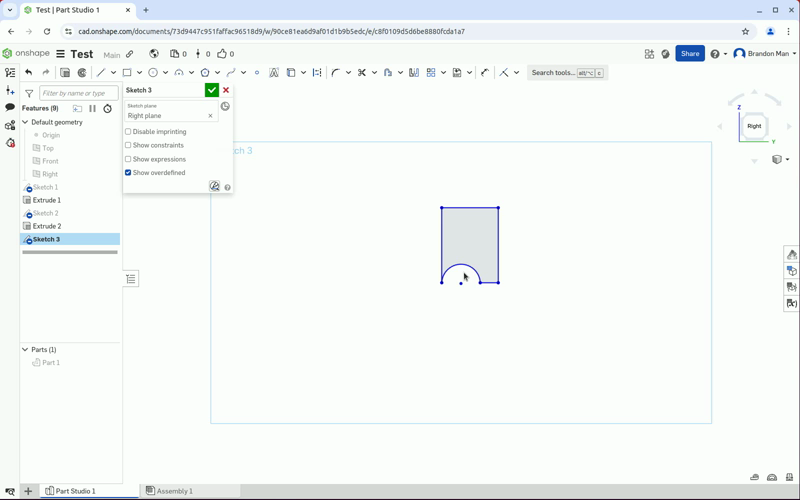
scroll(6)
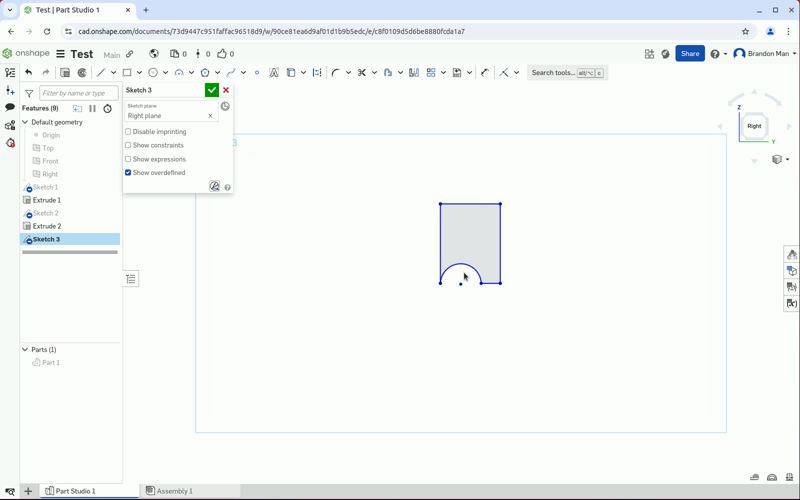
scroll(6)
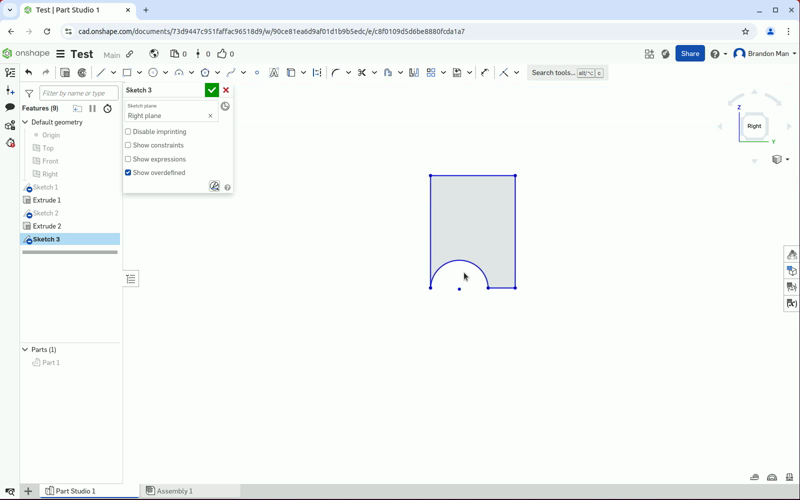
scroll(6)
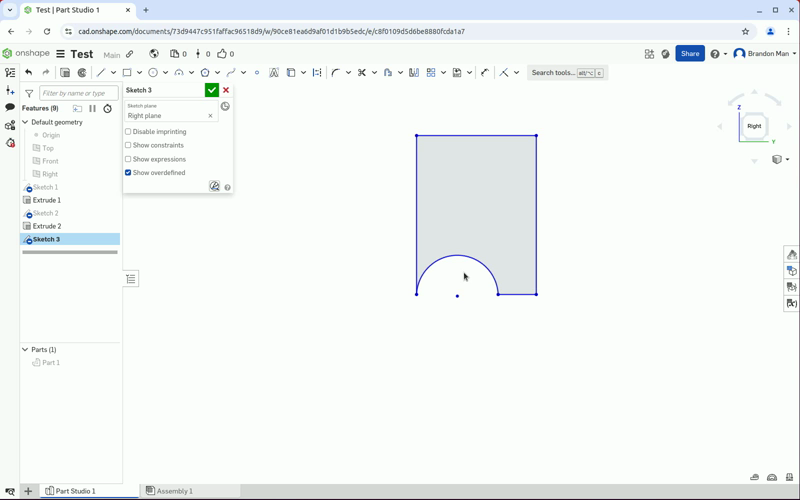
scroll(6)
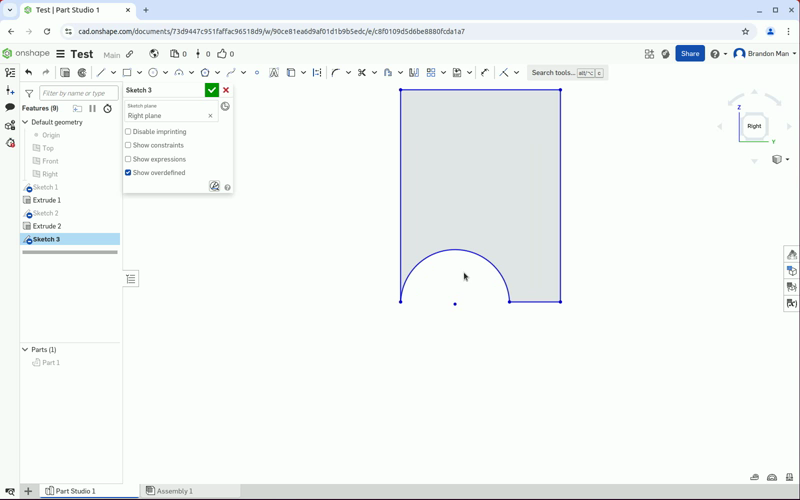
scroll(6)
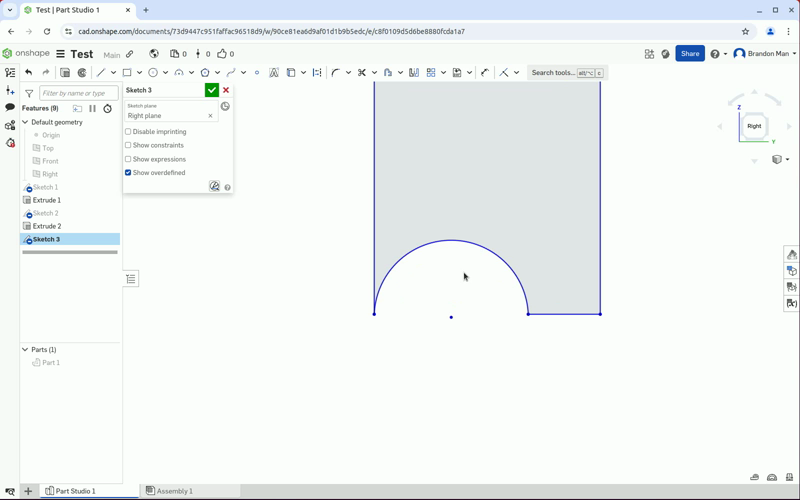
scroll(6)
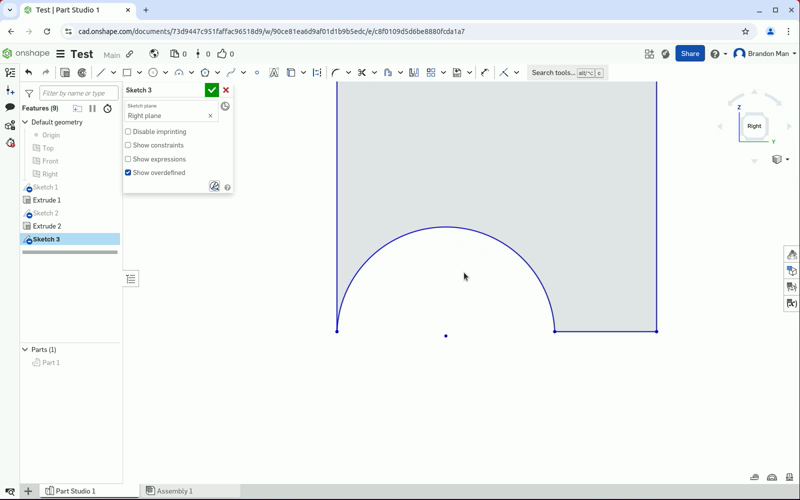
scroll(6)
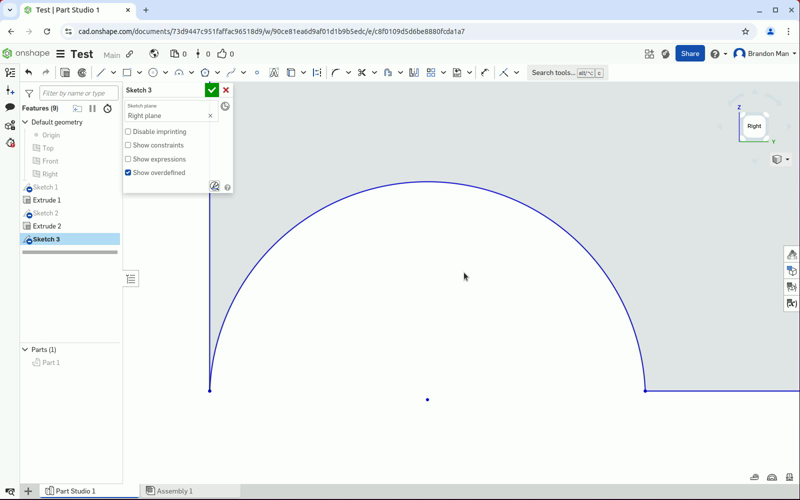
click(464, 272)
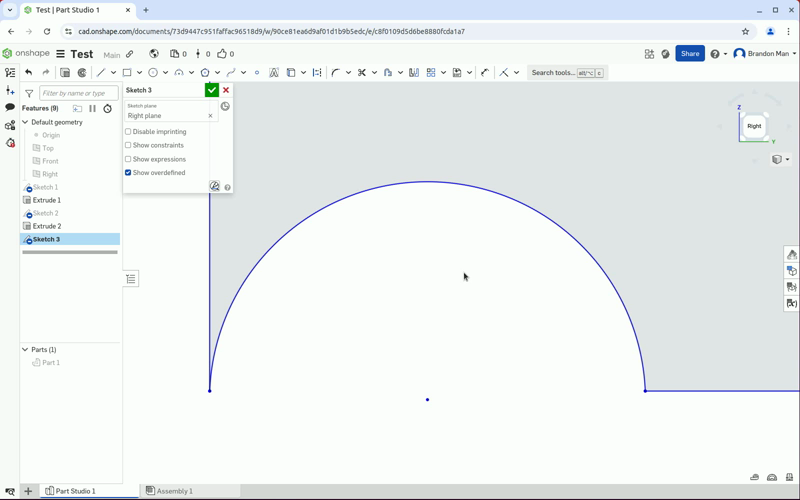
scroll(-6)
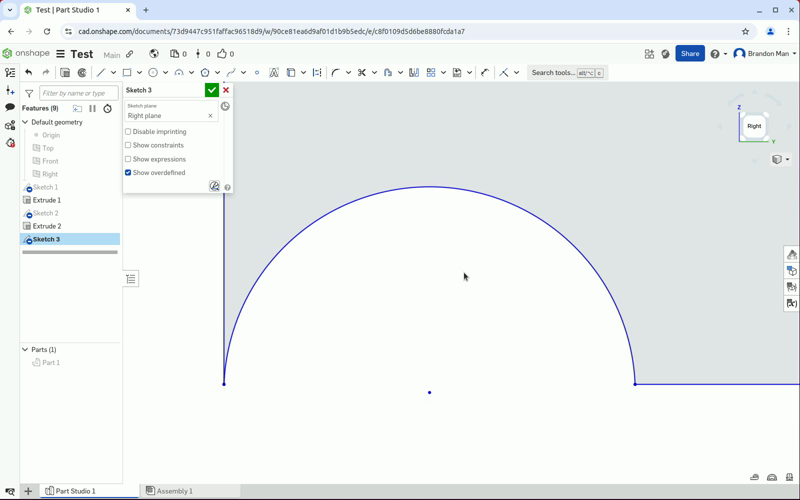
scroll(-6)
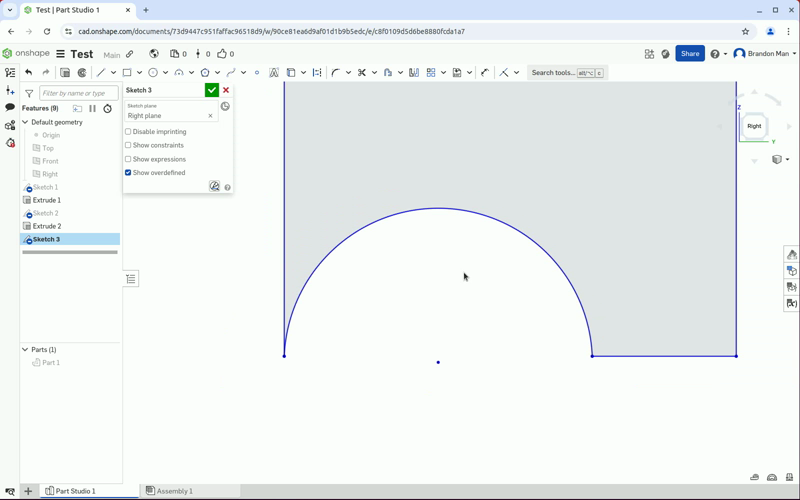
scroll(-6)
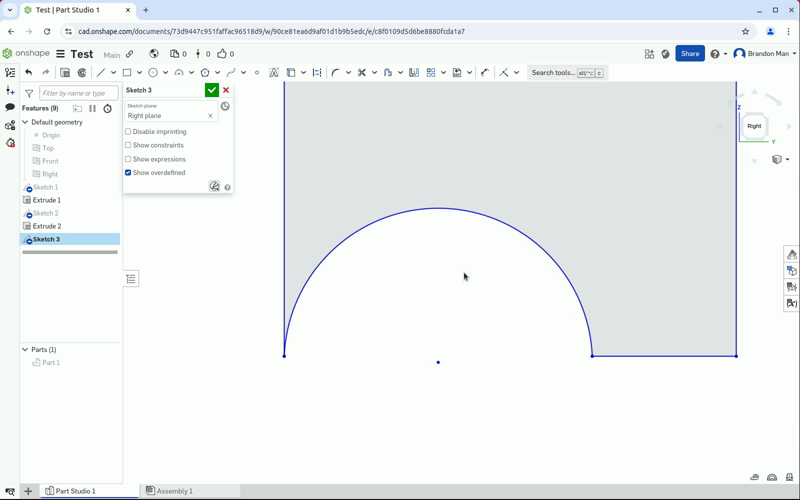
scroll(-6)
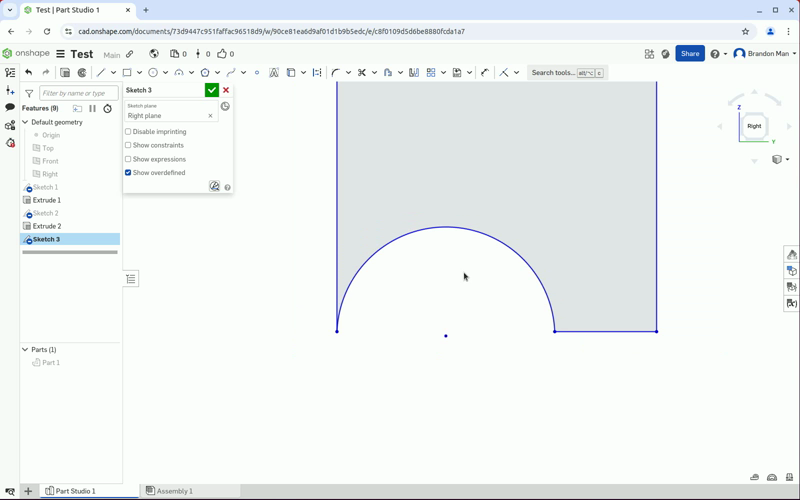
scroll(-6)
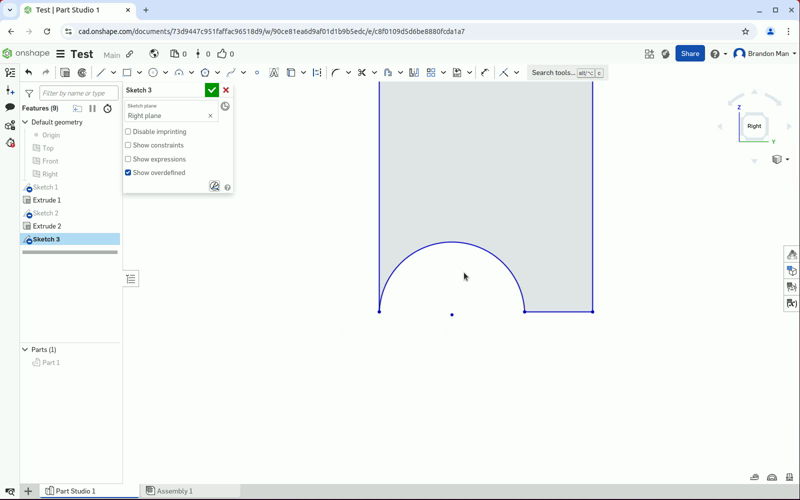
scroll(-6)
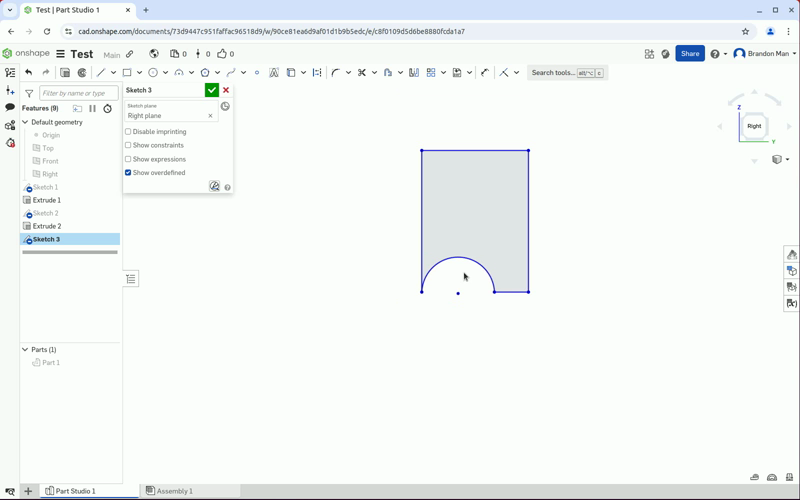
scroll(-6)
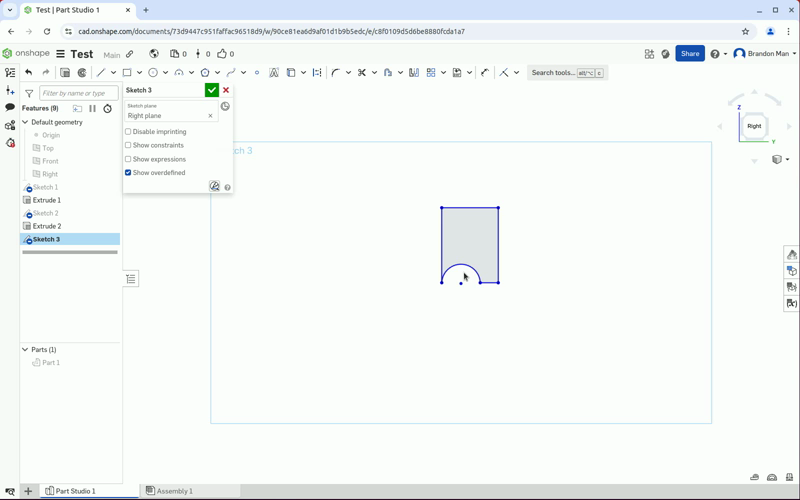
mouse_move(73, 352)
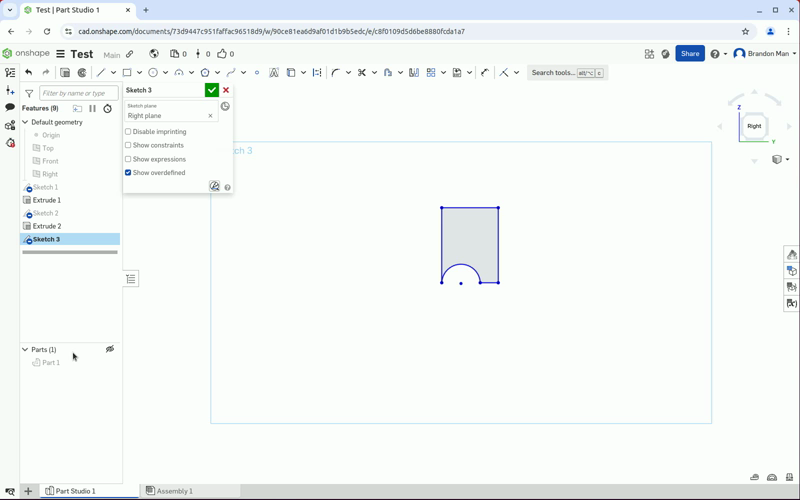
key(shift+y)
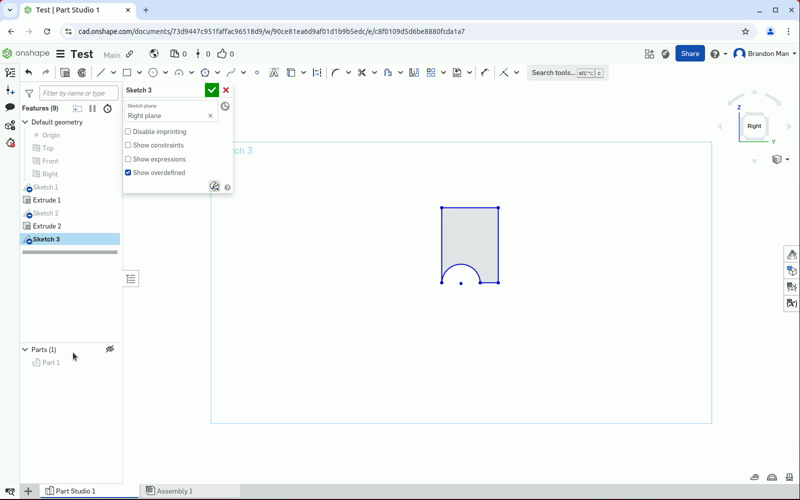
key(shift+e)
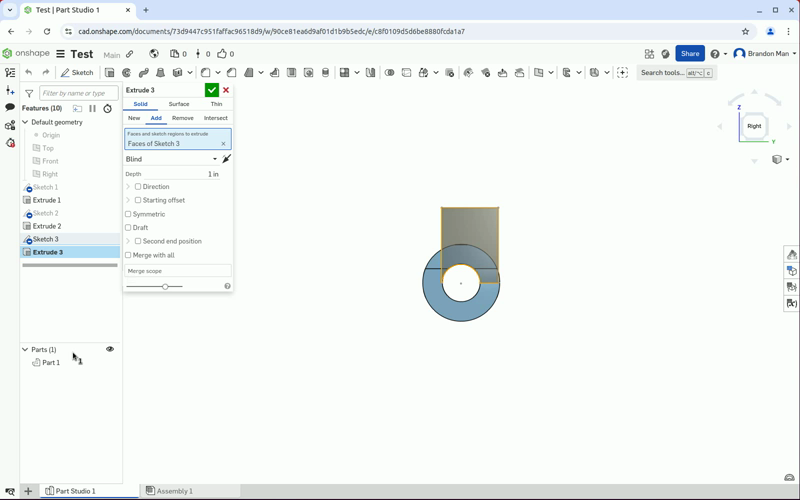
mouse_move(143, 106)
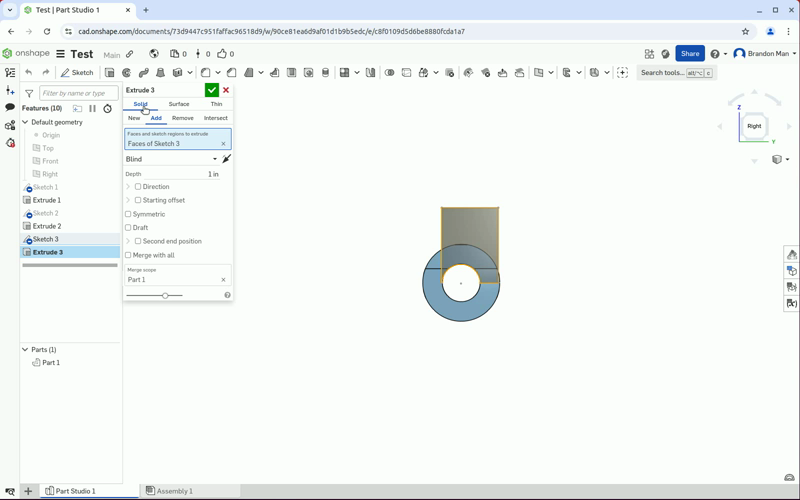
click(143, 106)
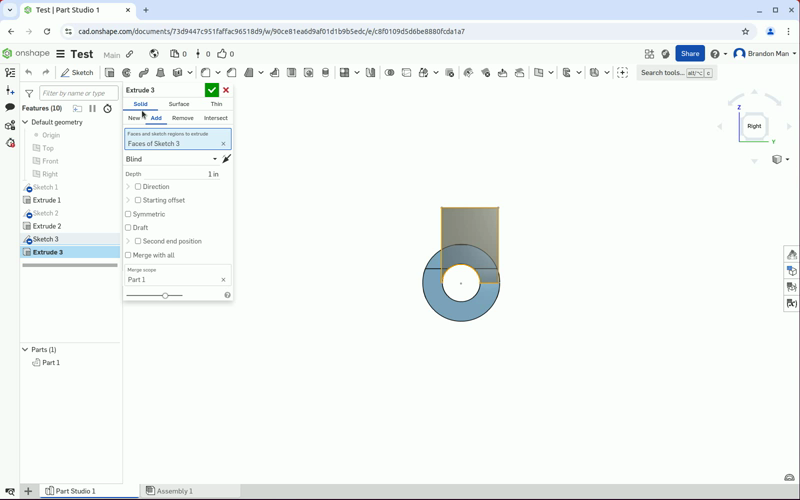
mouse_move(137, 120)
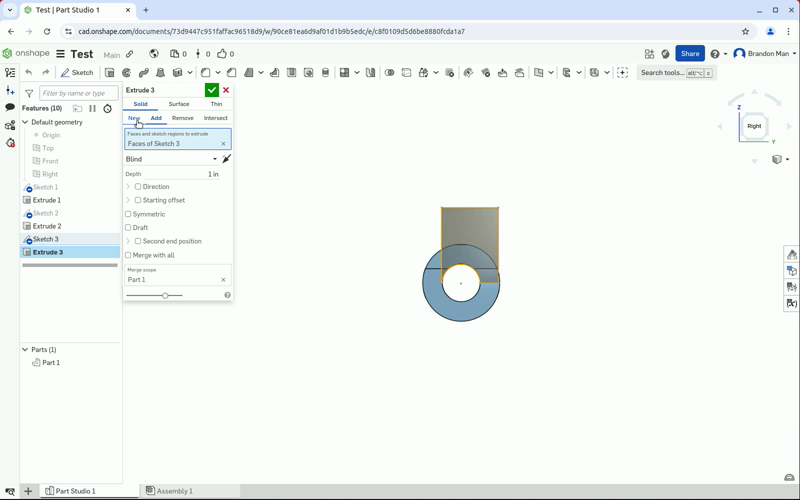
click(137, 120)
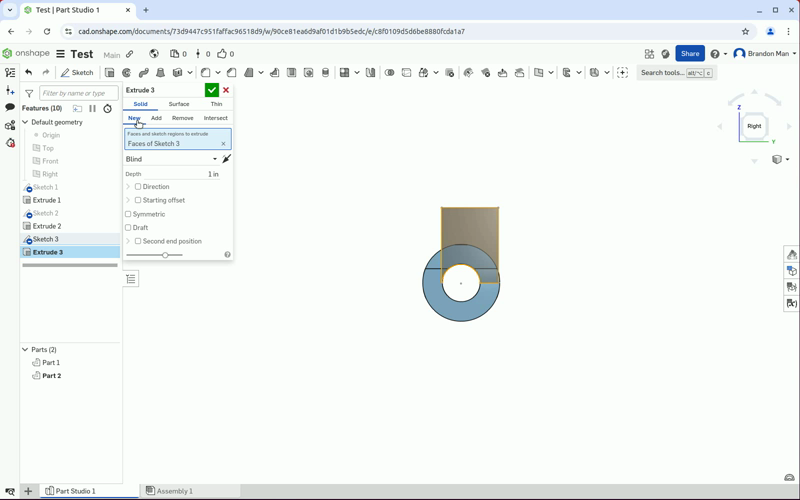
key(tab, 4)
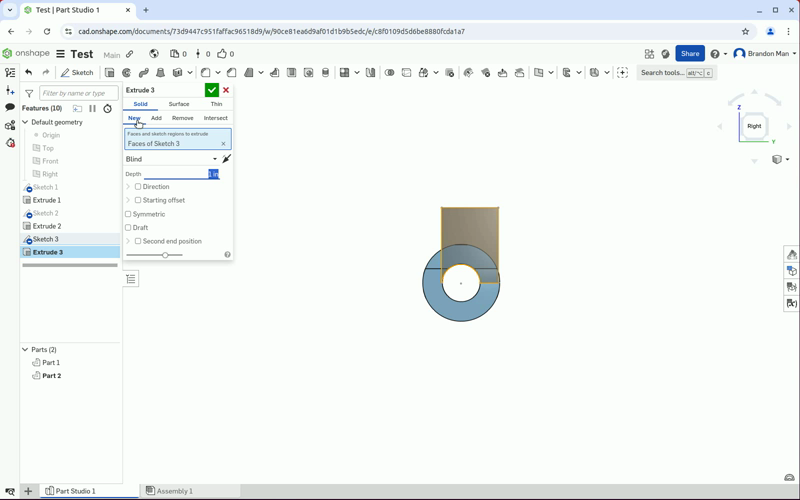
text(5.777)
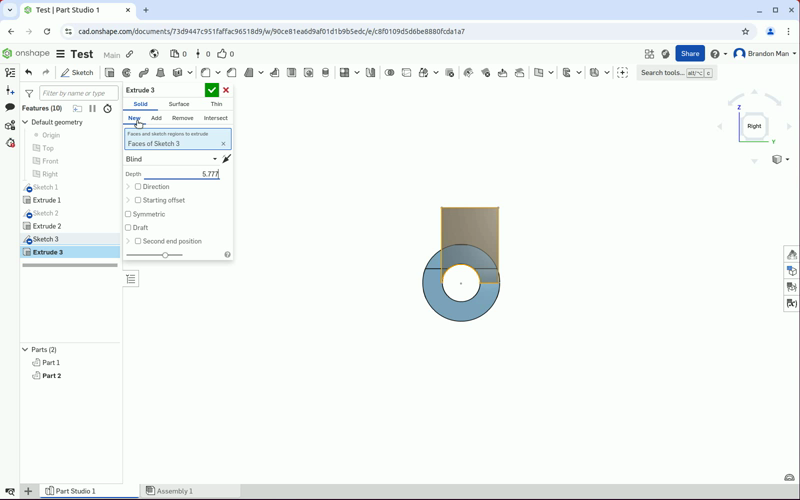
key(enter)
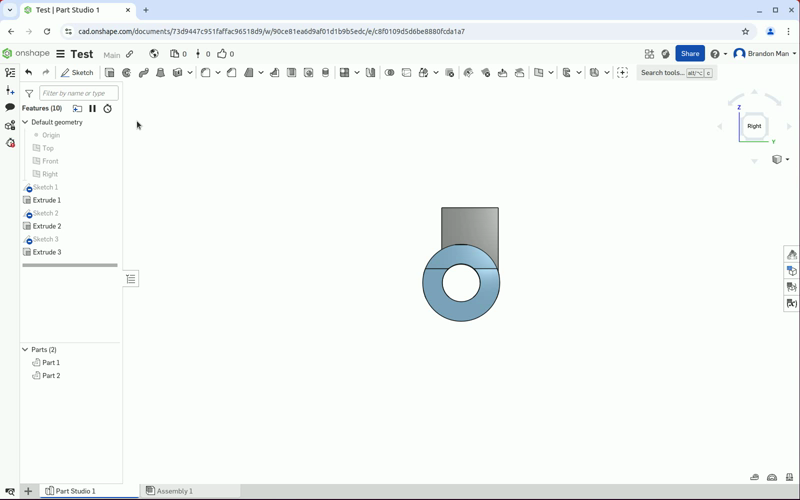
key(shift+h)
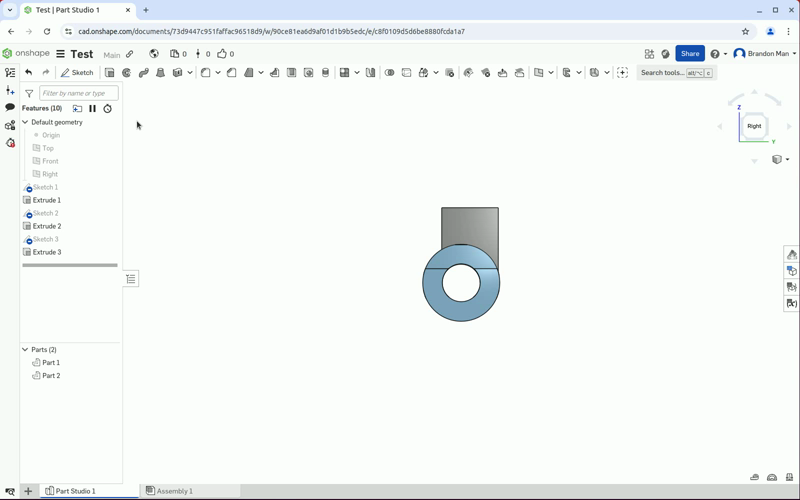
key(shift+h)
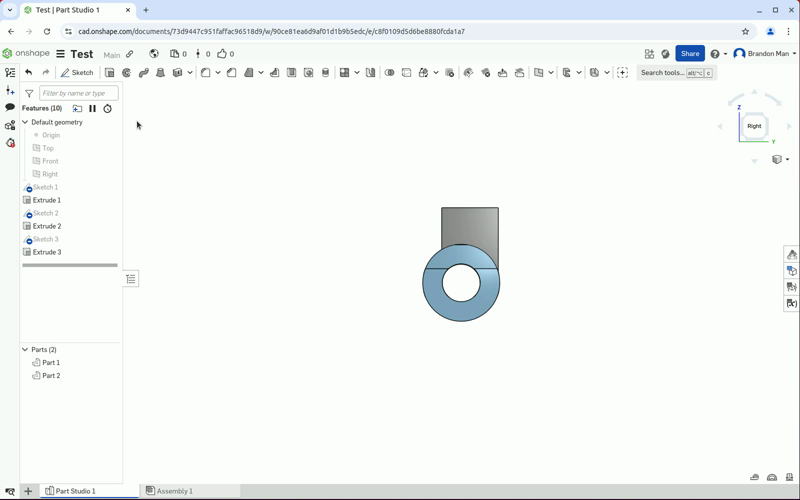
mouse_move(73, 189)
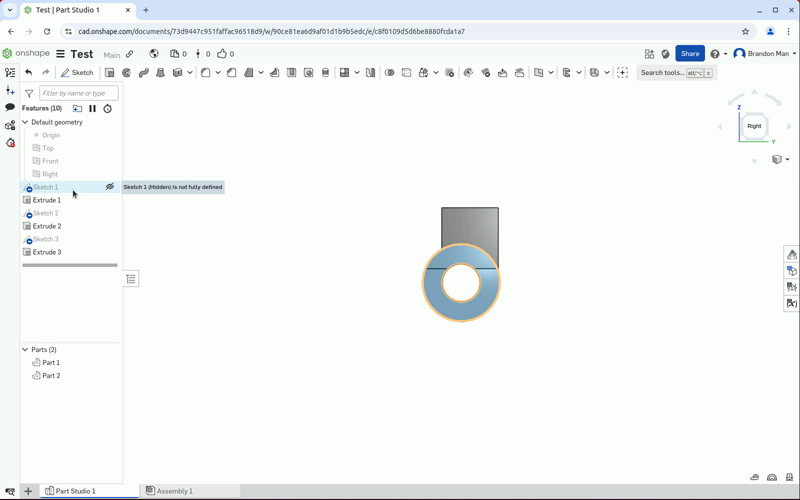
click(73, 189)
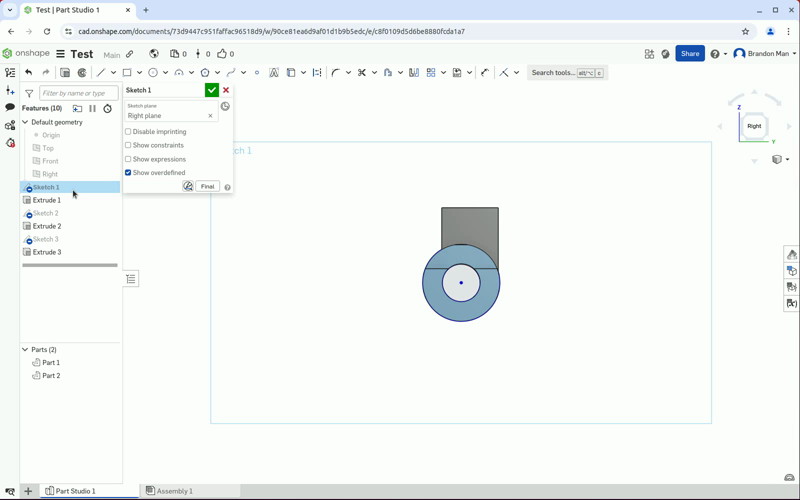
mouse_move(229, 92)
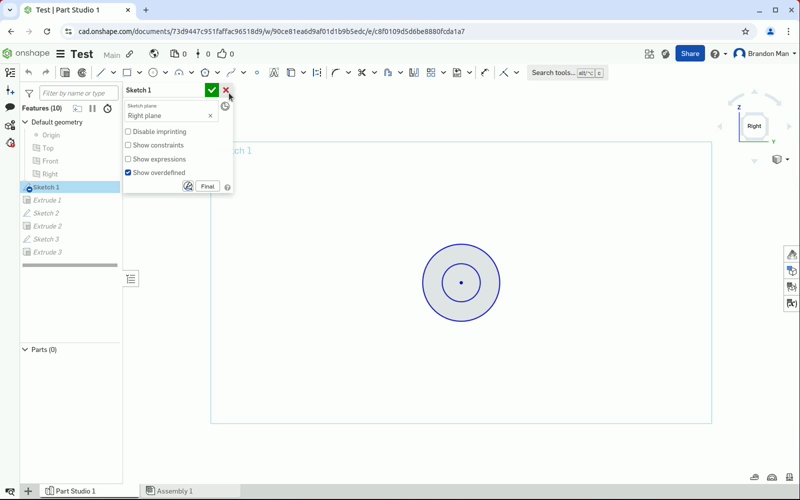
click(229, 92)
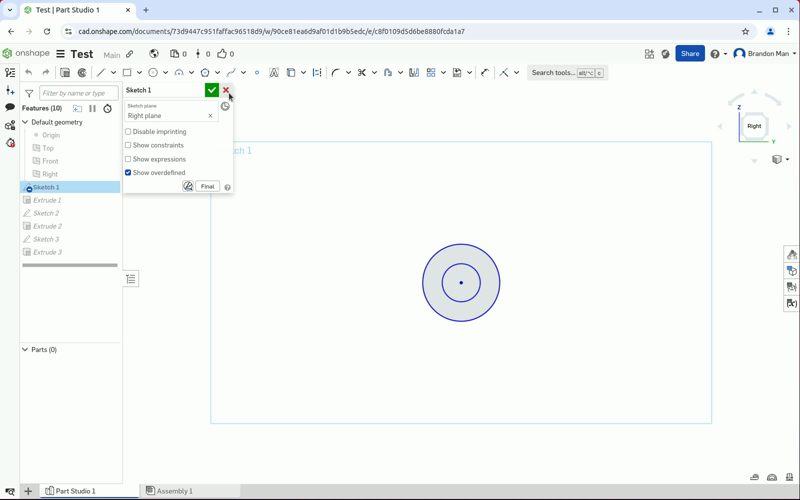
key(shift+s)
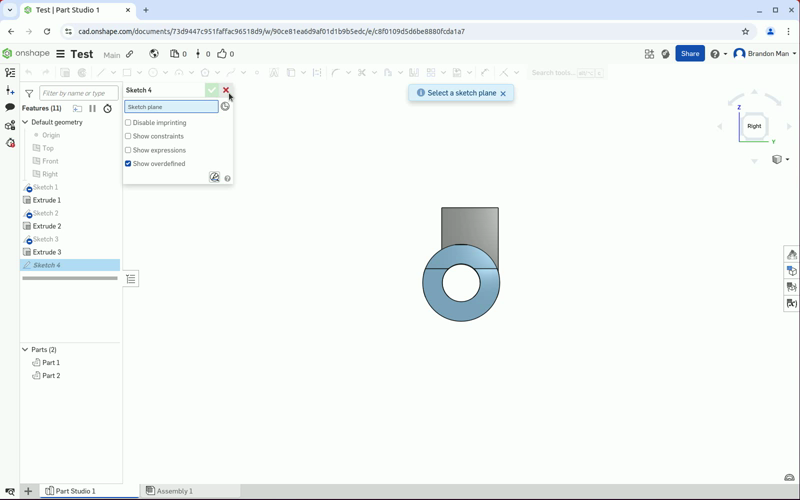
mouse_move(73, 176)
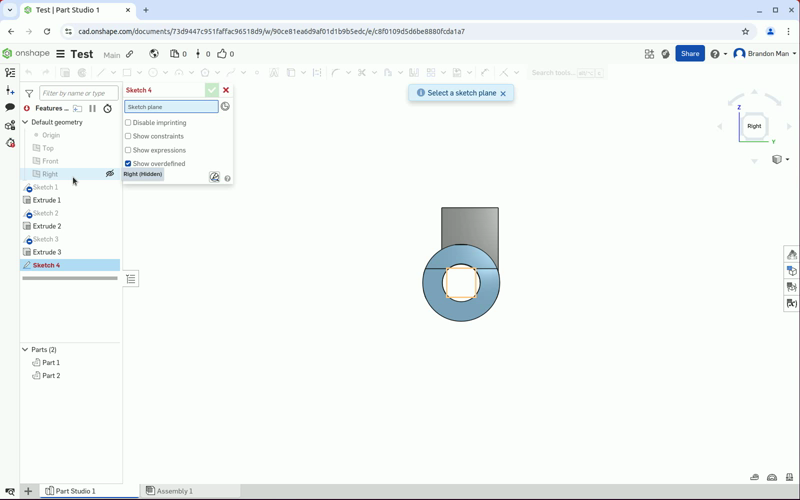
click(73, 176)
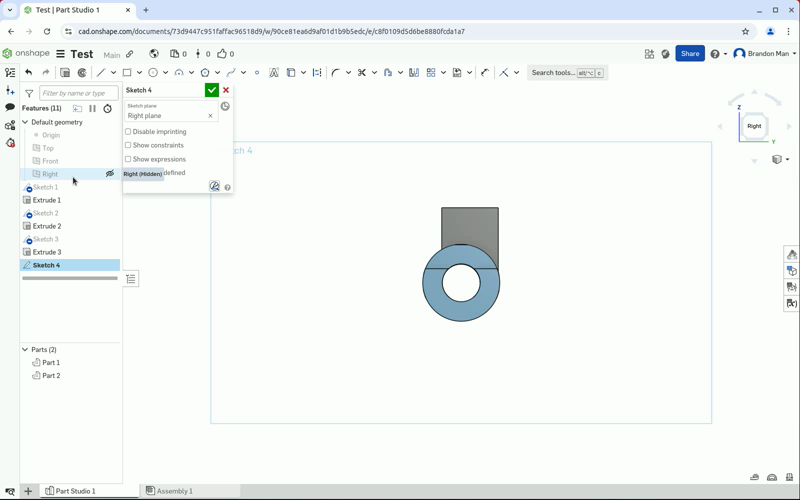
mouse_move(73, 352)
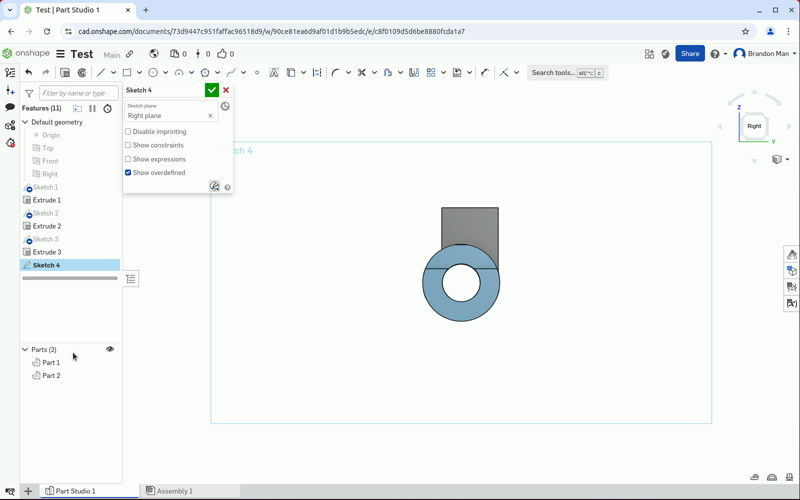
key(y)
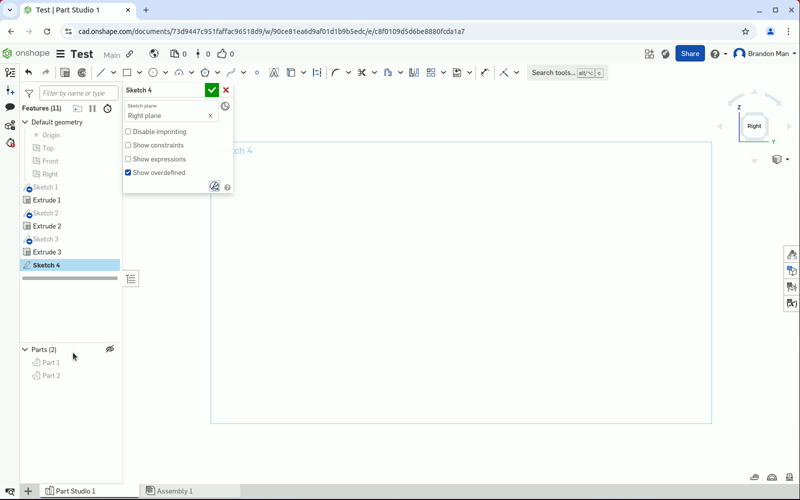
key(l)
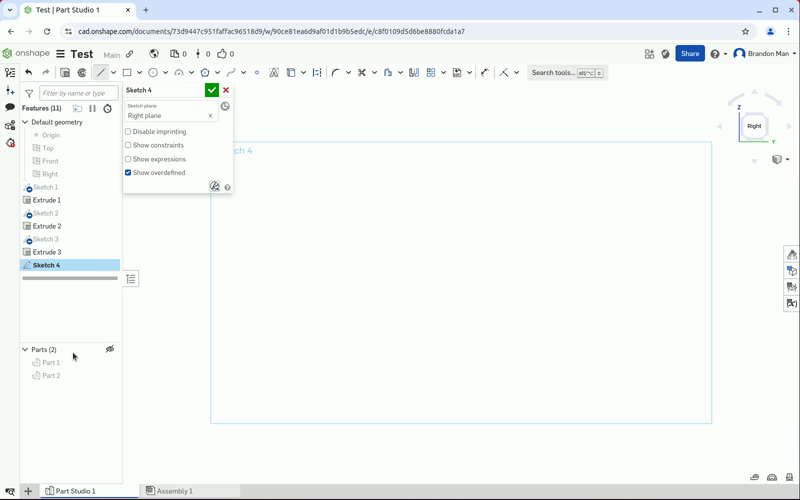
key_down(shift)
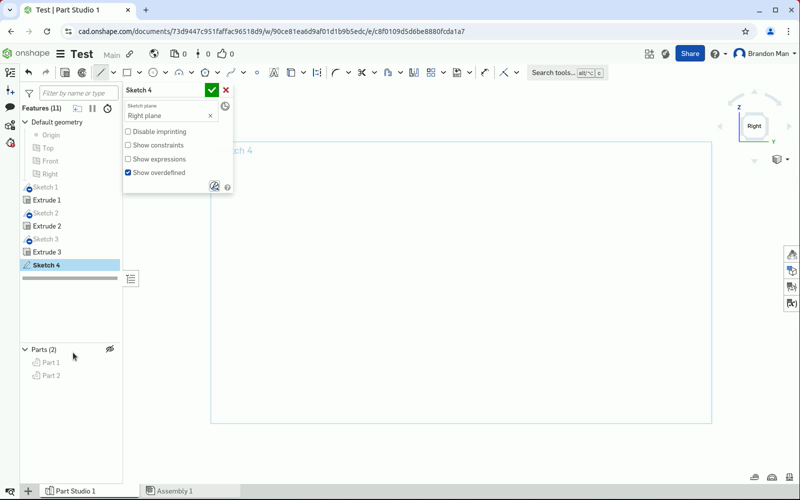
mouse_move(441, 226)
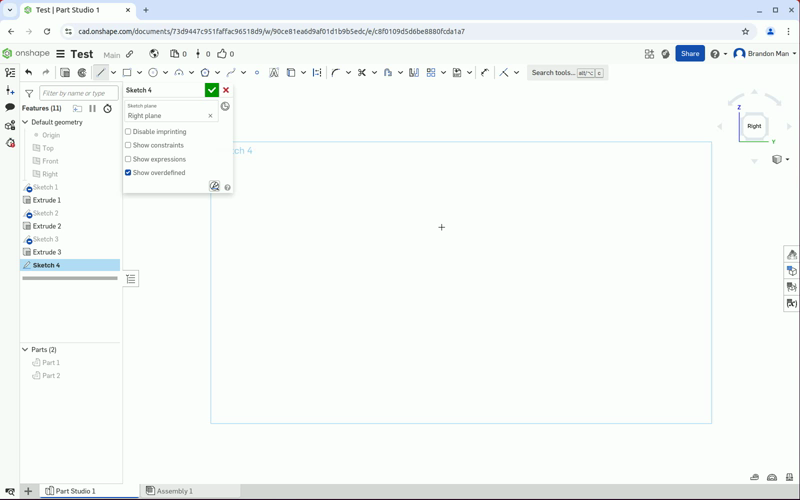
click(441, 226)
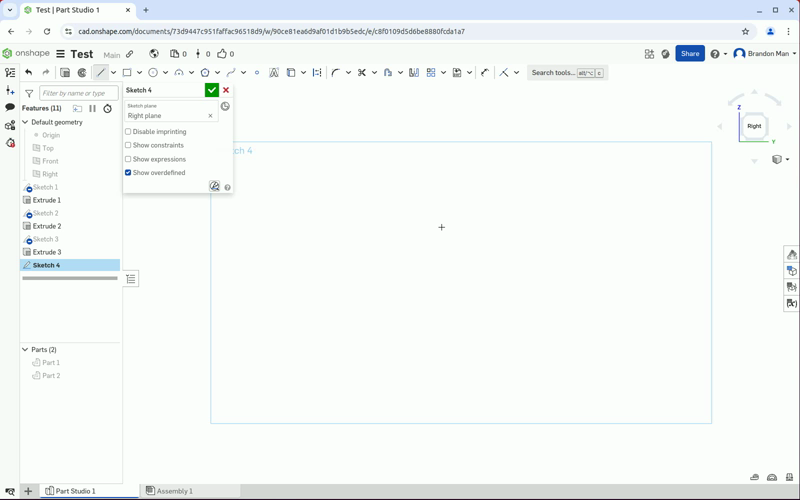
key_up(shift)
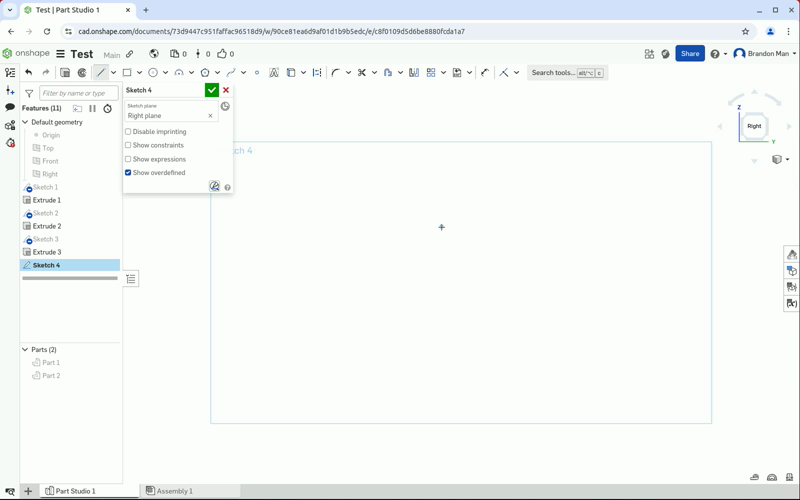
key_down(shift)
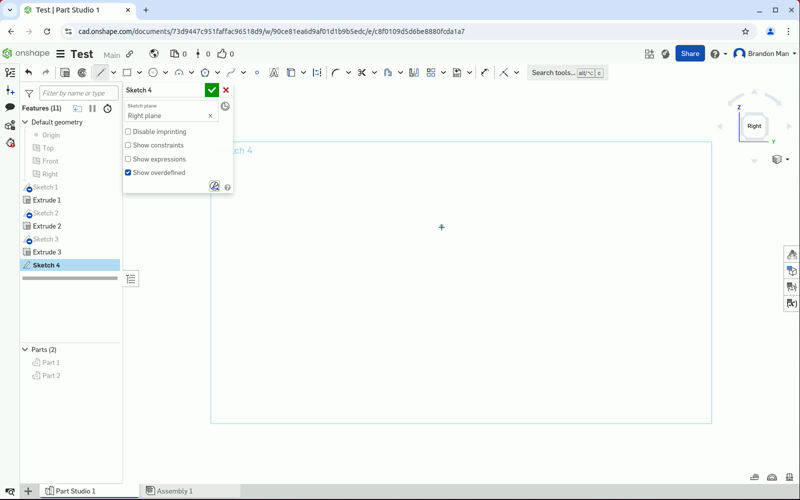
mouse_move(471, 226)
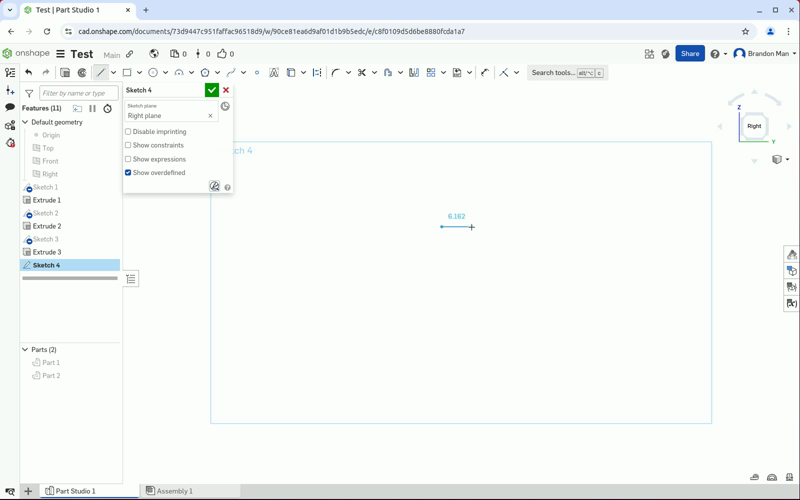
mouse_move(480, 226)
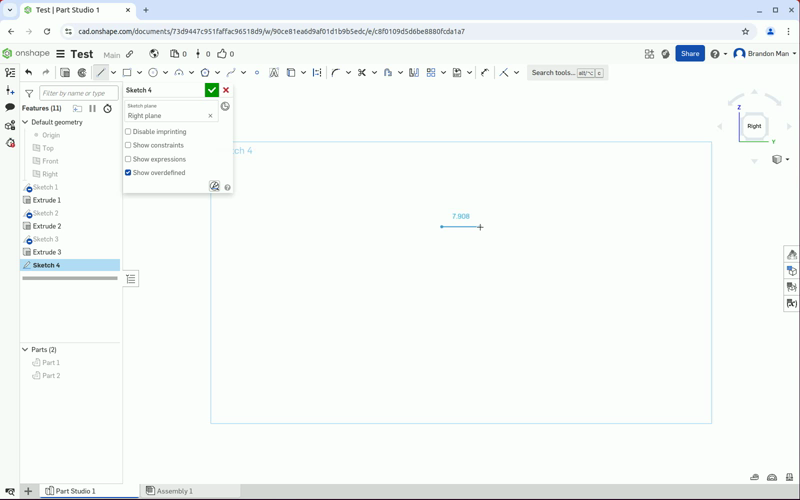
click(480, 226)
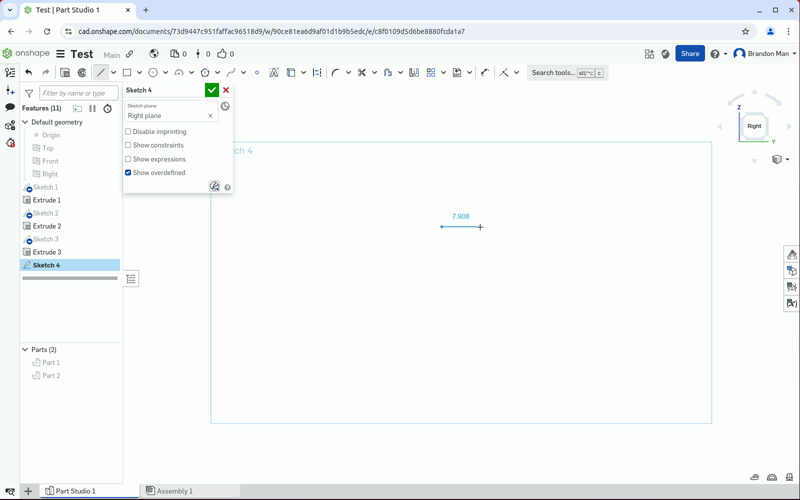
key_up(shift)
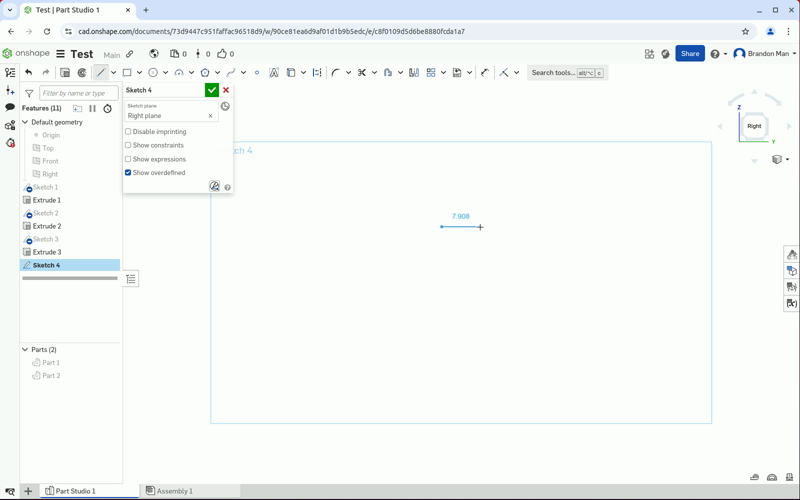
key_down(shift)
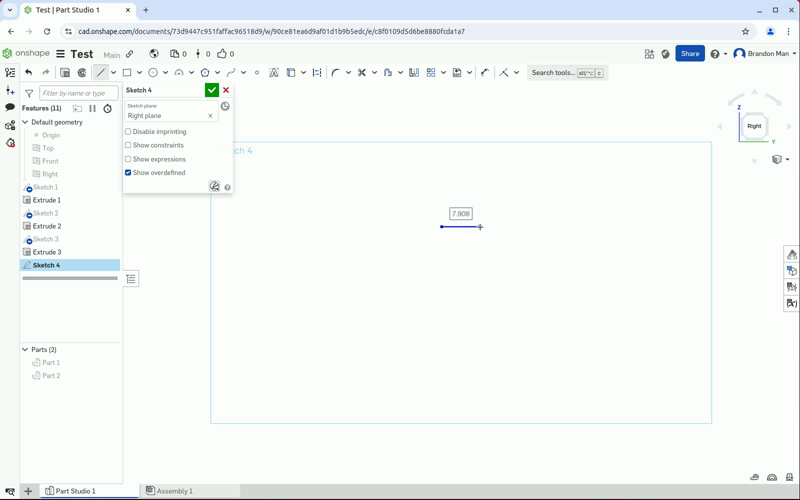
mouse_move(510, 226)
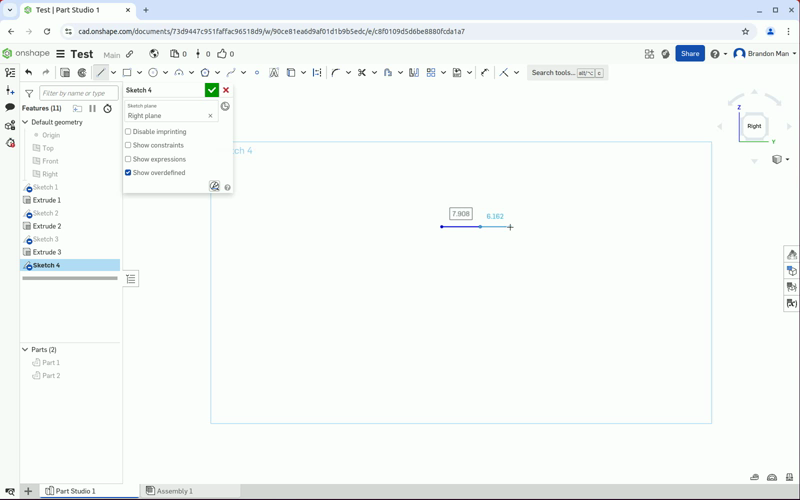
mouse_move(480, 207)
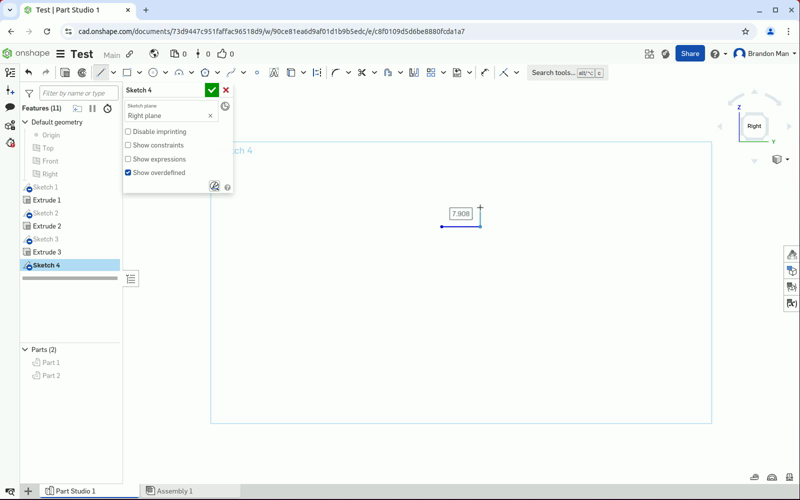
click(480, 207)
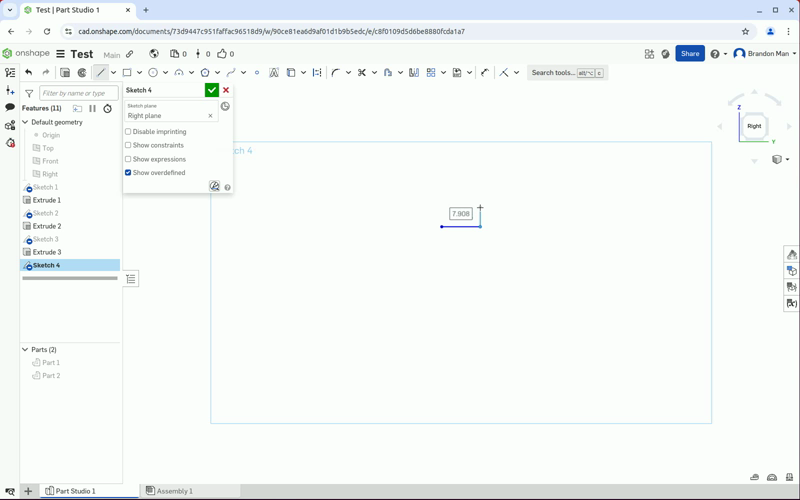
key_up(shift)
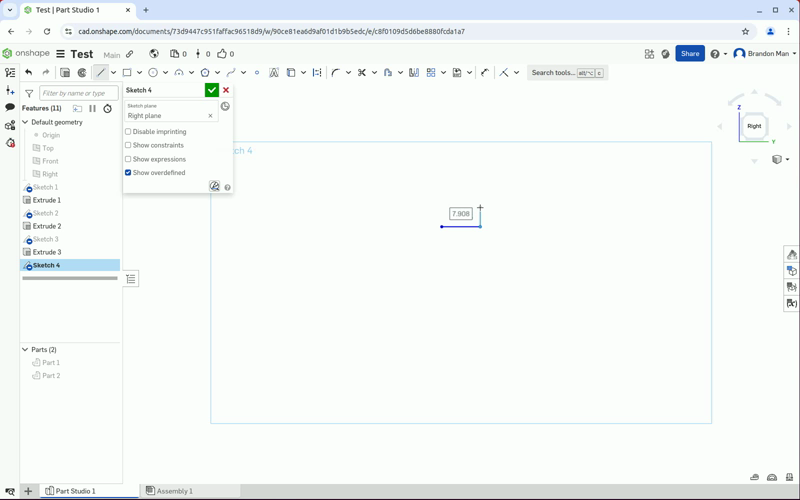
key_down(shift)
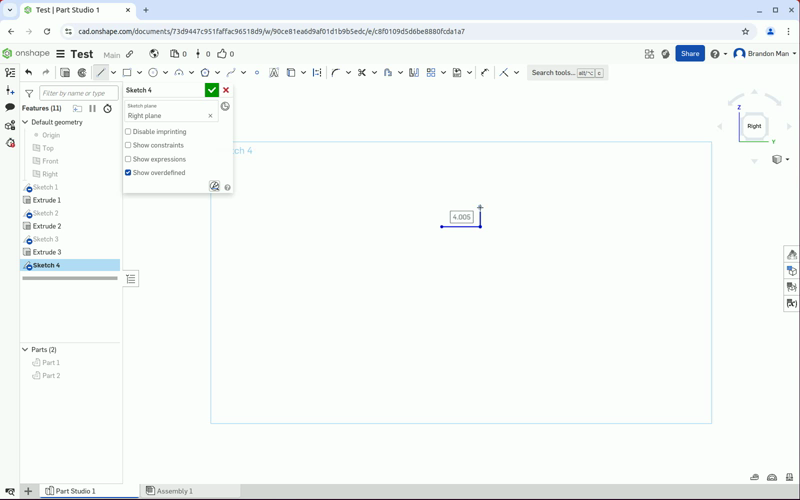
mouse_move(510, 207)
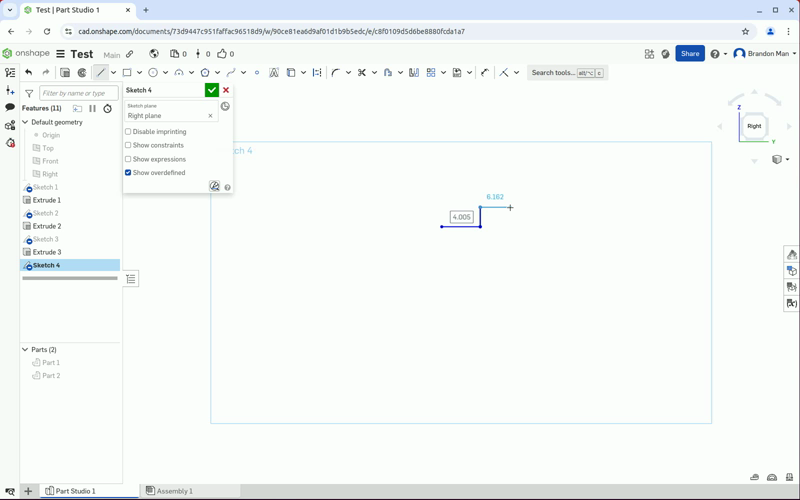
mouse_move(441, 207)
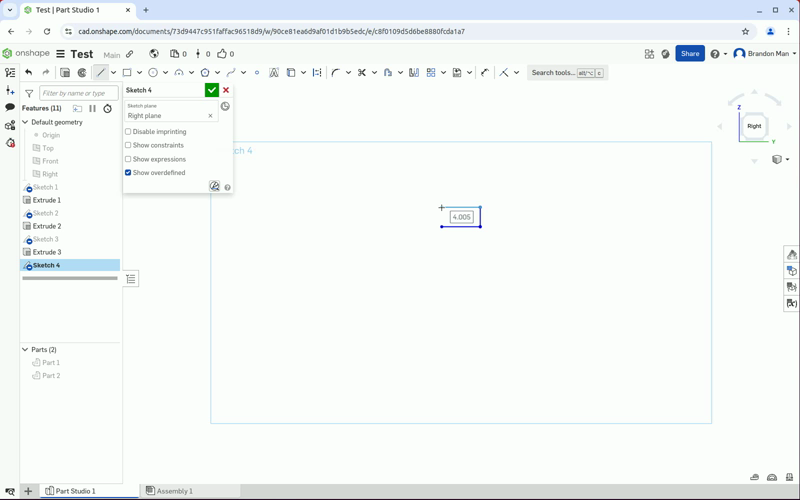
click(441, 207)
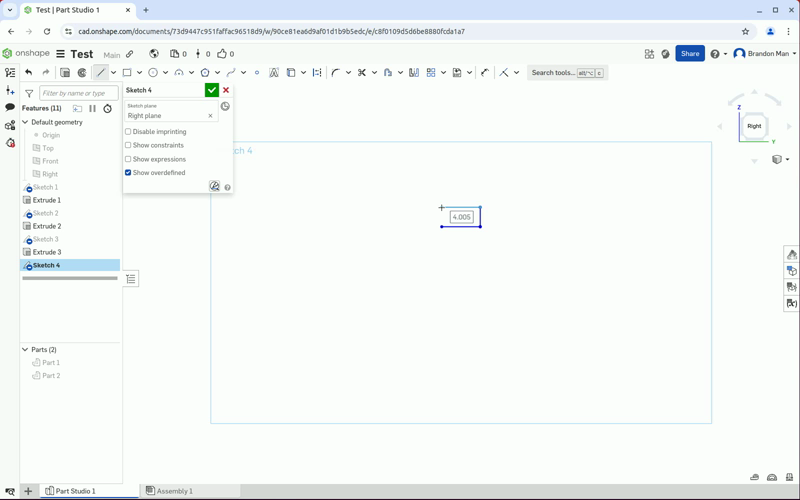
key_up(shift)
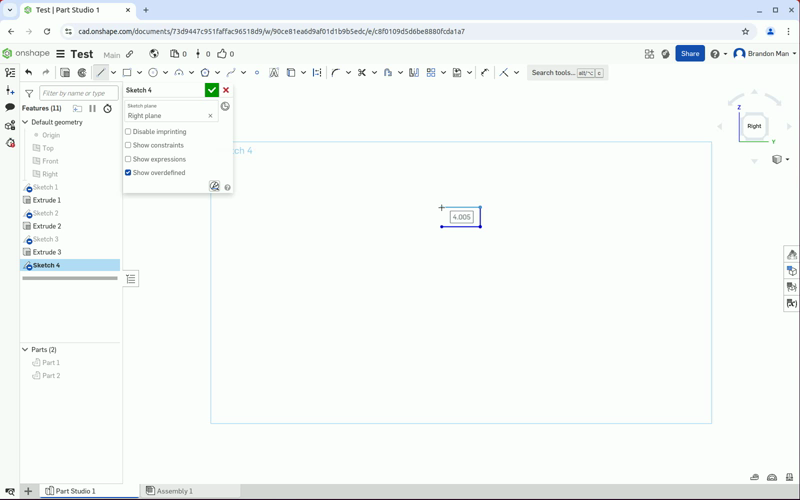
mouse_move(471, 207)
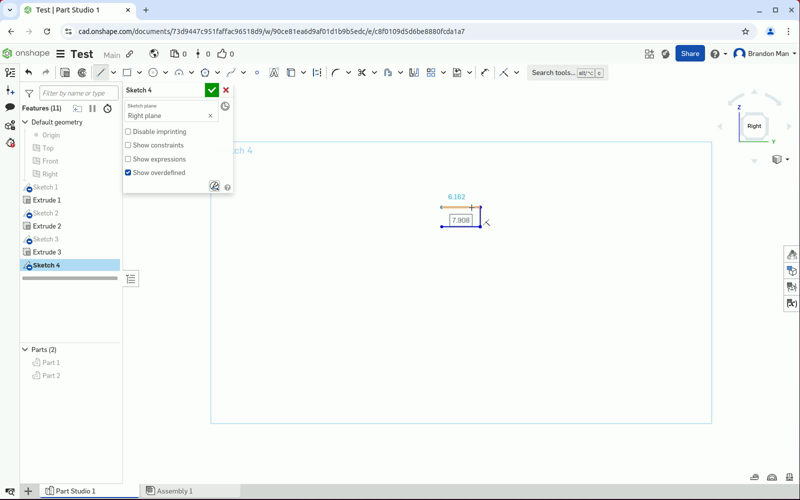
key_down(shift)
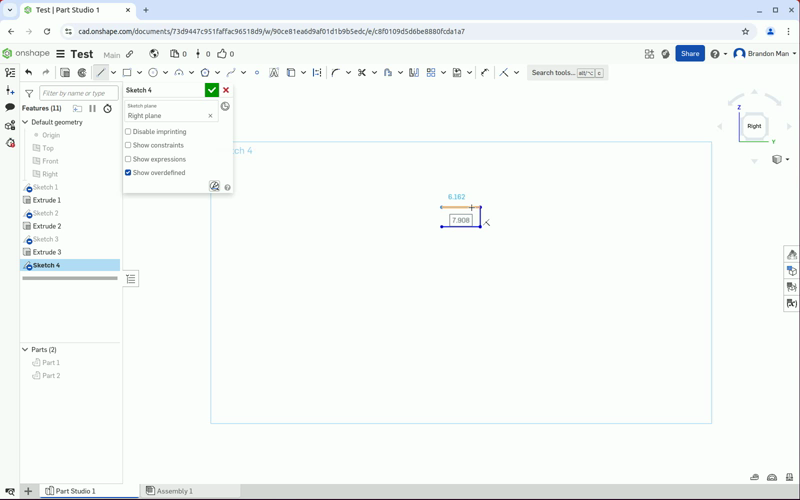
mouse_move(441, 226)
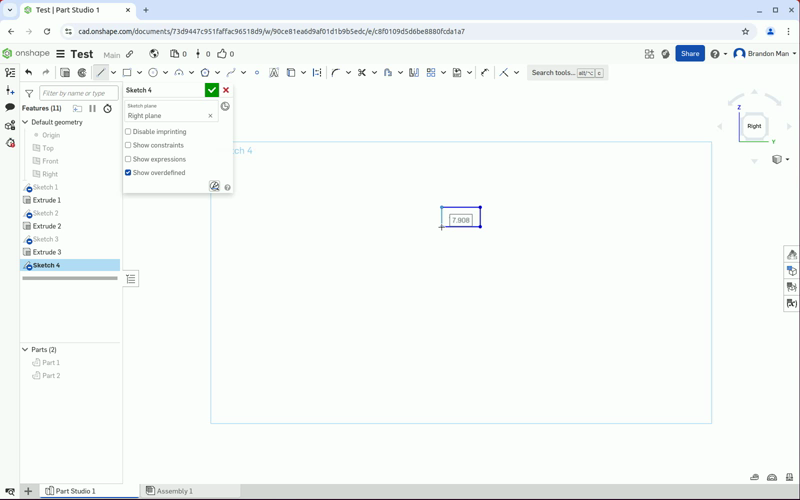
key_up(shift)
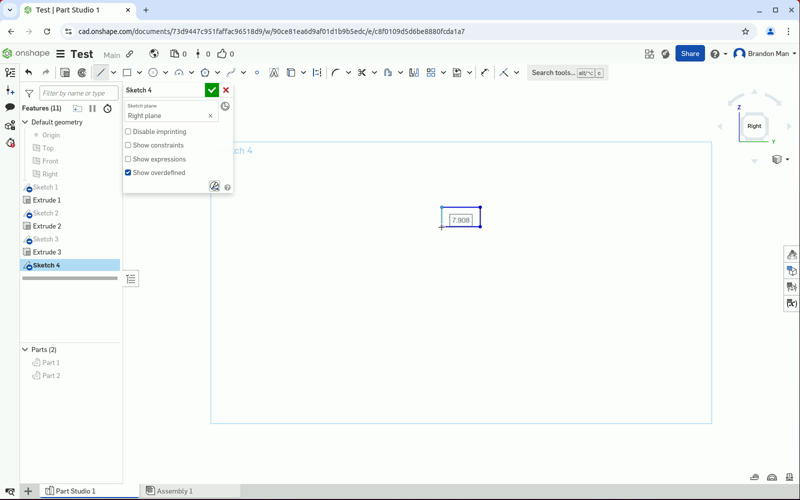
click(441, 226)
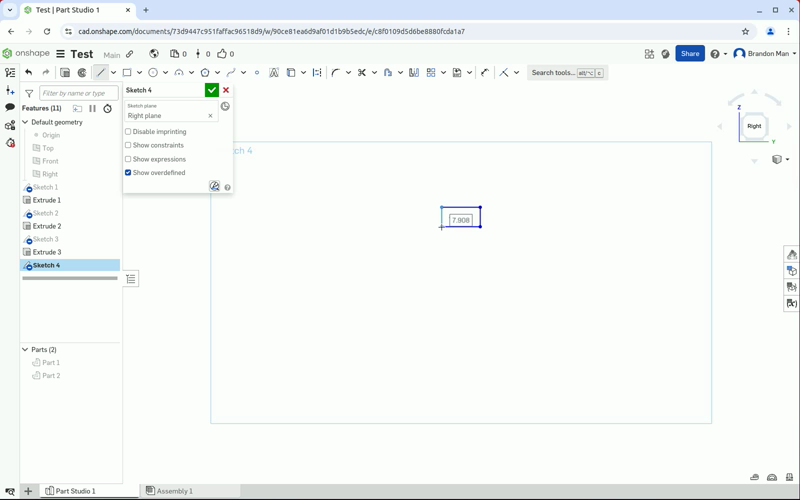
key(esc)
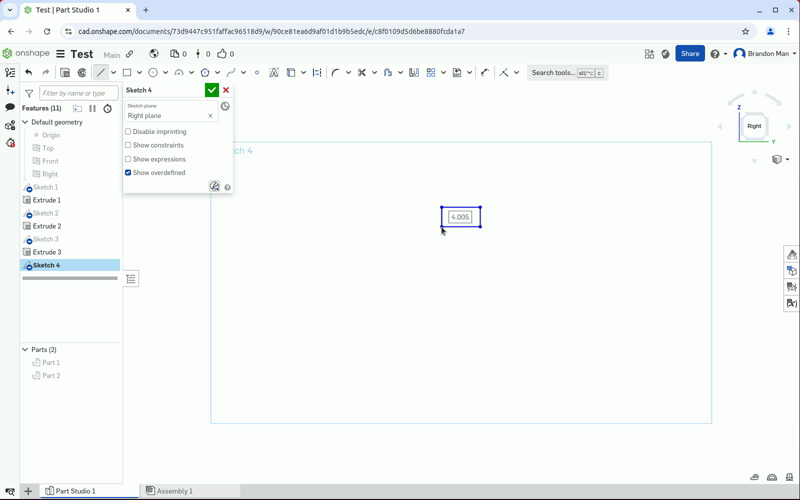
mouse_move(460, 213)
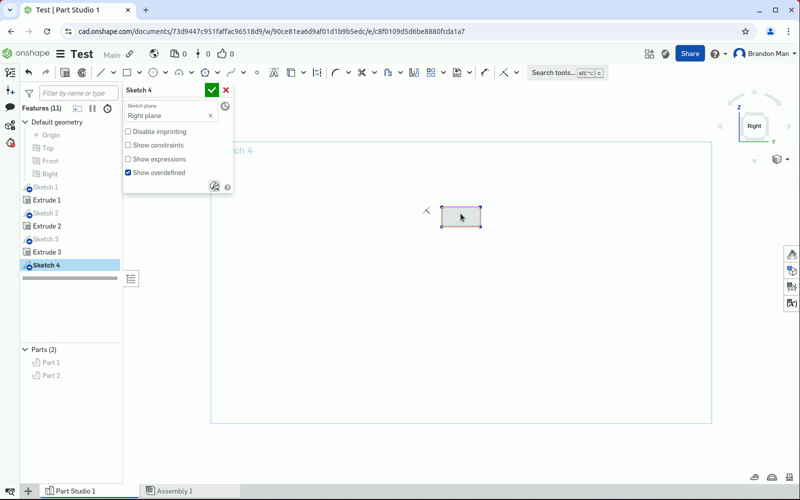
scroll(6)
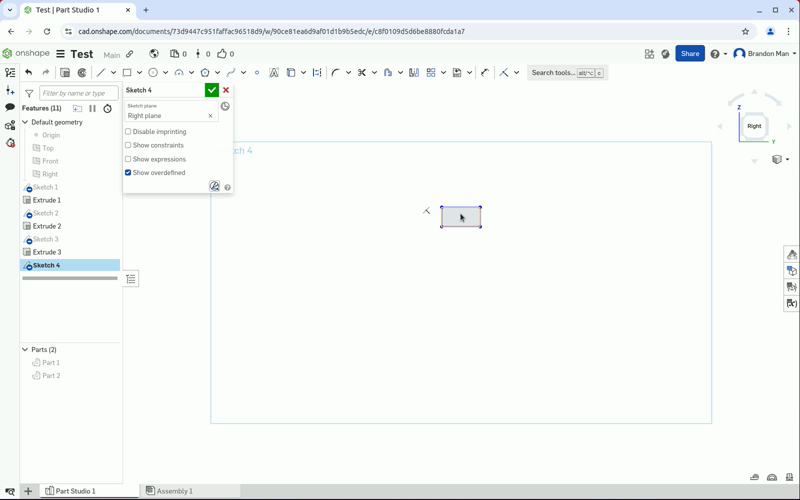
scroll(6)
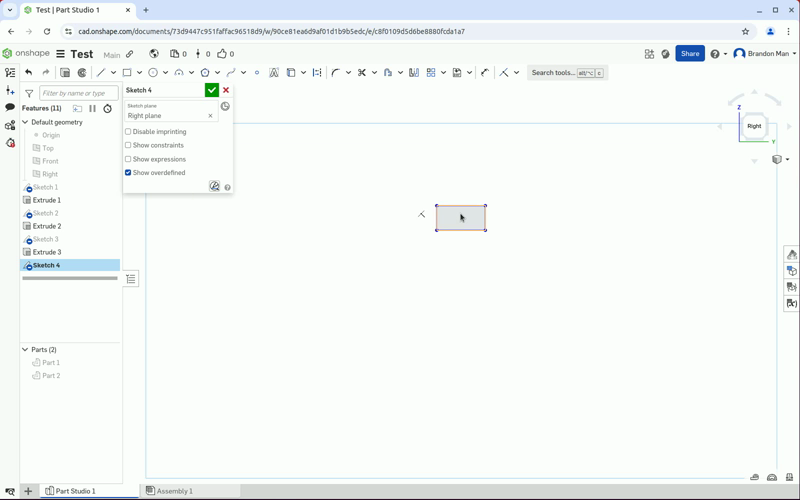
scroll(6)
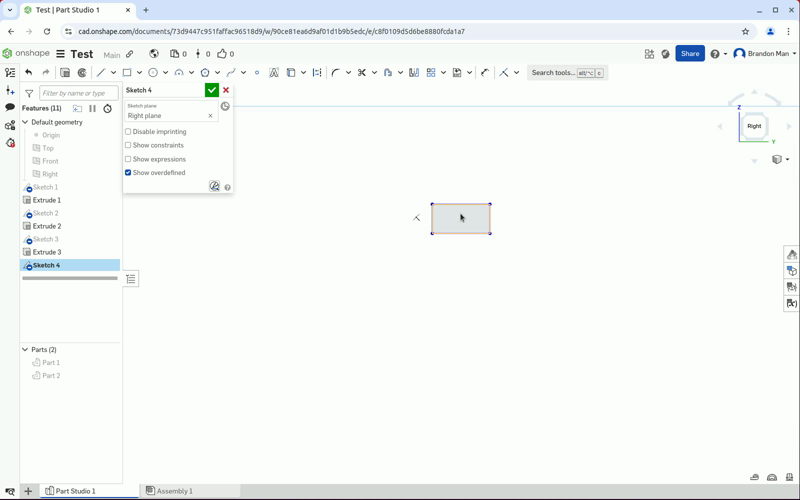
scroll(6)
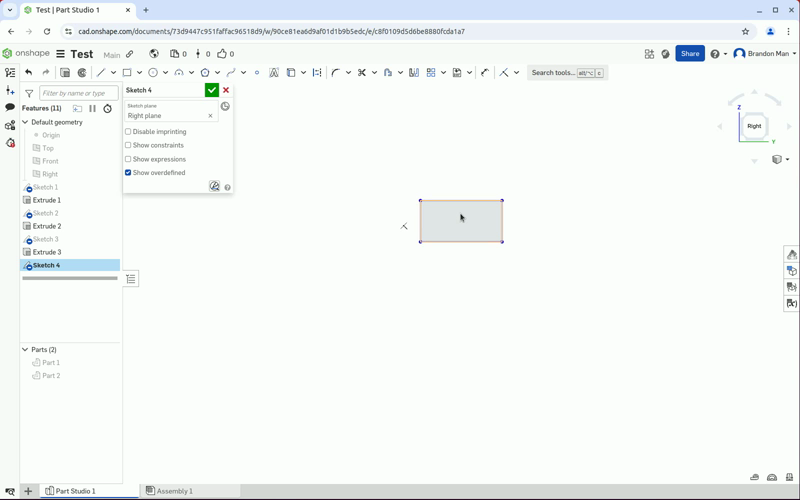
scroll(6)
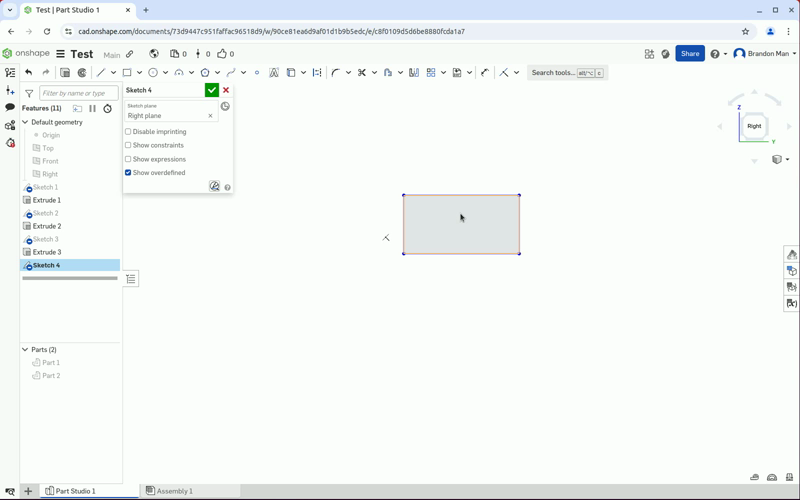
scroll(6)
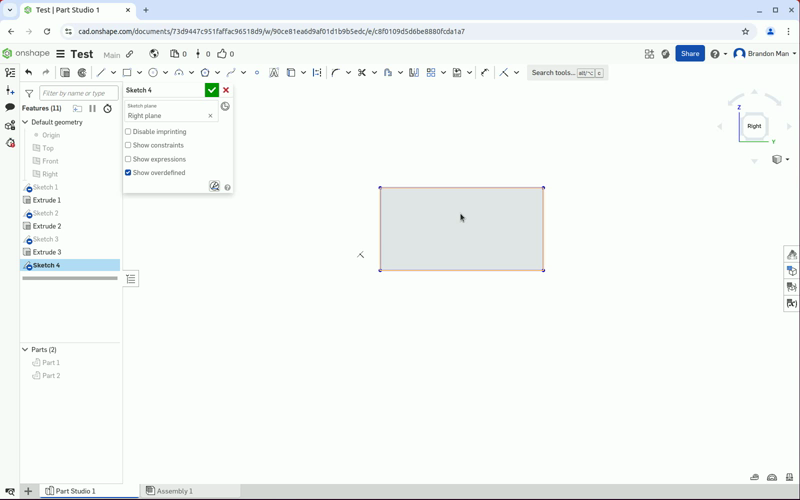
scroll(6)
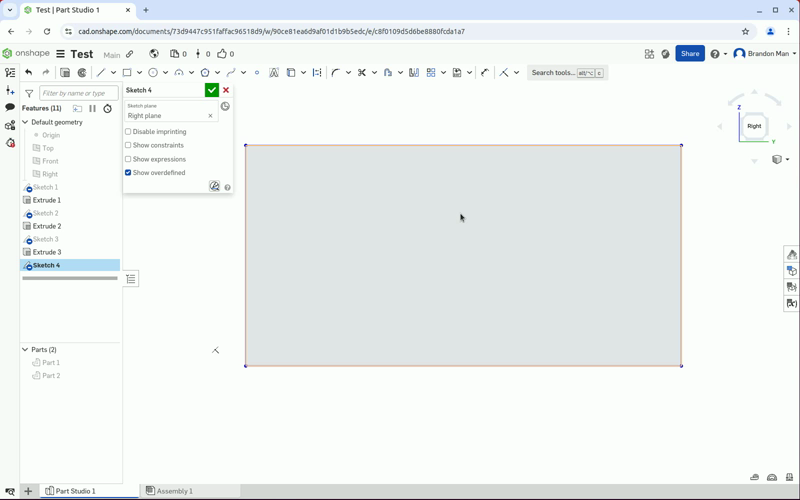
click(460, 213)
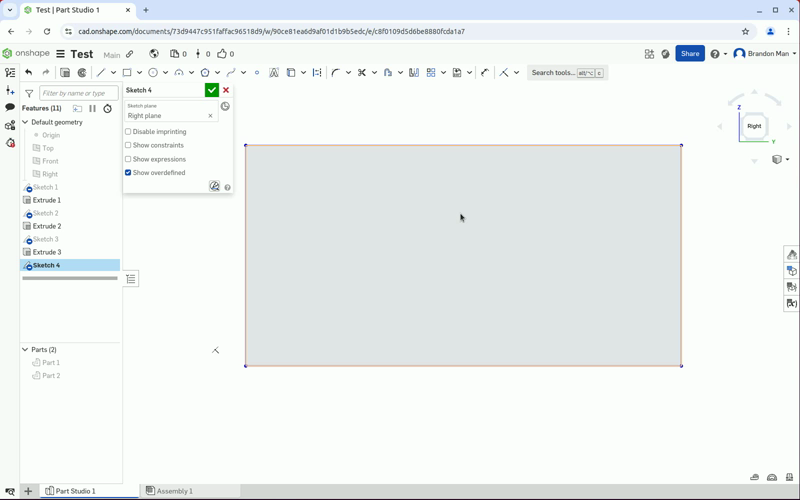
scroll(-6)
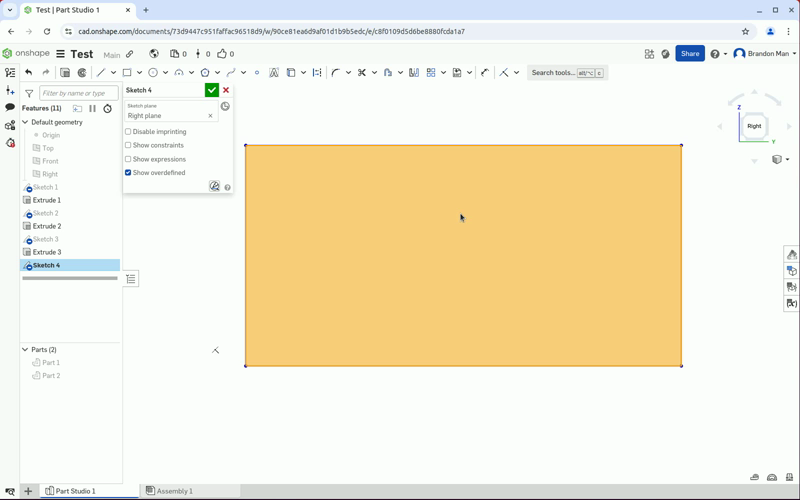
scroll(-6)
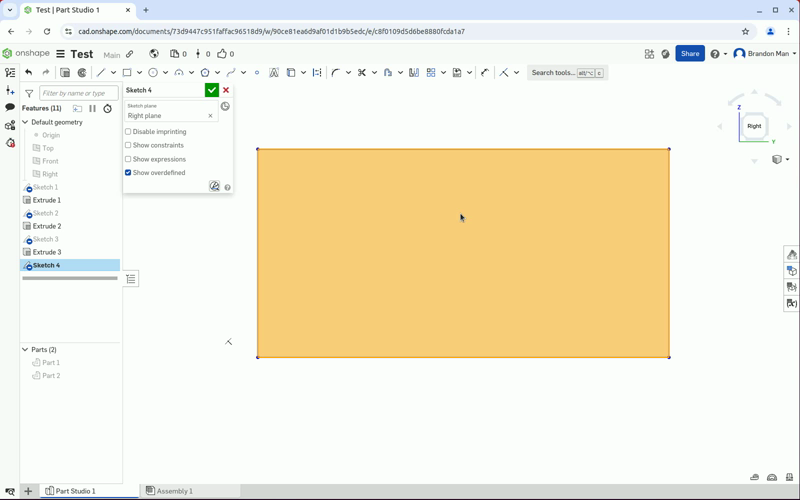
scroll(-6)
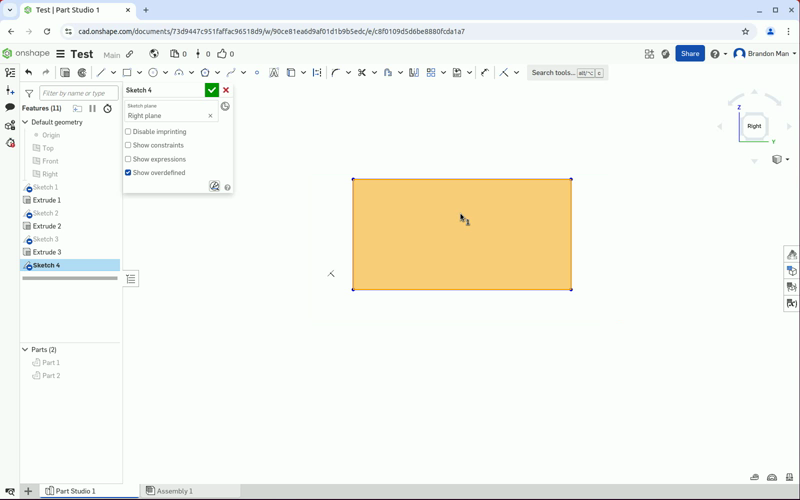
scroll(-6)
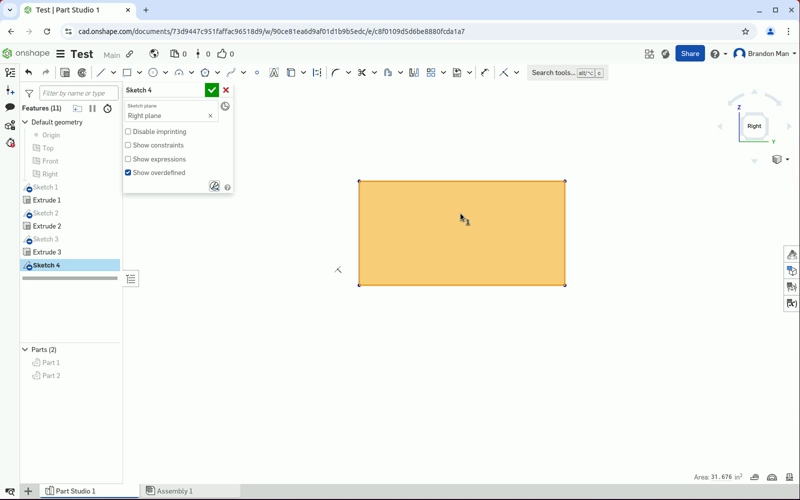
scroll(-6)
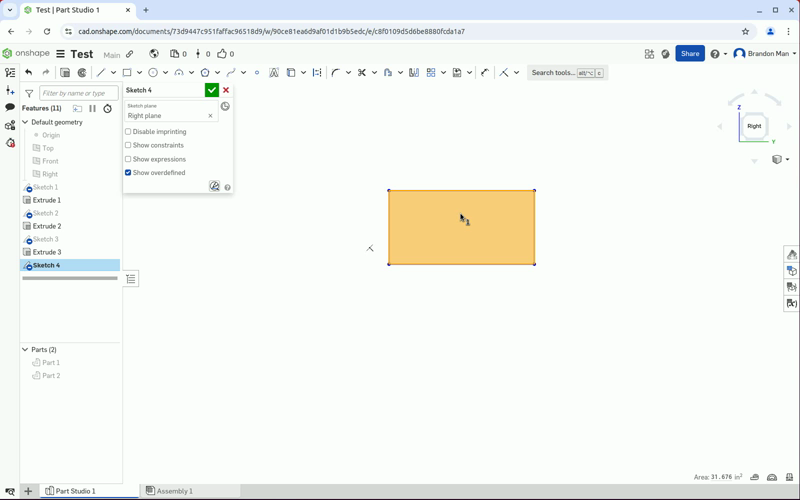
scroll(-6)
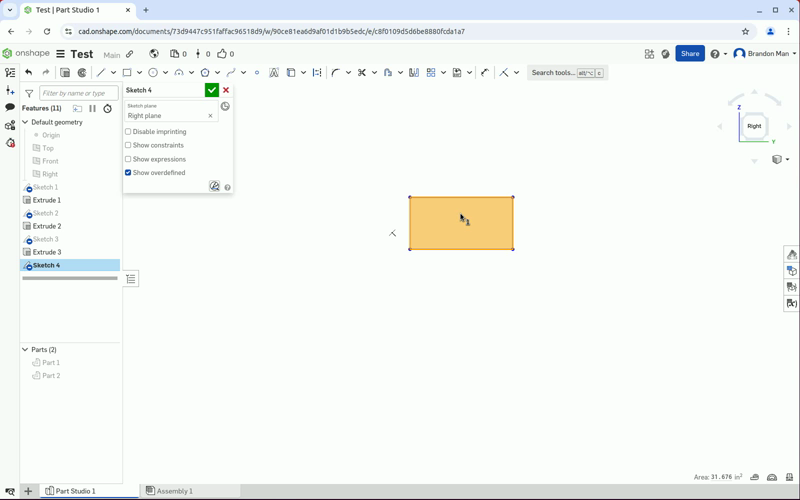
scroll(-6)
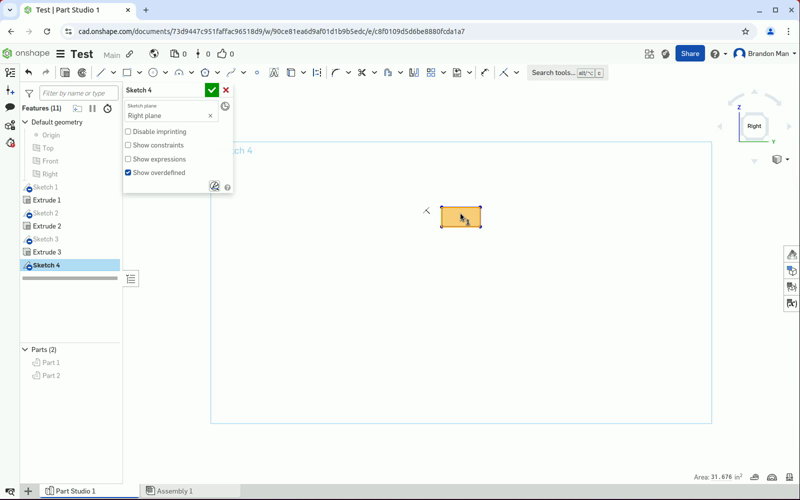
mouse_move(73, 352)
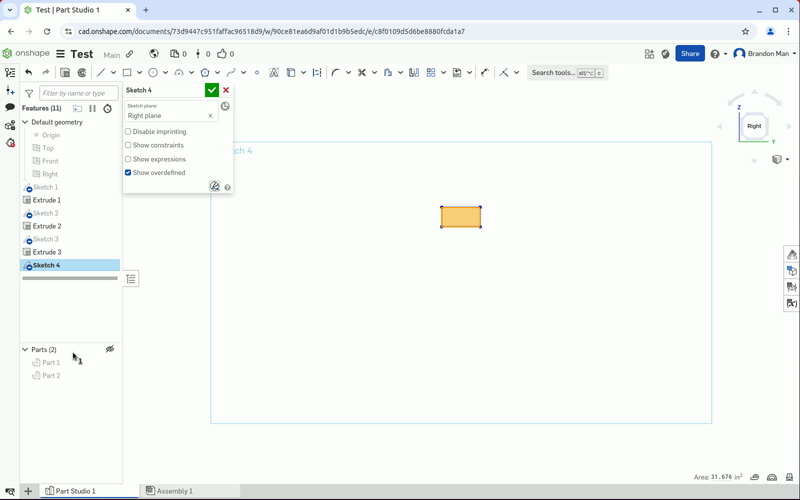
key(shift+y)
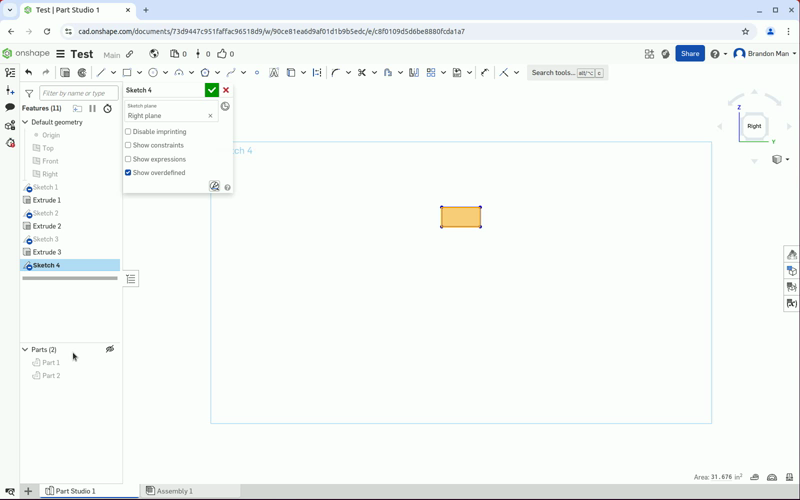
key(shift+e)
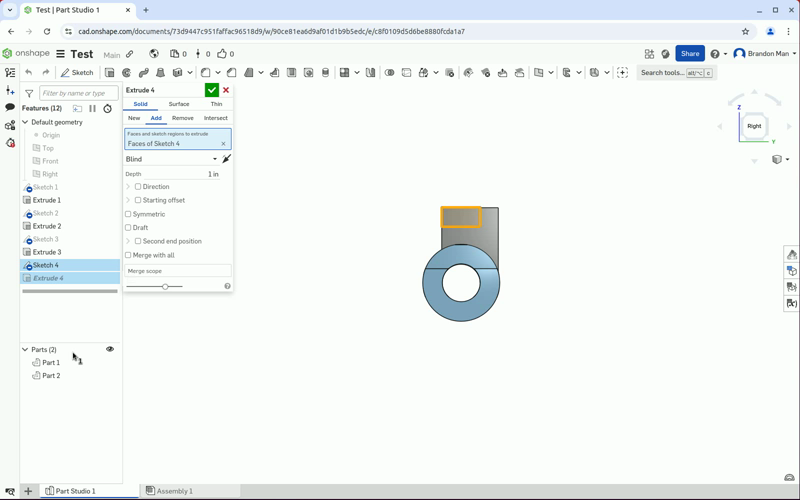
mouse_move(143, 106)
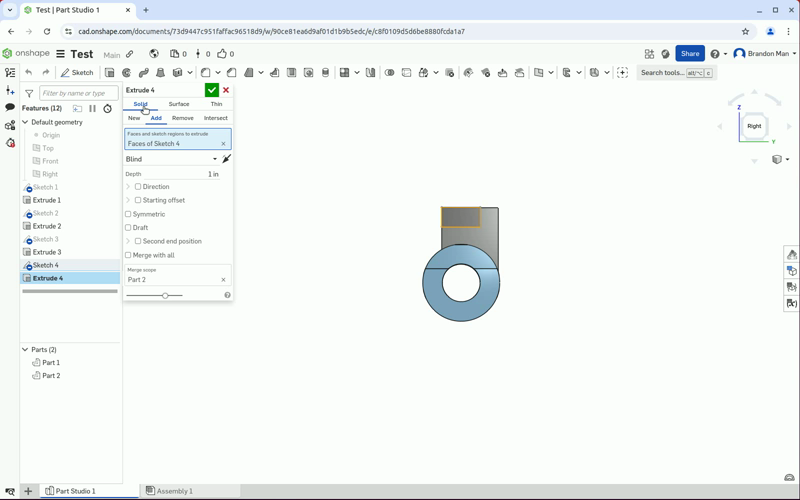
click(143, 106)
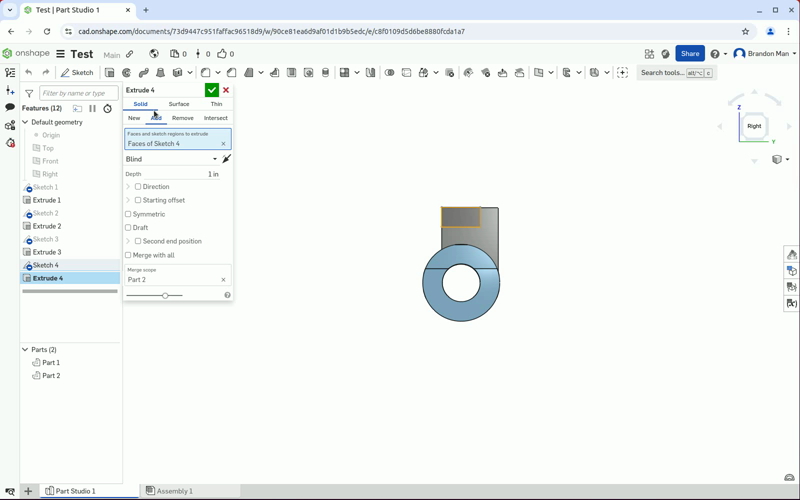
mouse_move(186, 120)
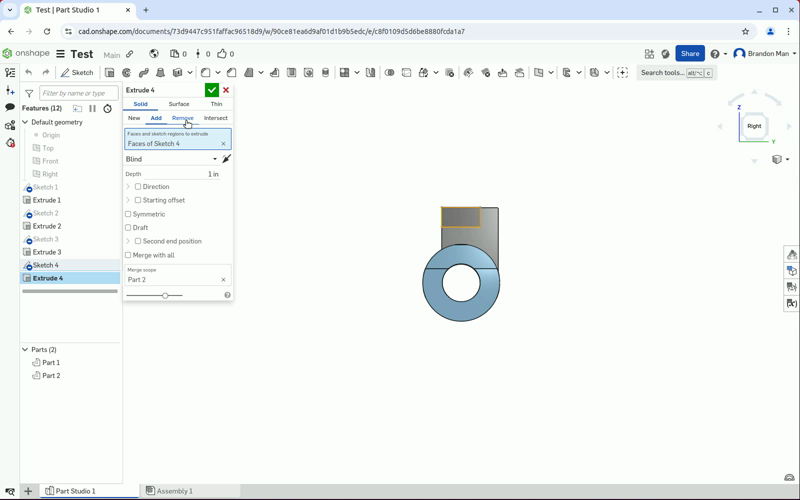
click(186, 120)
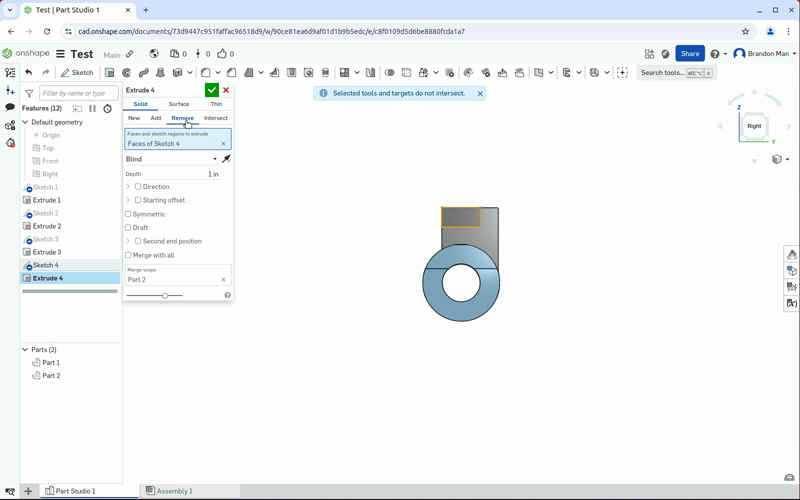
key(tab, 4)
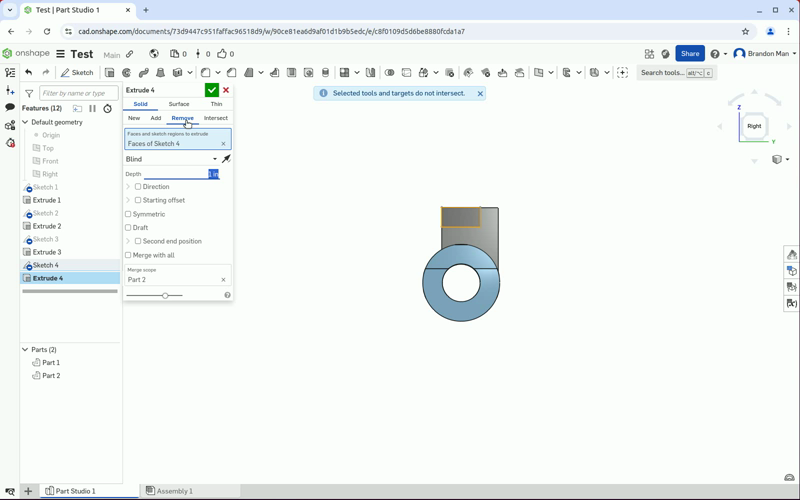
text(-7.703)
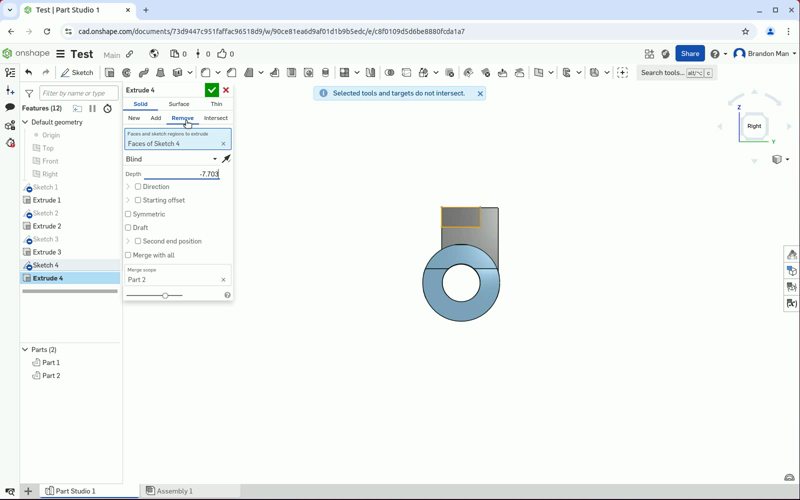
key(tab, 6)
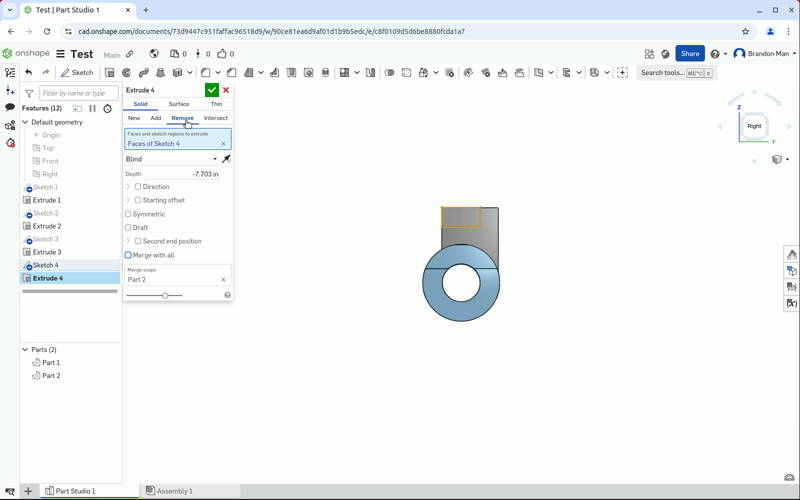
key(space)
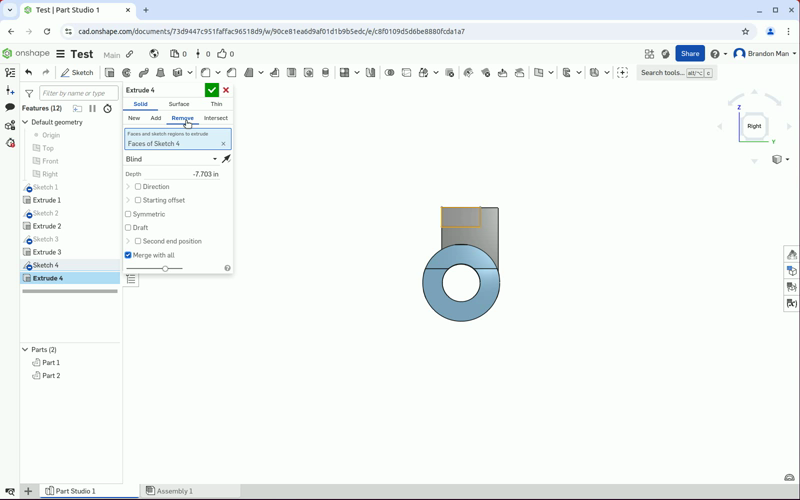
key(enter)
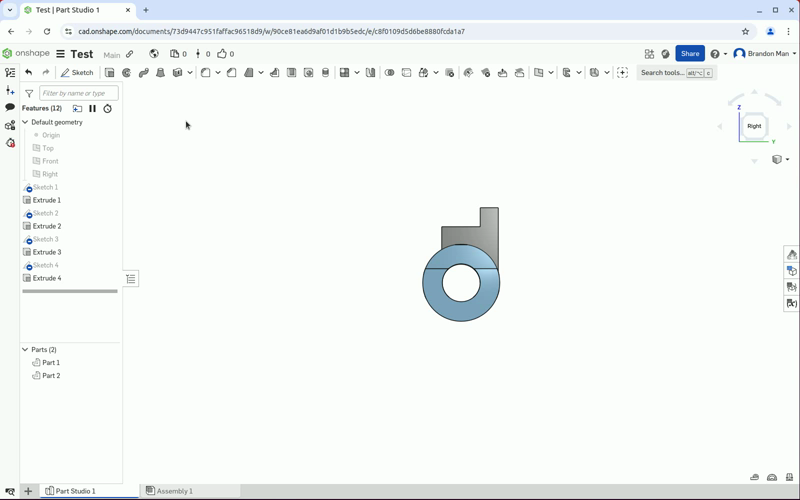
key(shift+h)
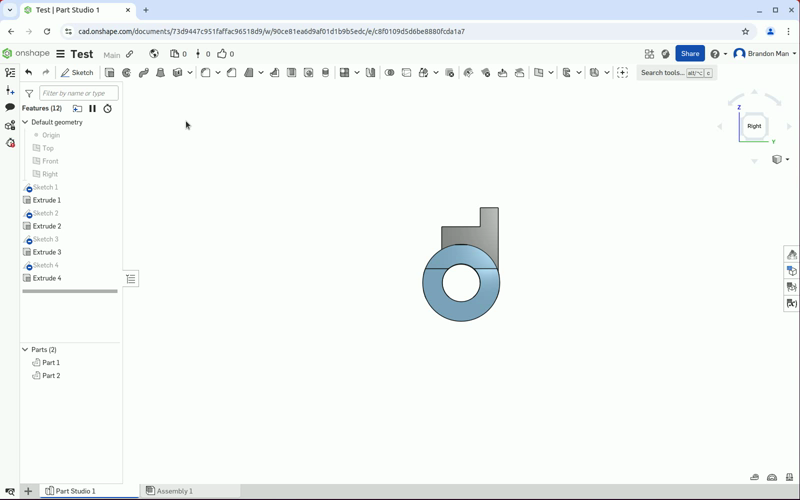
key(shift+h)
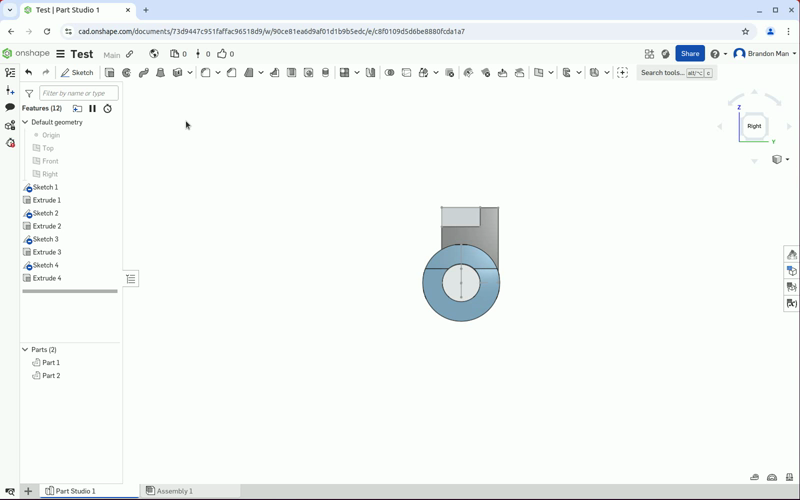
key(shift+7)
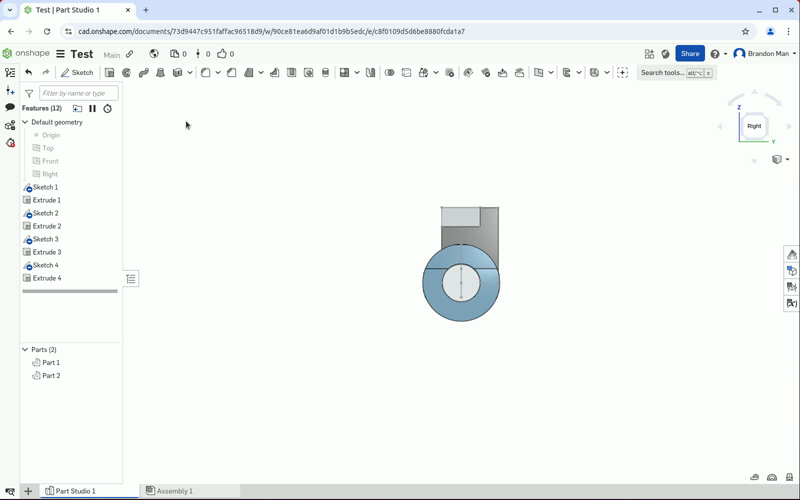
key(right, 2)
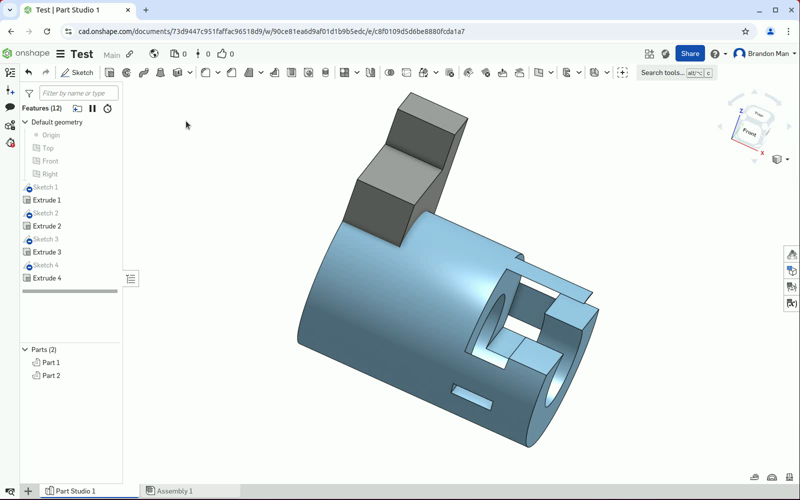
key(down, 2)
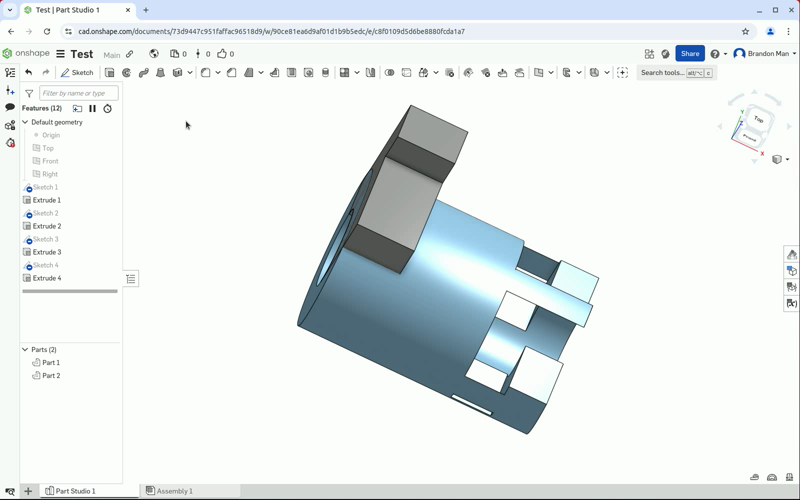
key(up, 2)
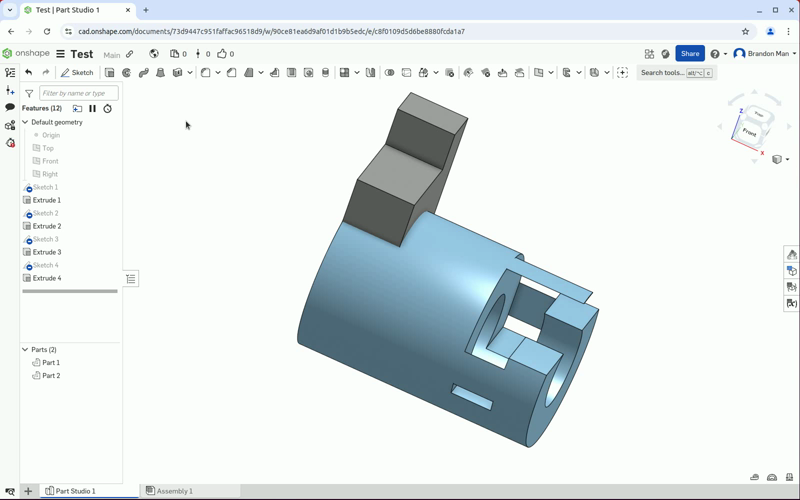
key(left, 2)
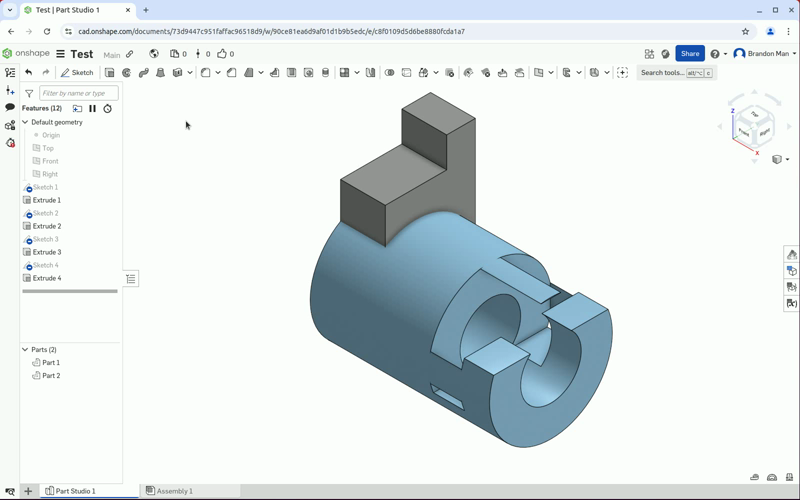
mouse_move(73, 189)
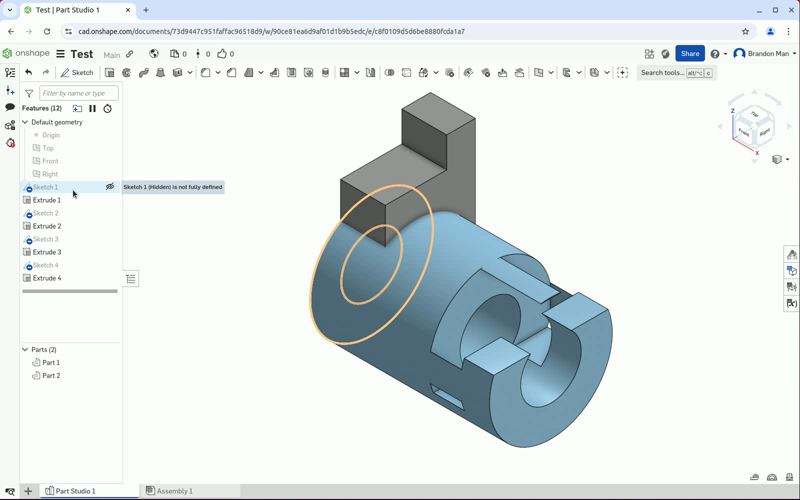
click(73, 189)